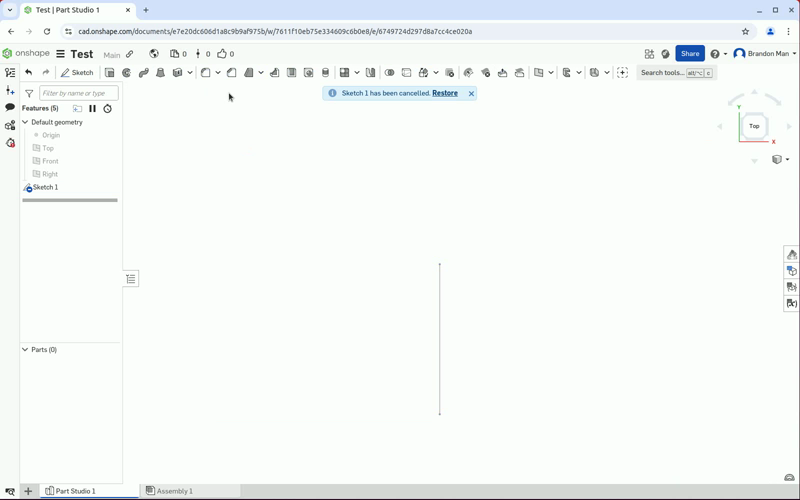
key(shift+h)
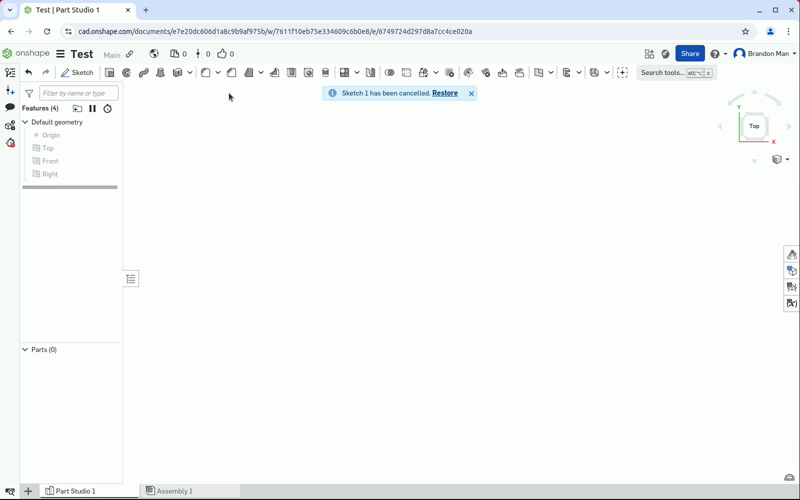
mouse_move(73, 352)
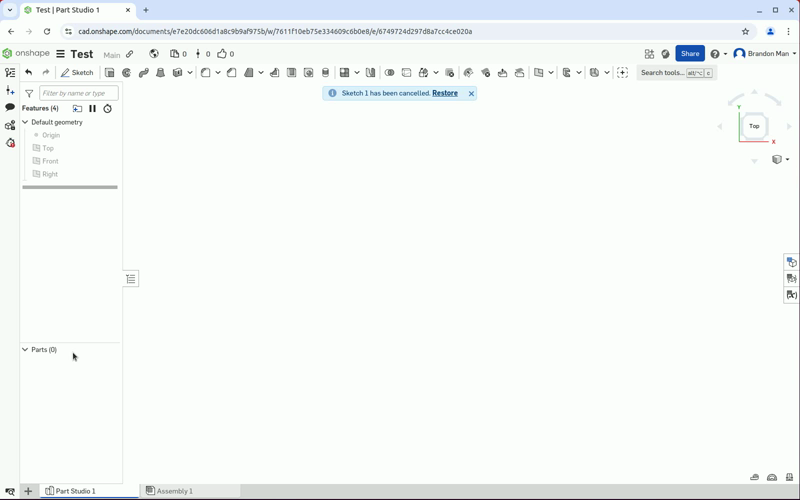
key(y)
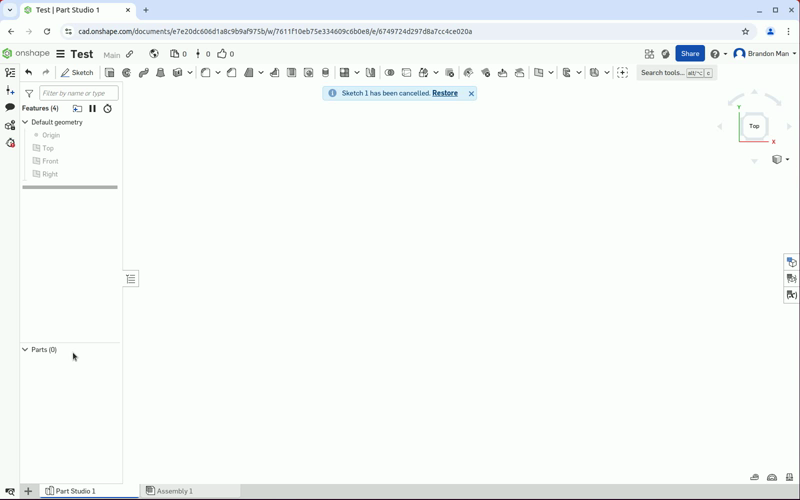
key(shift+p)
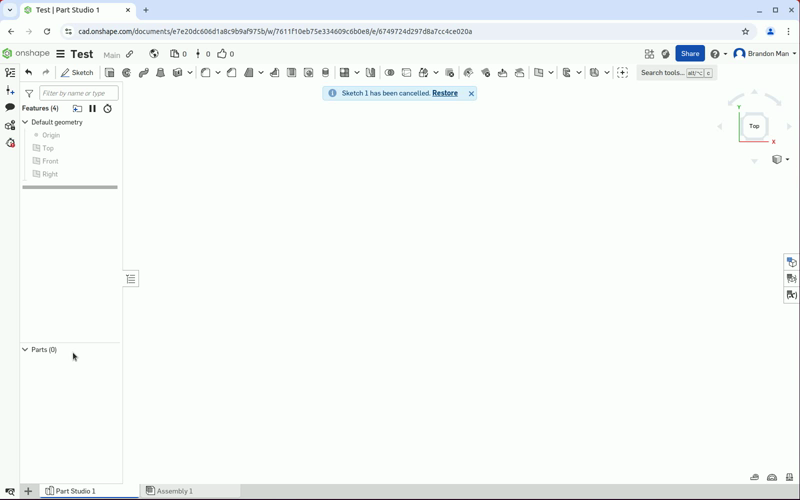
key(space)
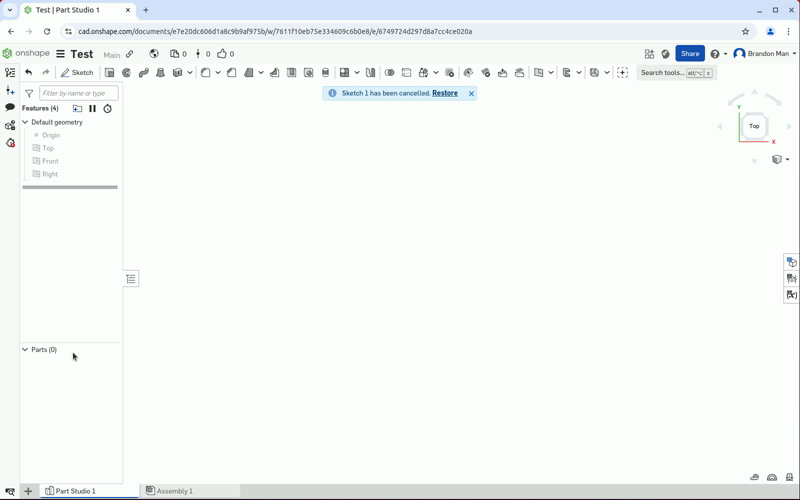
key_down(shift)
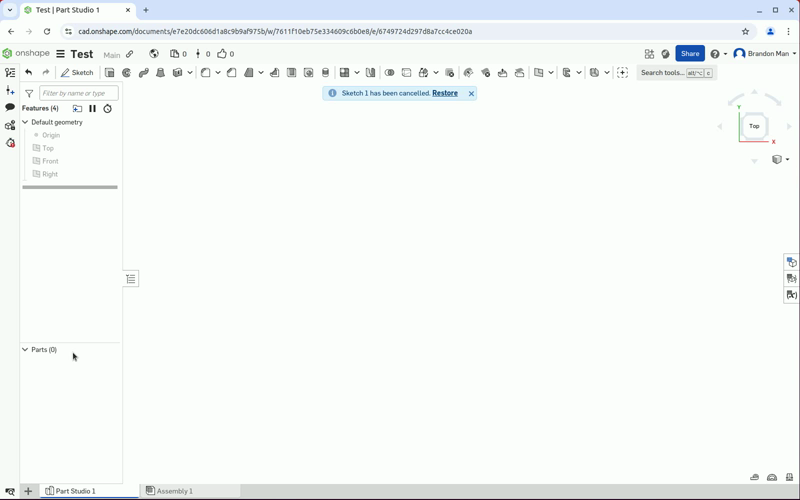
key(up)
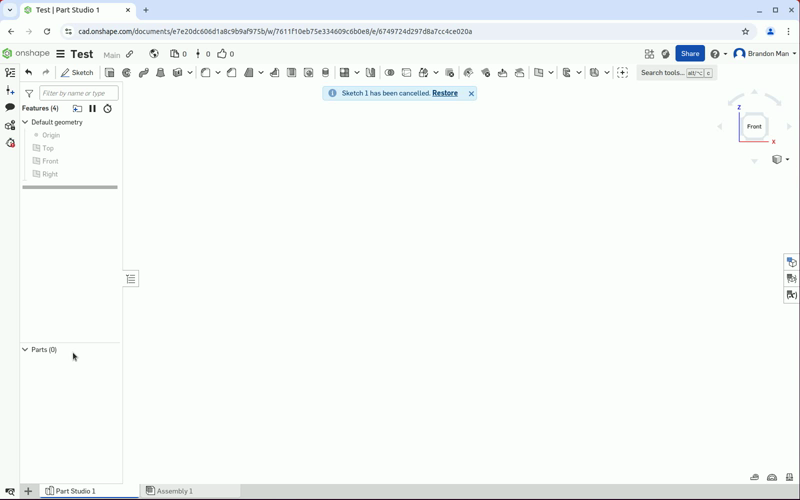
key_up(shift)
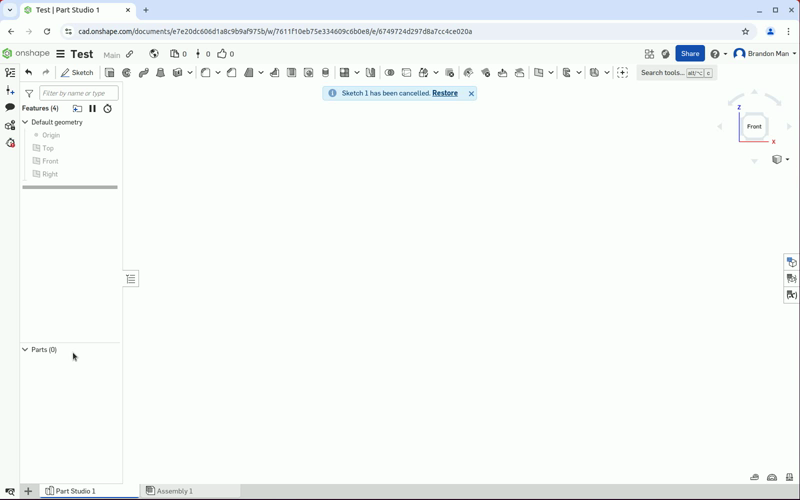
mouse_move(73, 352)
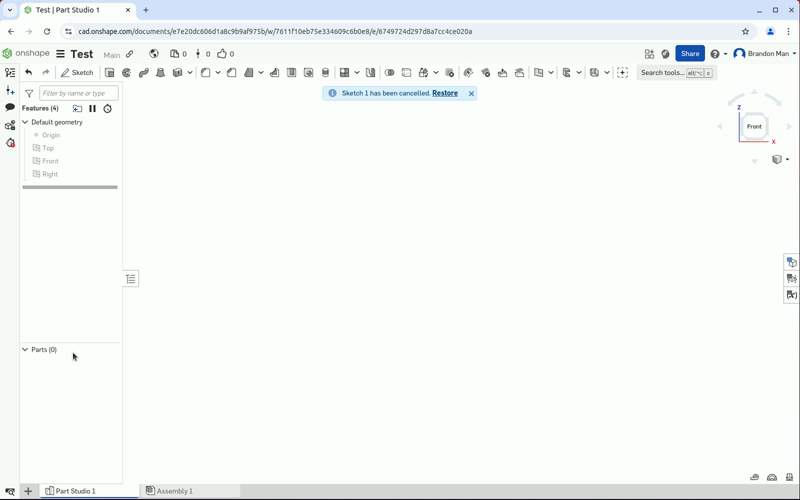
key(shift+y)
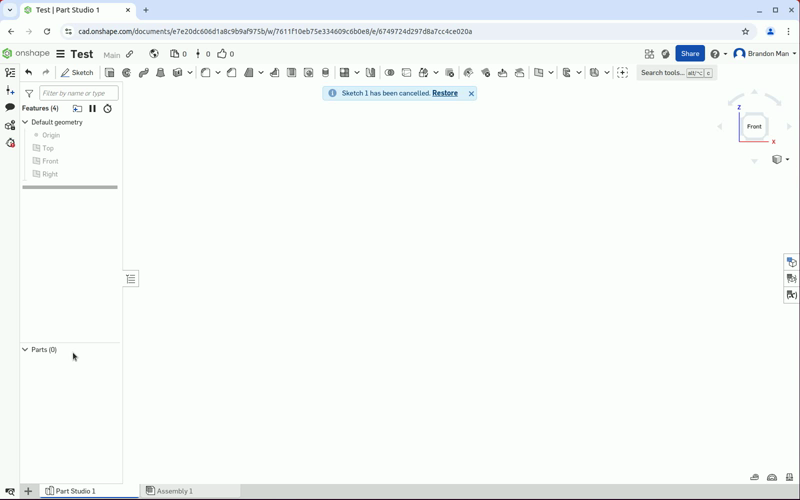
key(shift+s)
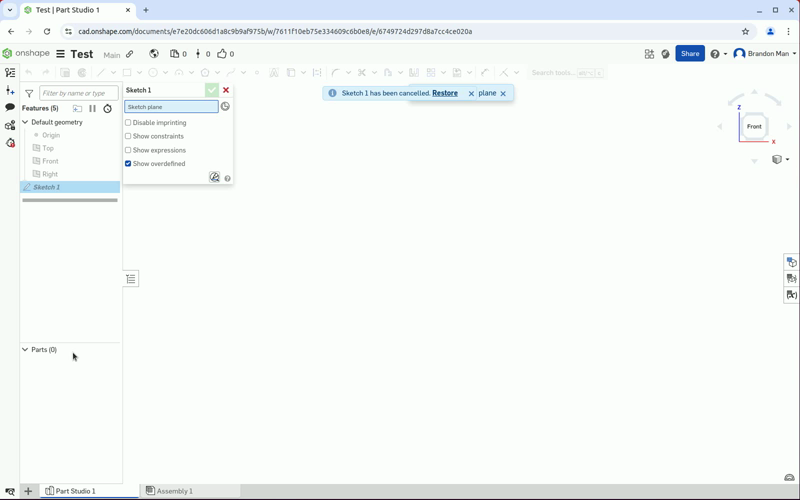
mouse_move(73, 163)
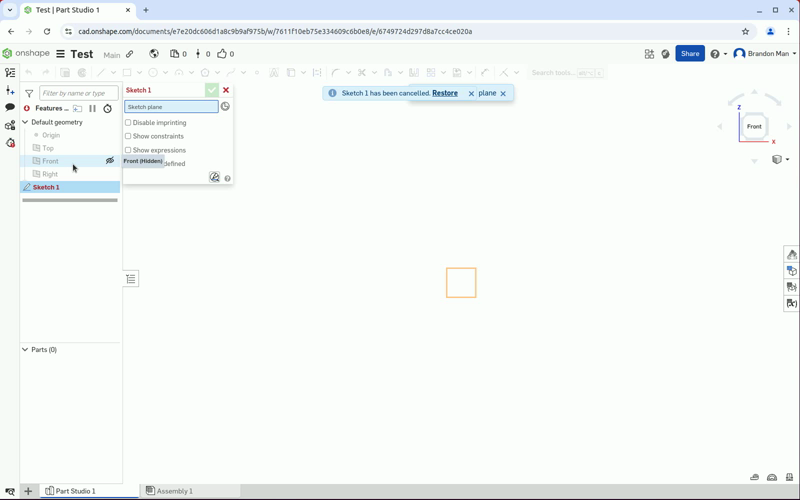
click(73, 163)
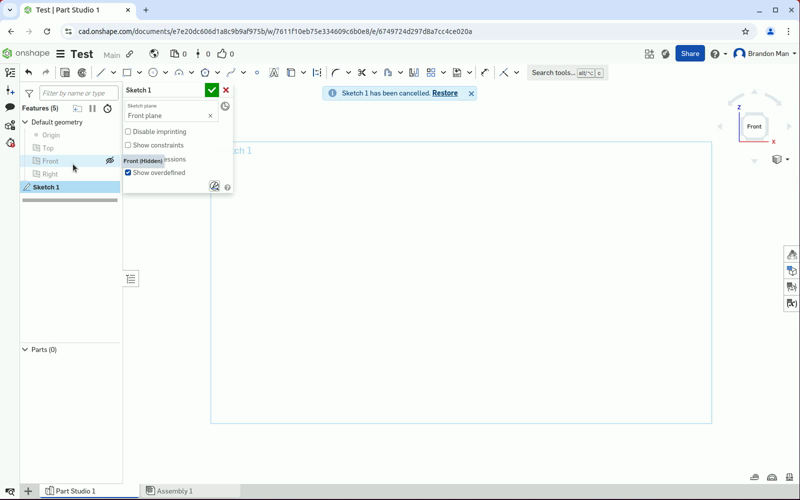
mouse_move(73, 352)
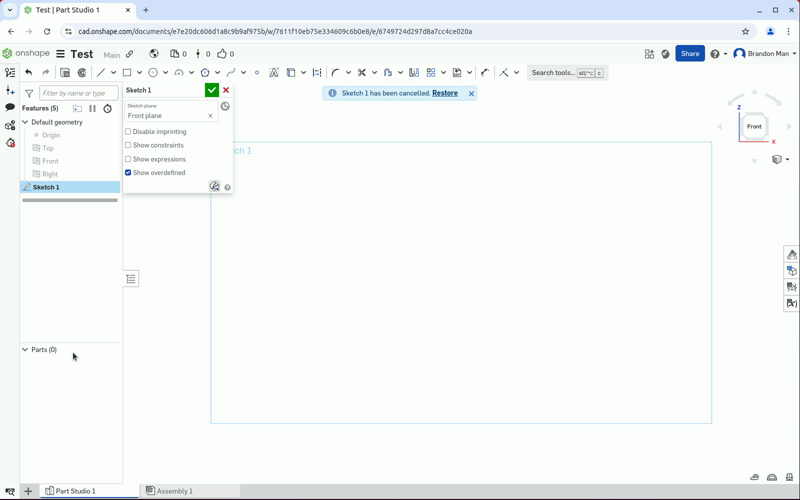
key(y)
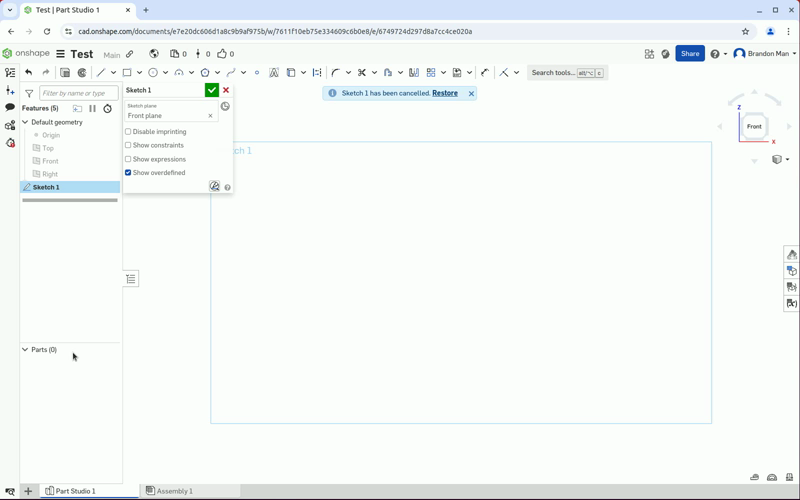
key(l)
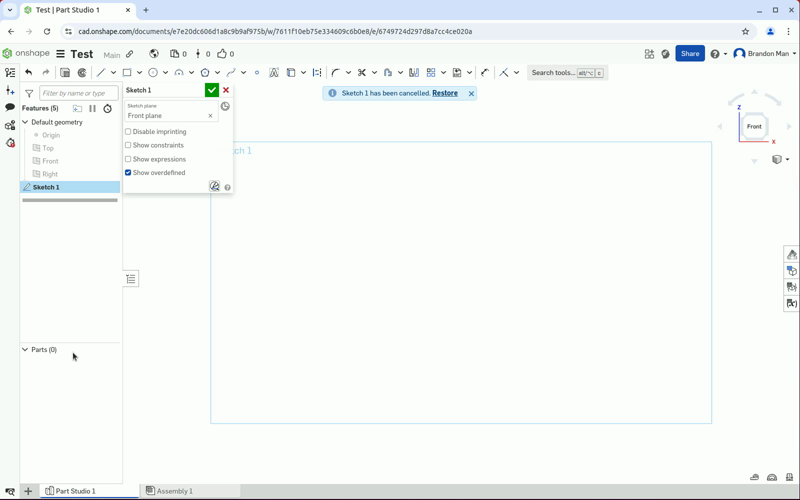
key_down(shift)
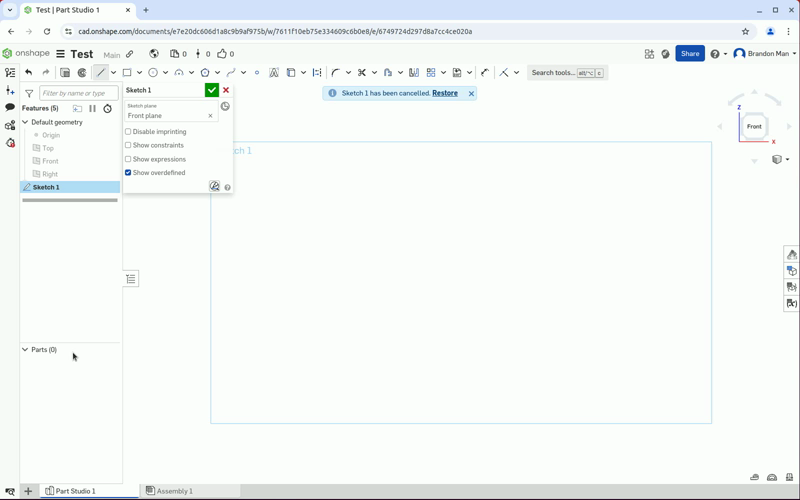
mouse_move(378, 272)
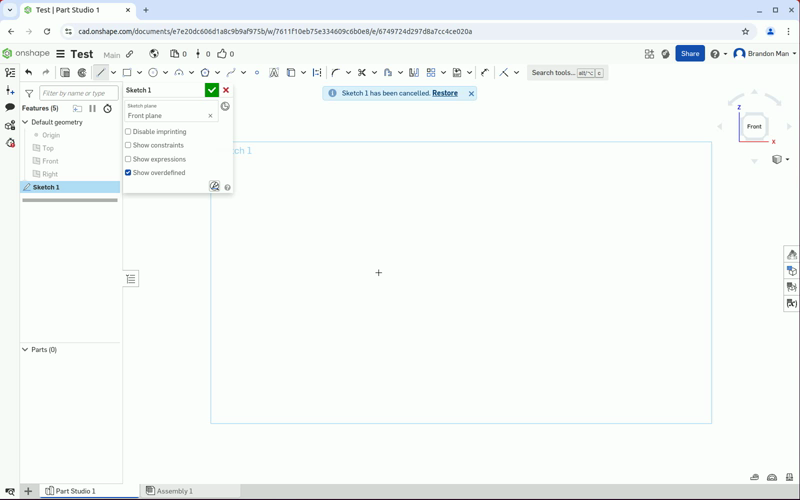
click(378, 272)
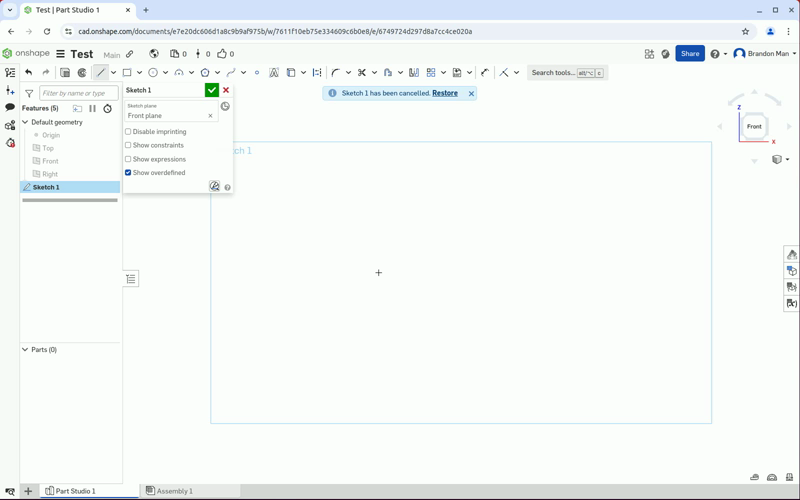
key_up(shift)
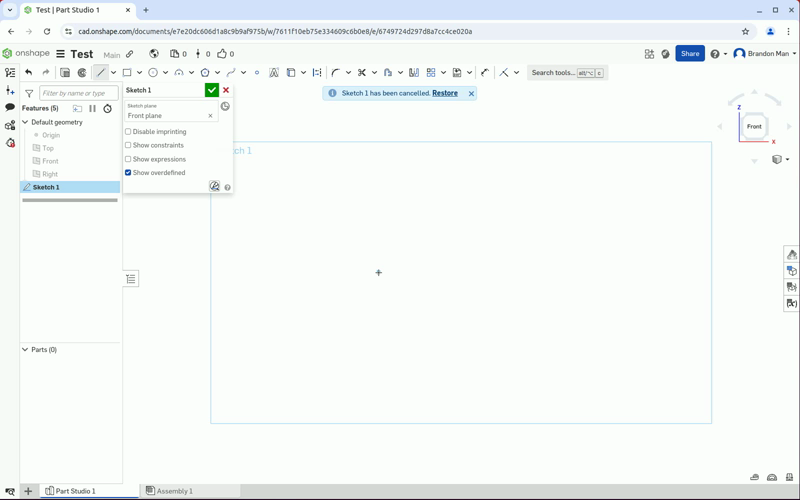
key_down(shift)
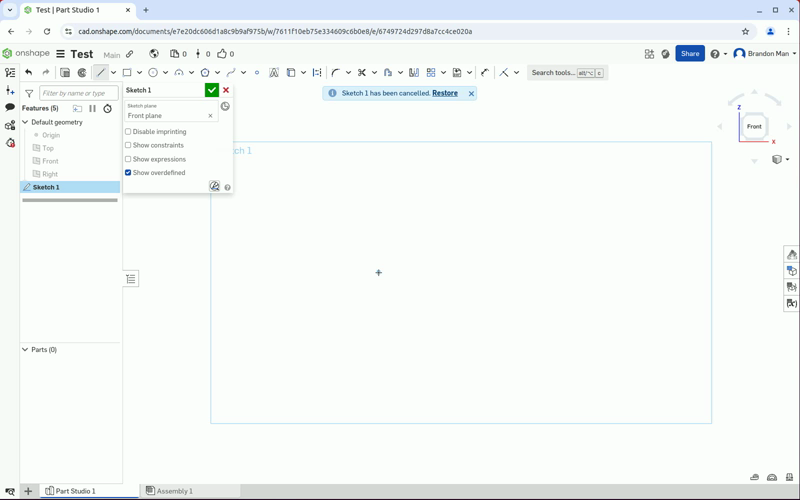
mouse_move(457, 272)
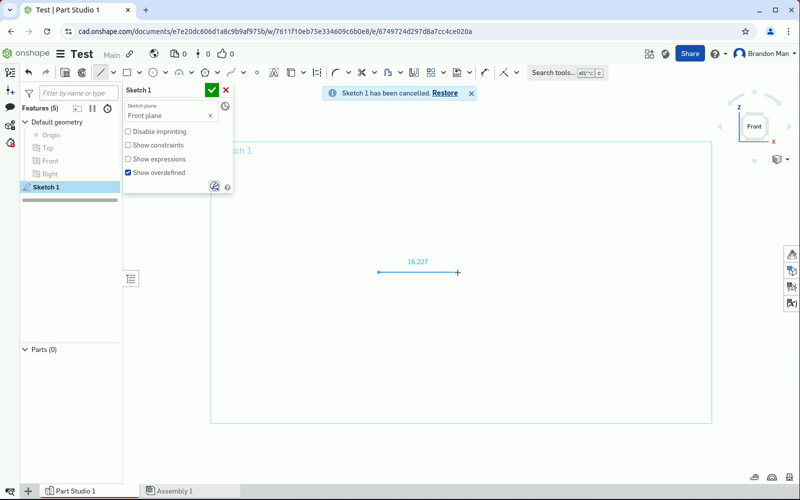
click(457, 272)
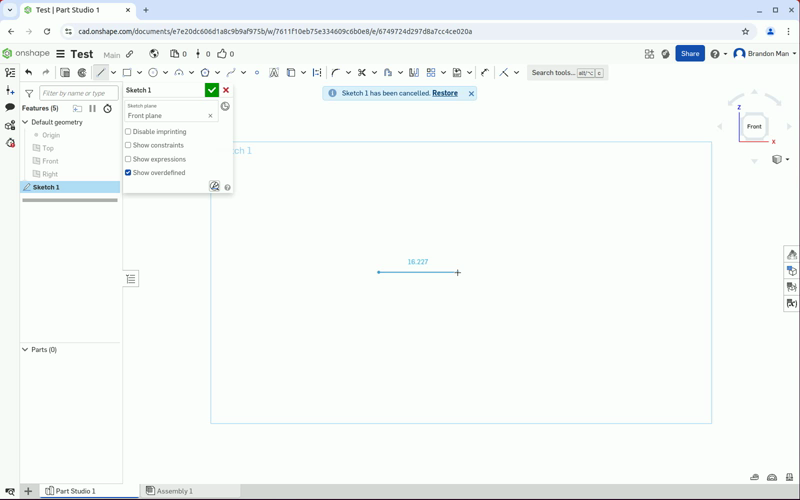
key_up(shift)
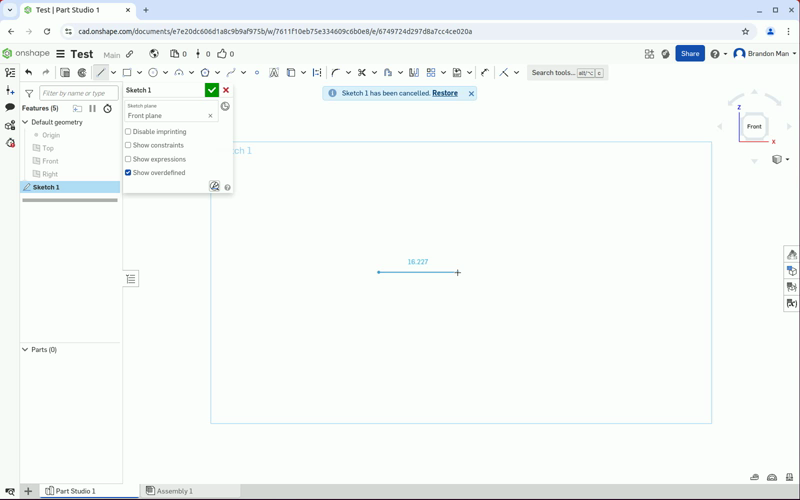
key_down(shift)
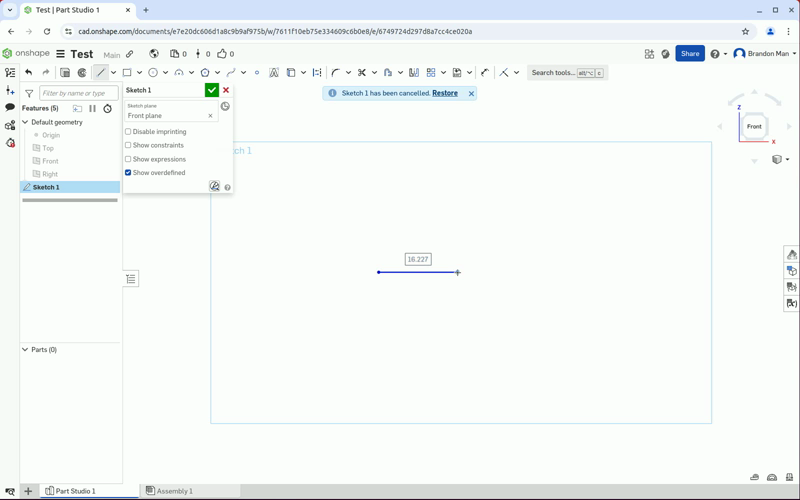
mouse_move(487, 272)
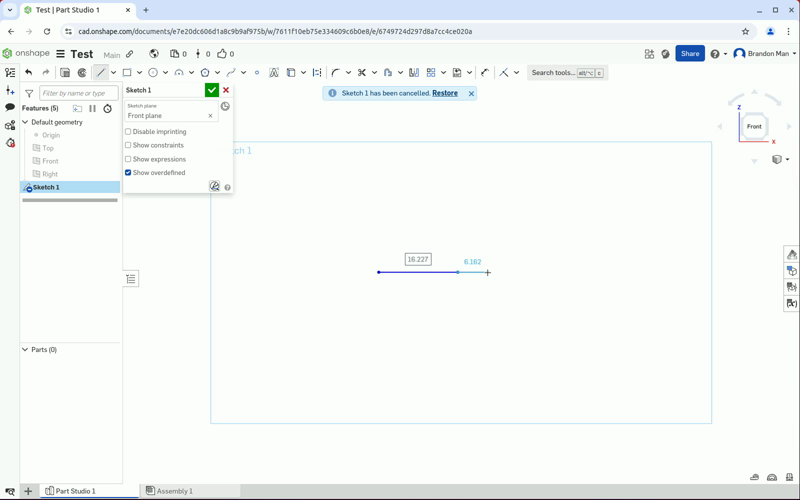
mouse_move(457, 246)
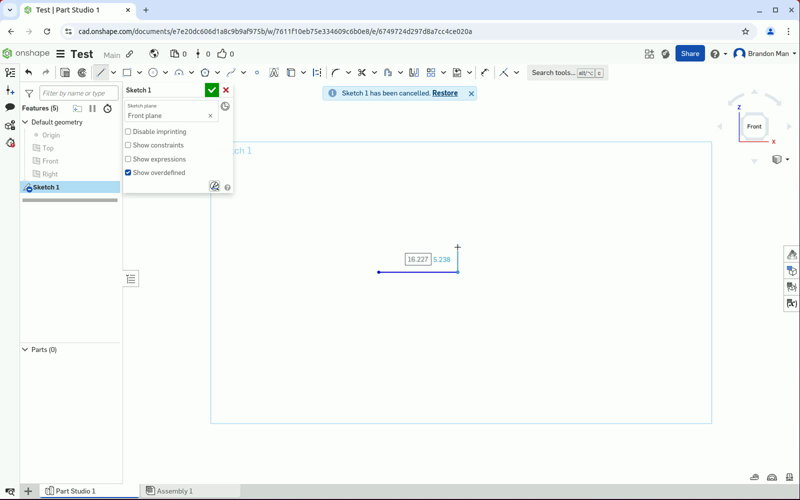
click(457, 246)
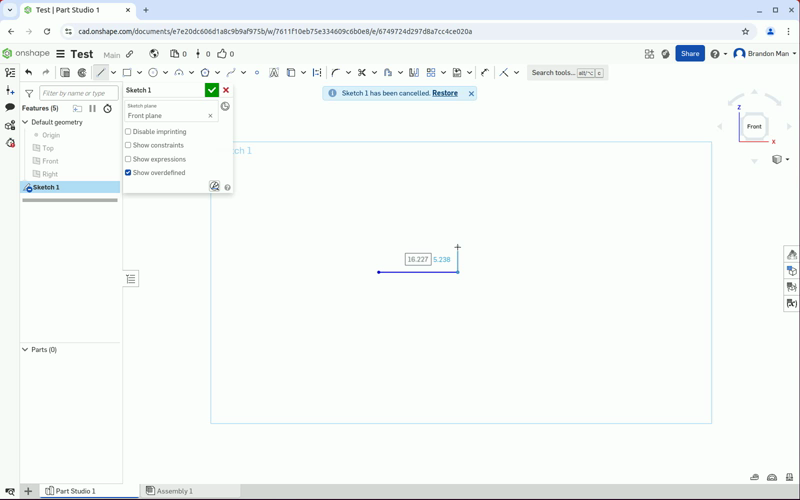
key_up(shift)
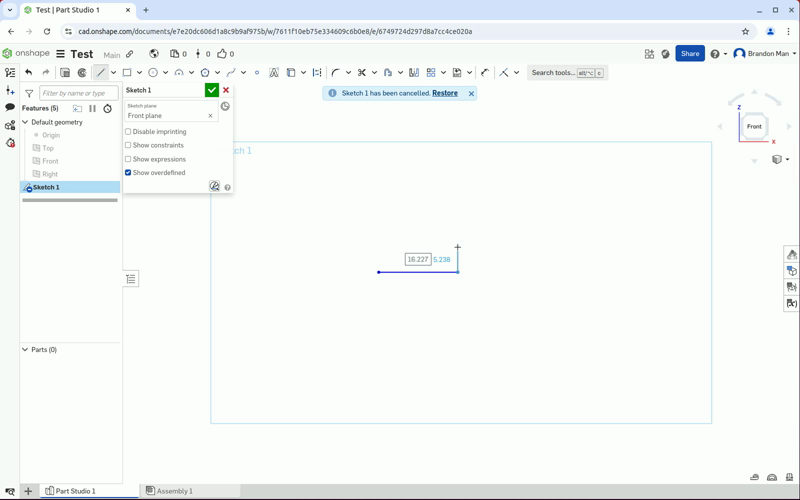
key_down(shift)
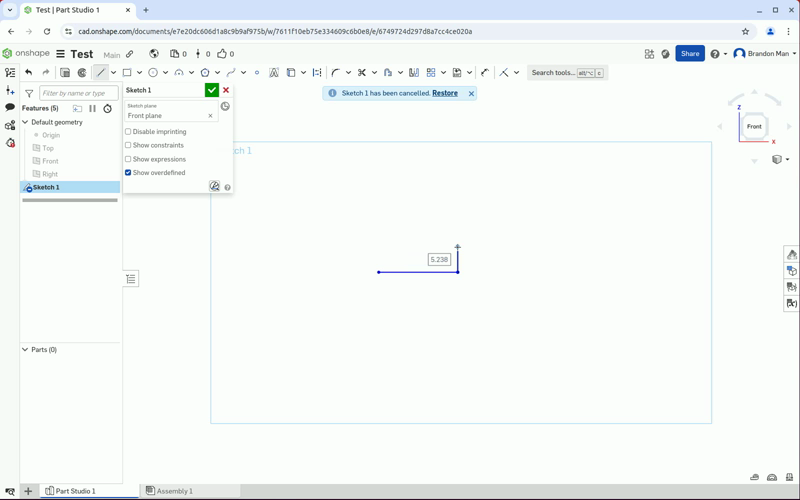
mouse_move(378, 246)
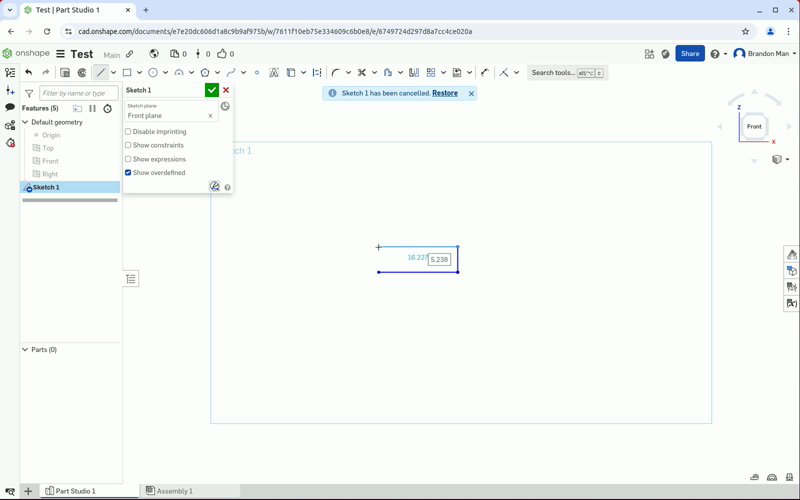
click(378, 246)
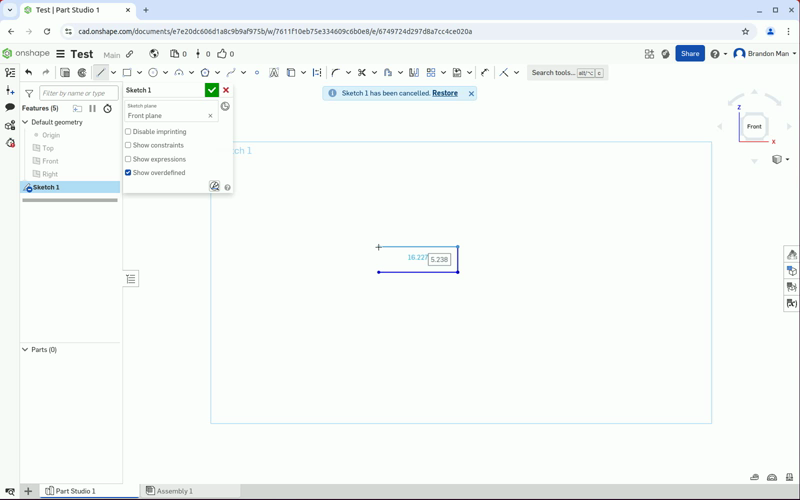
key_up(shift)
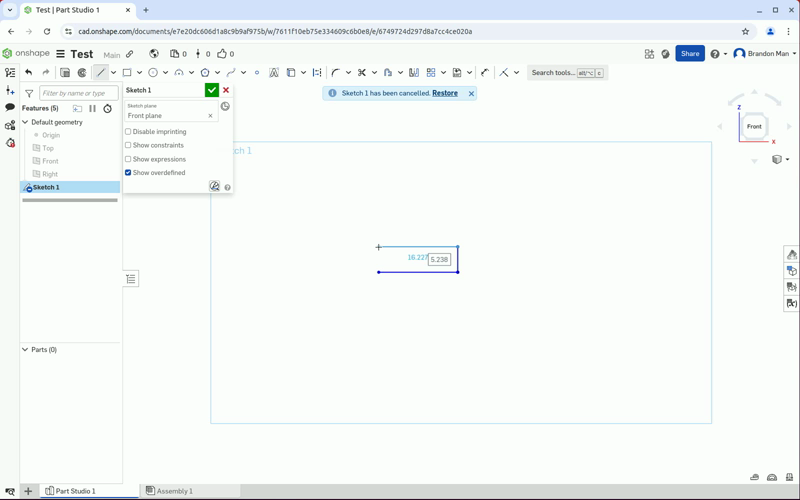
mouse_move(408, 246)
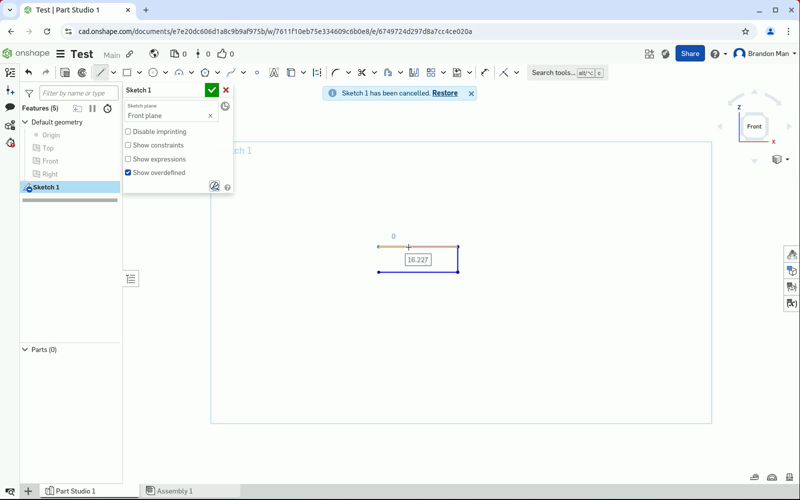
key_down(shift)
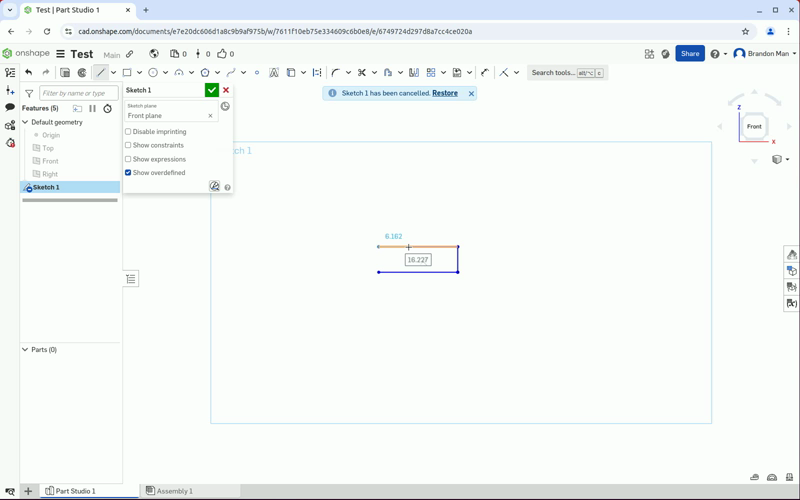
mouse_move(378, 272)
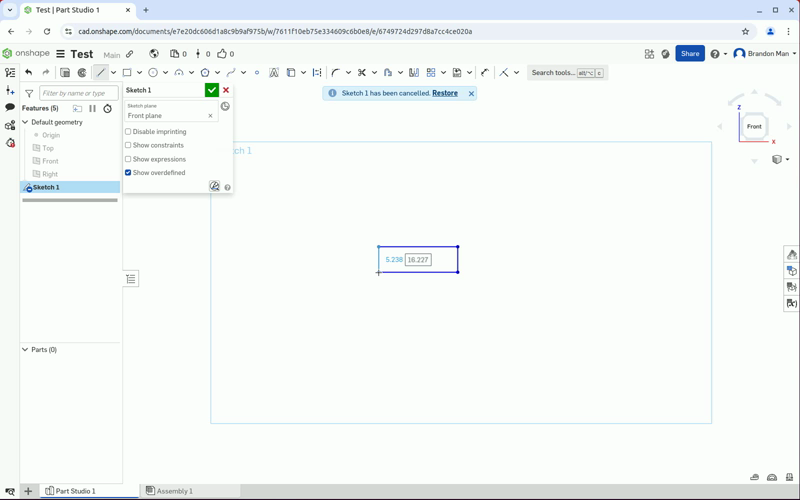
key_up(shift)
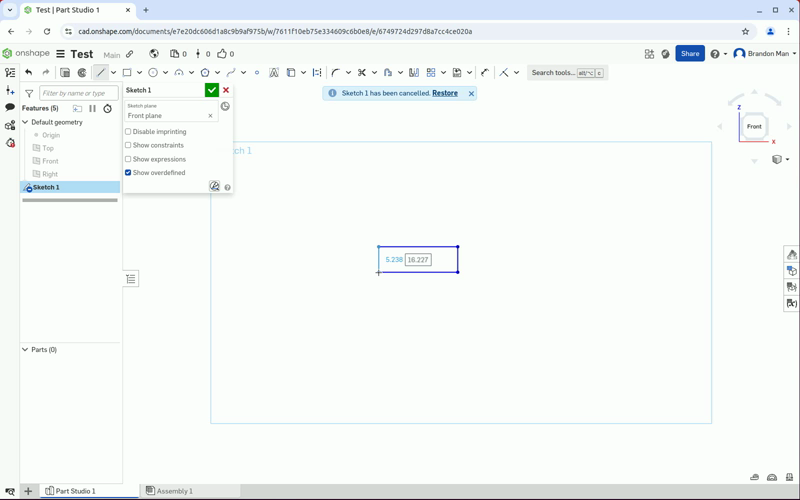
click(378, 272)
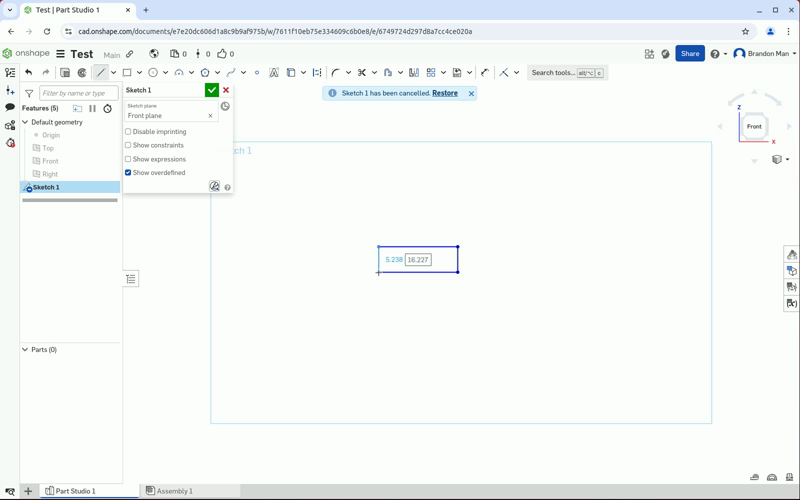
key(esc)
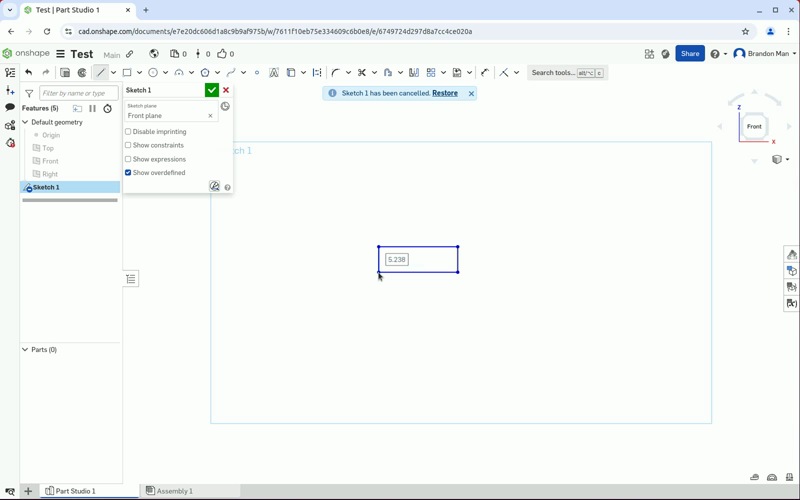
mouse_move(427, 261)
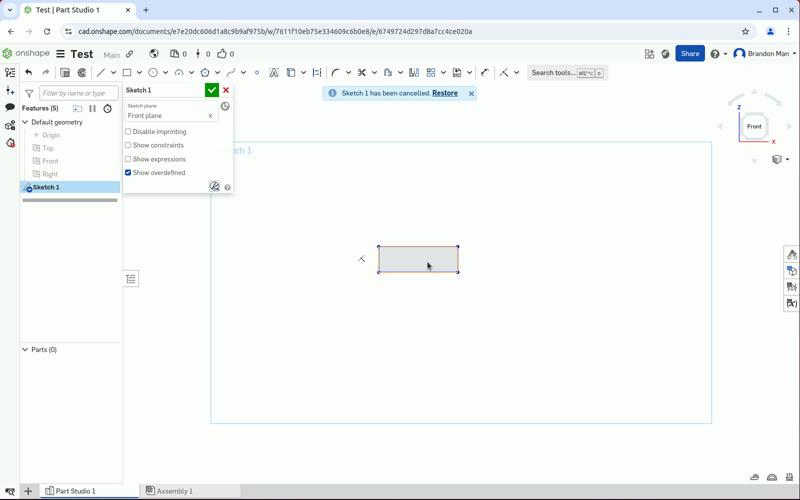
click(427, 261)
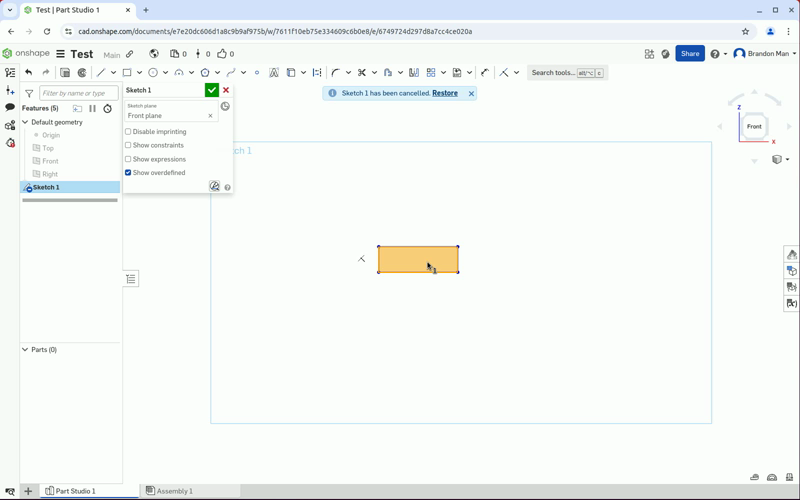
mouse_move(73, 352)
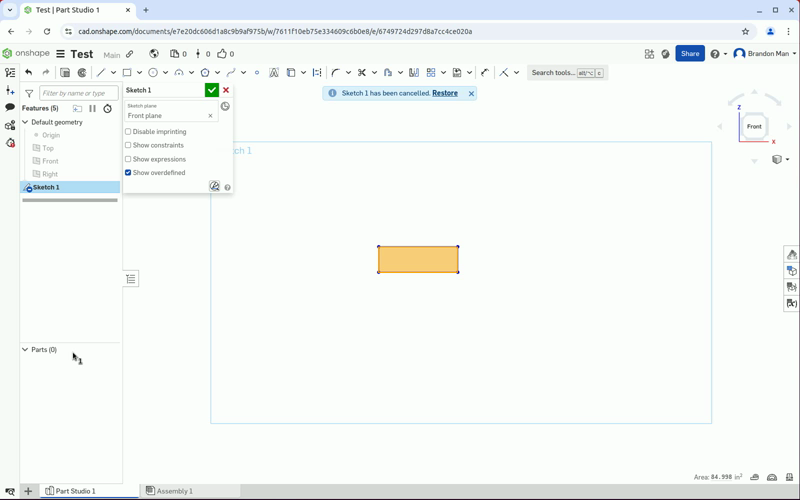
key(shift+y)
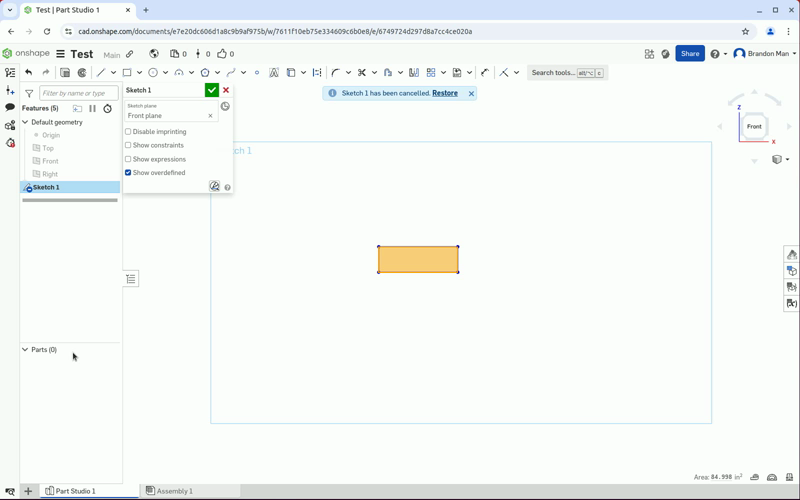
key(shift+e)
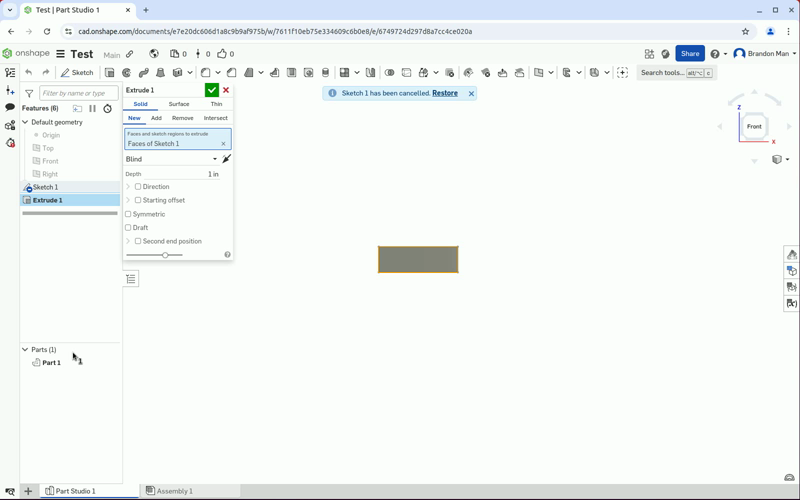
mouse_move(143, 106)
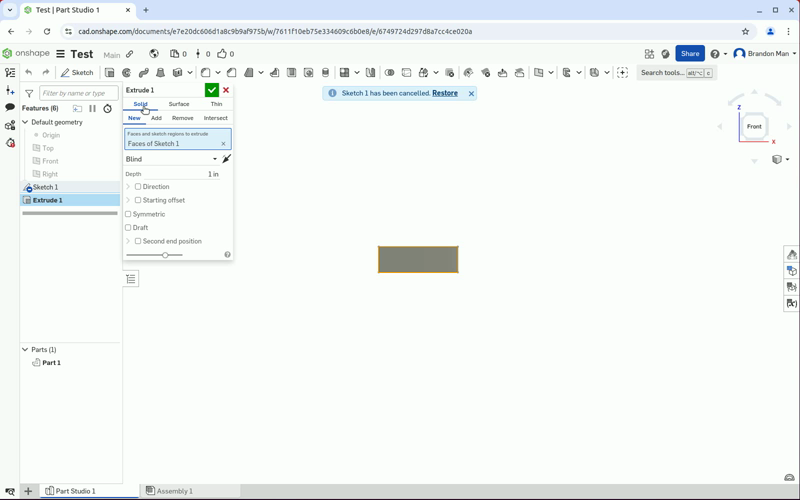
click(143, 106)
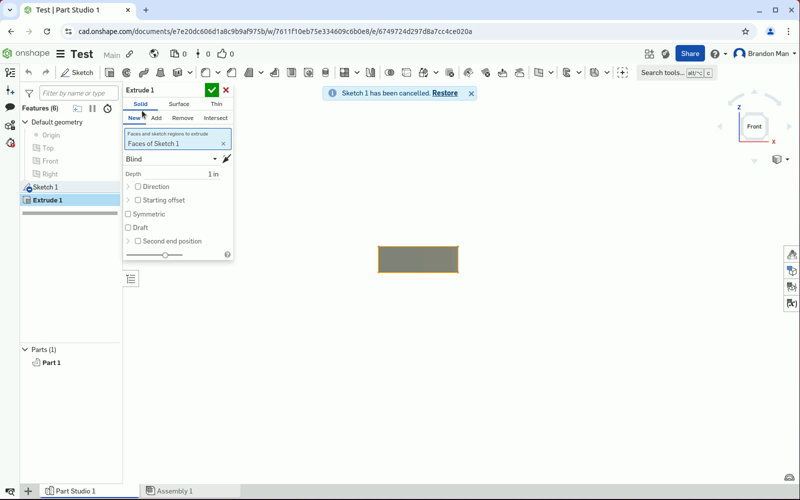
mouse_move(137, 120)
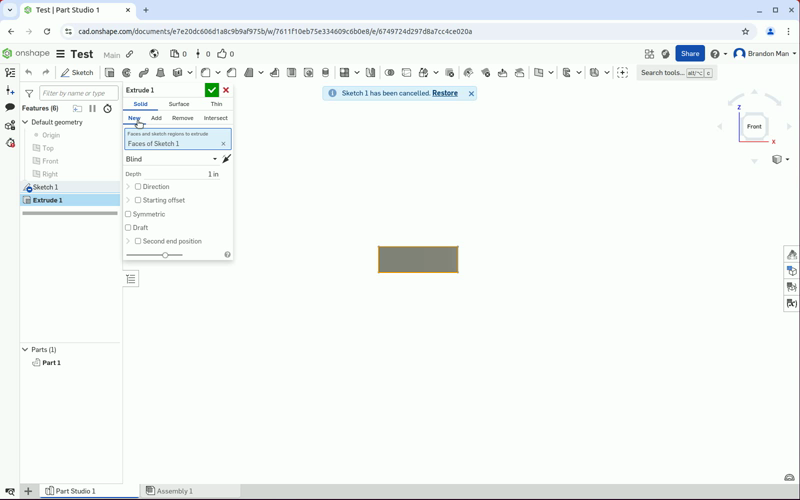
click(137, 120)
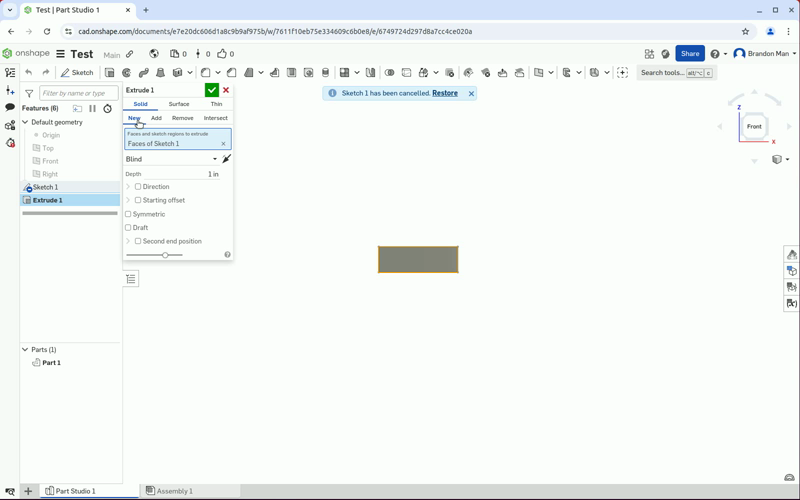
key(tab, 4)
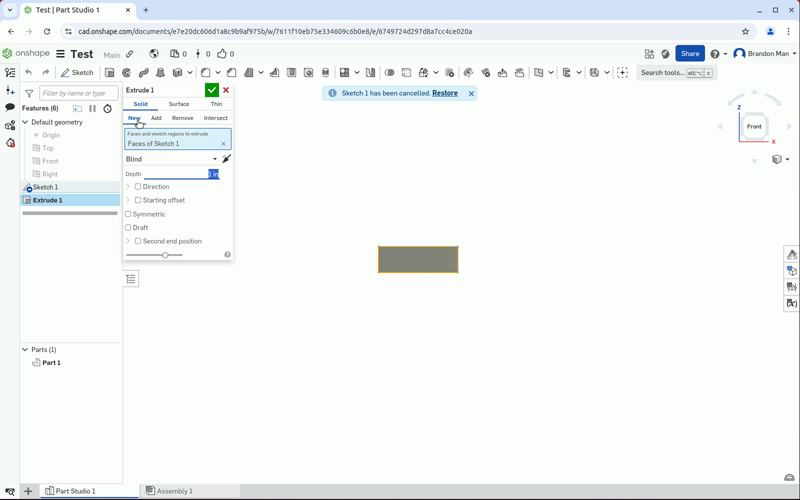
text(0.241)
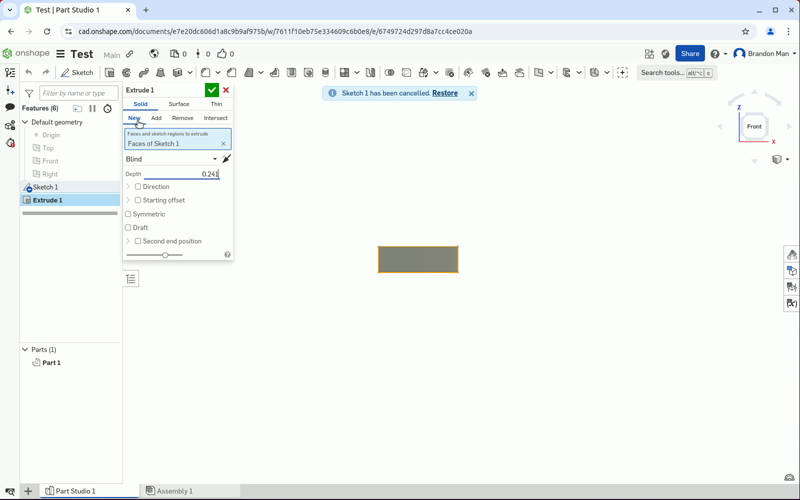
key(enter)
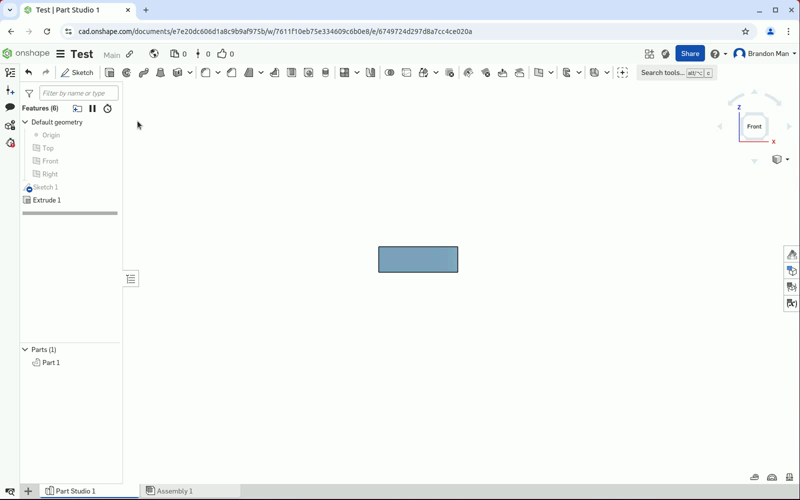
key(shift+h)
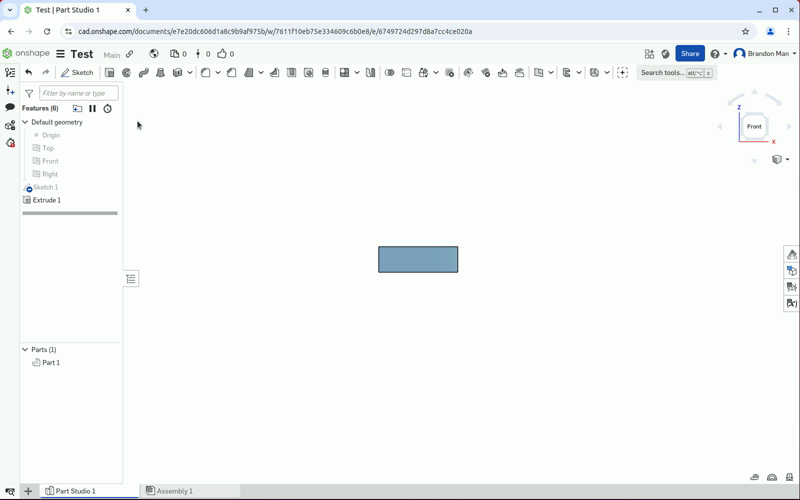
key(shift+h)
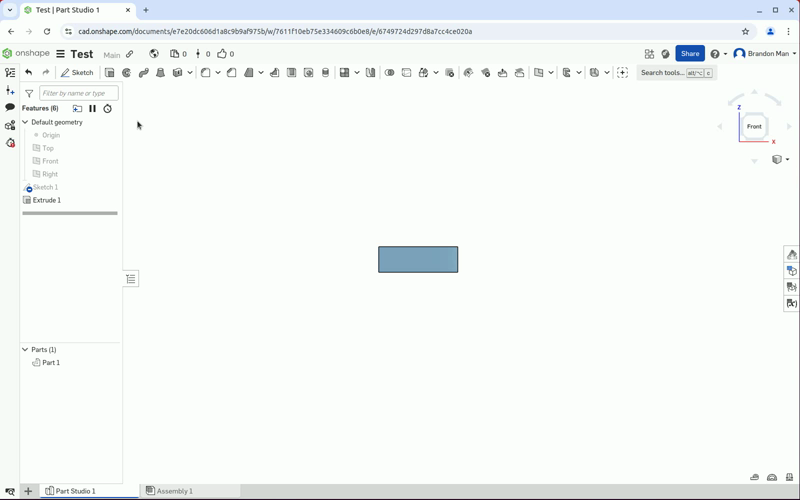
mouse_move(73, 189)
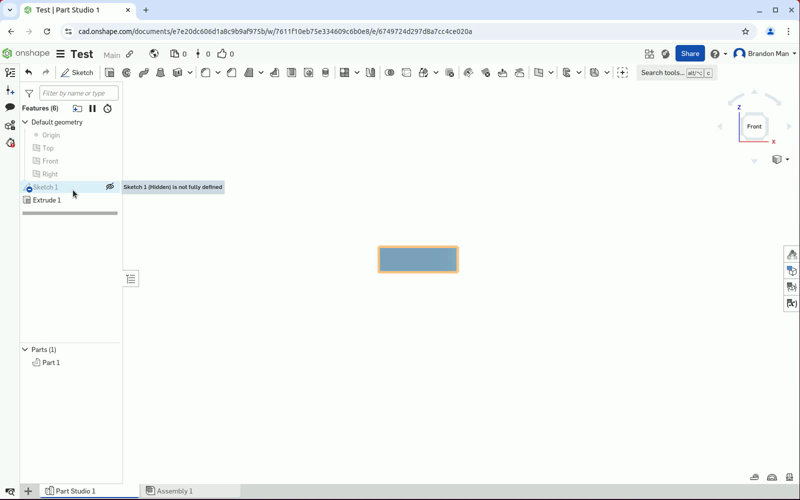
click(73, 189)
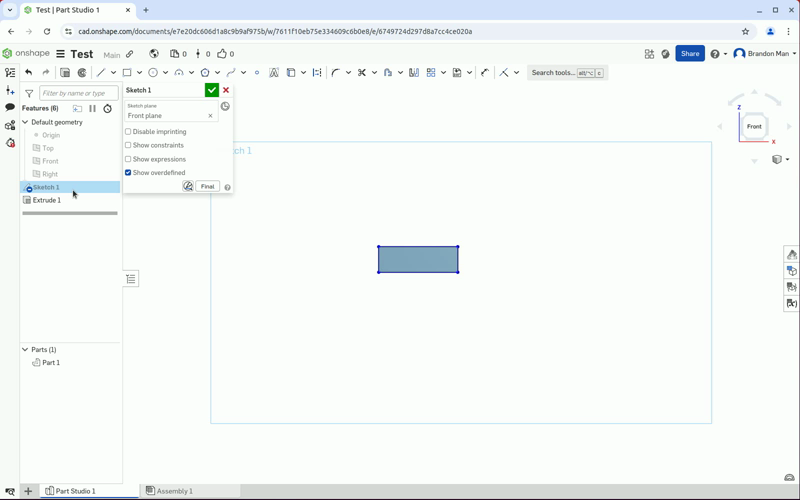
mouse_move(229, 92)
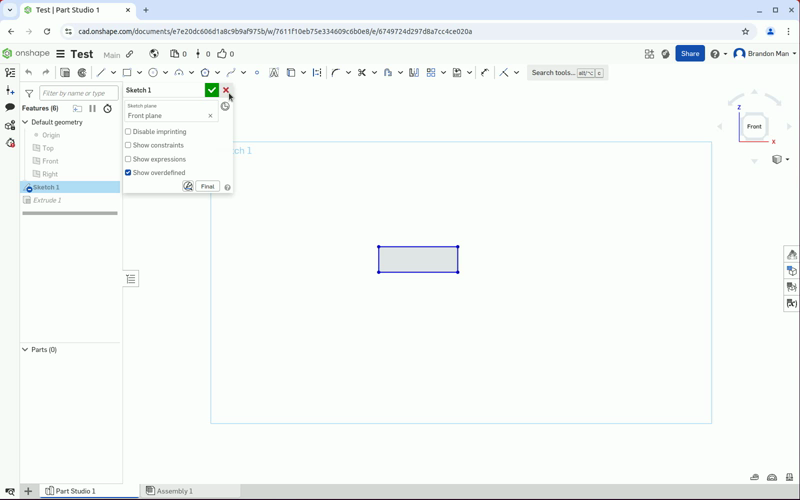
click(229, 92)
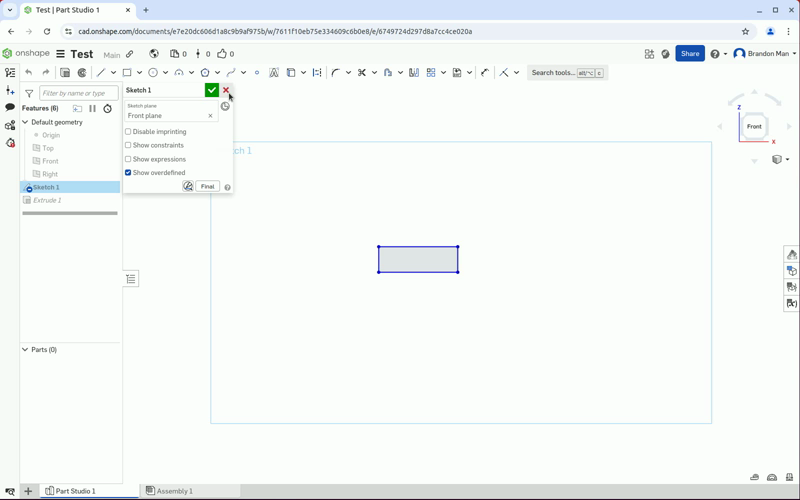
key(shift+s)
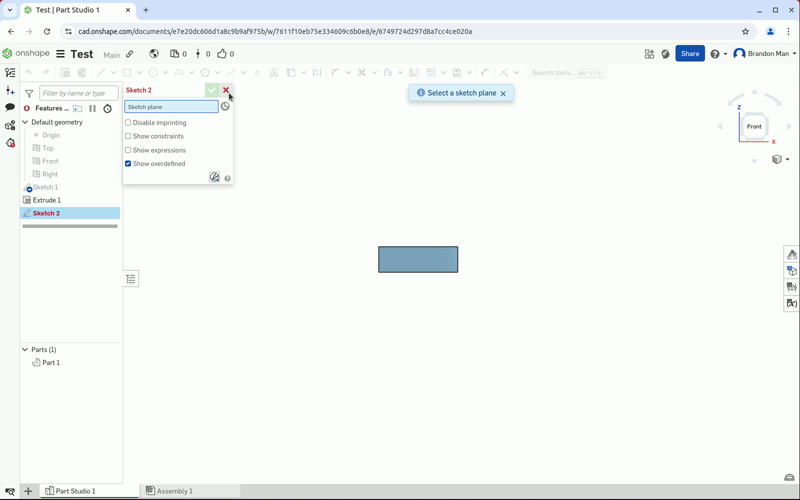
mouse_move(73, 163)
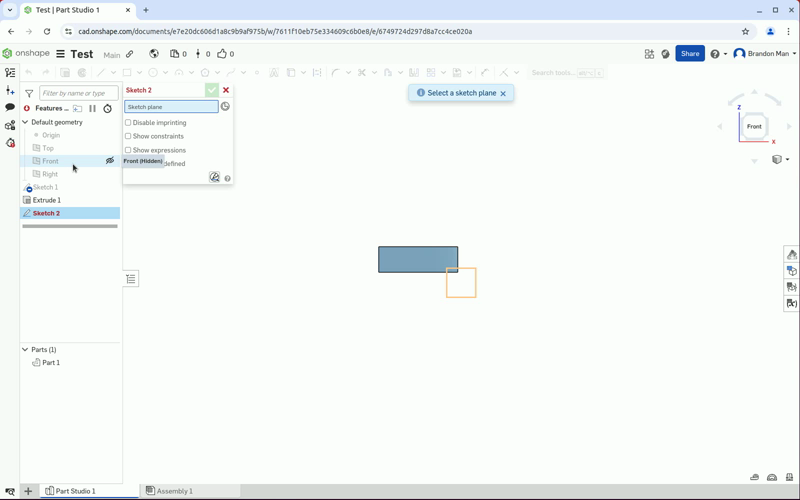
click(73, 163)
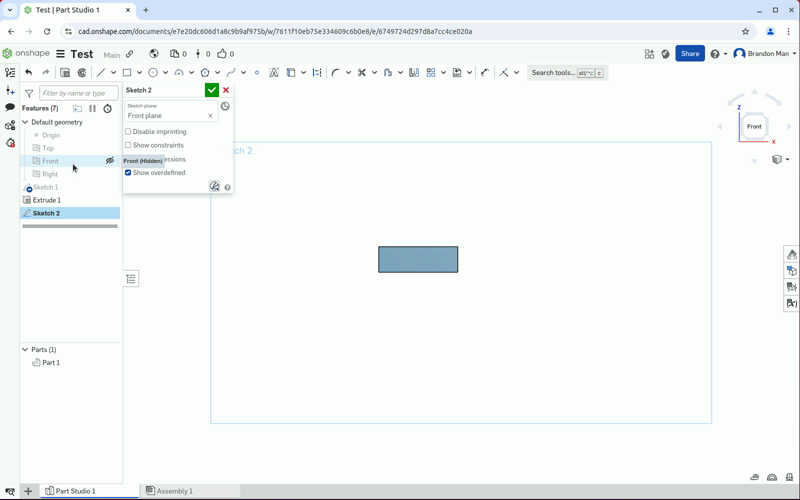
mouse_move(73, 352)
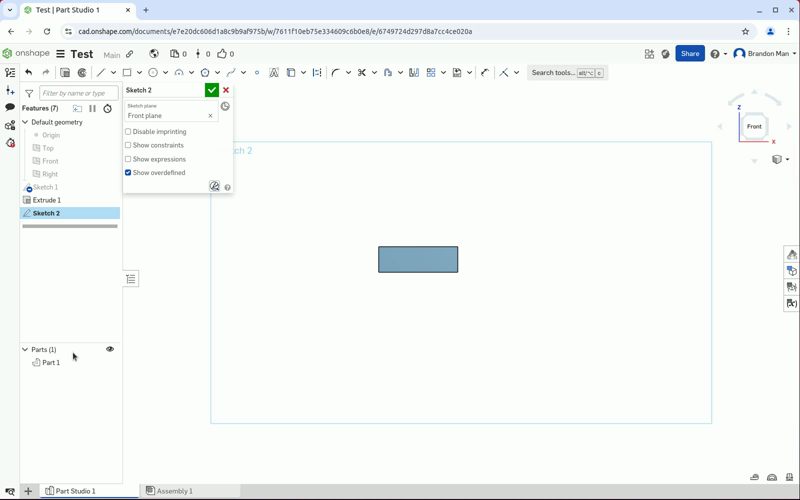
key(y)
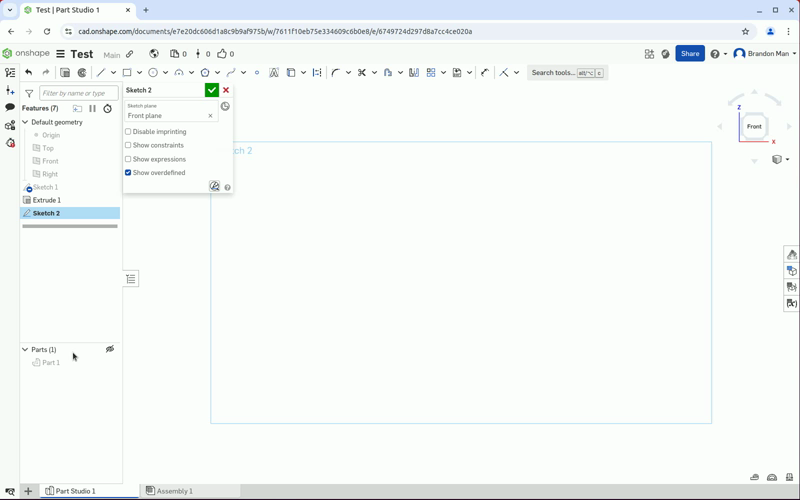
key(l)
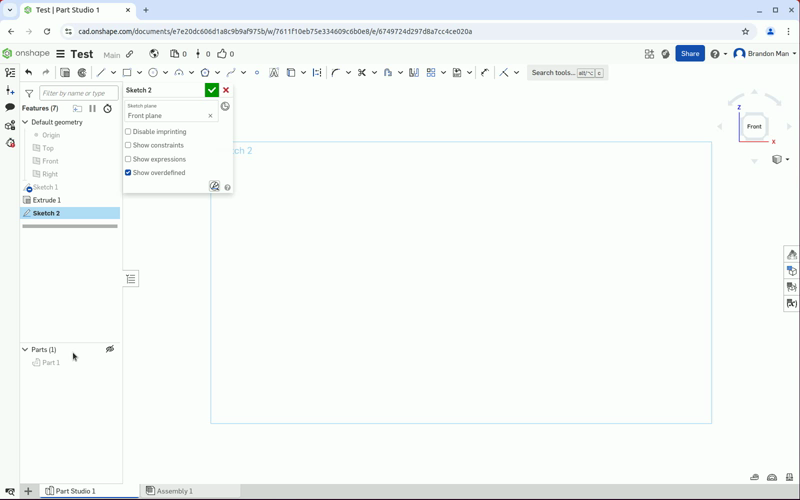
key_down(shift)
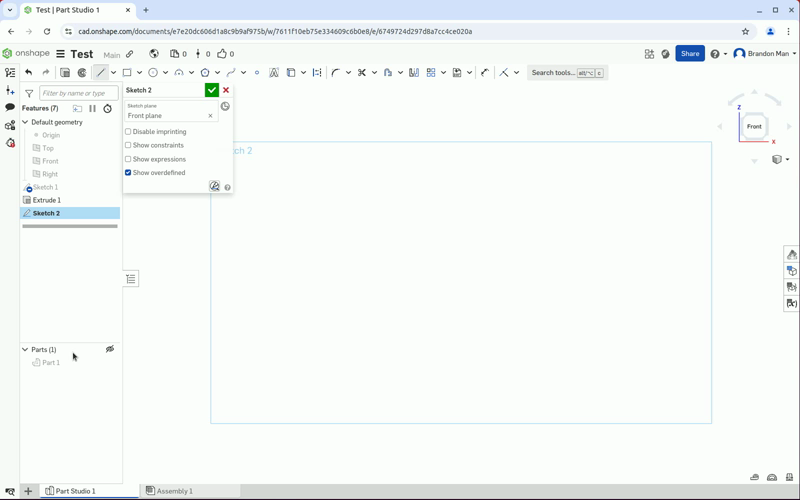
mouse_move(369, 308)
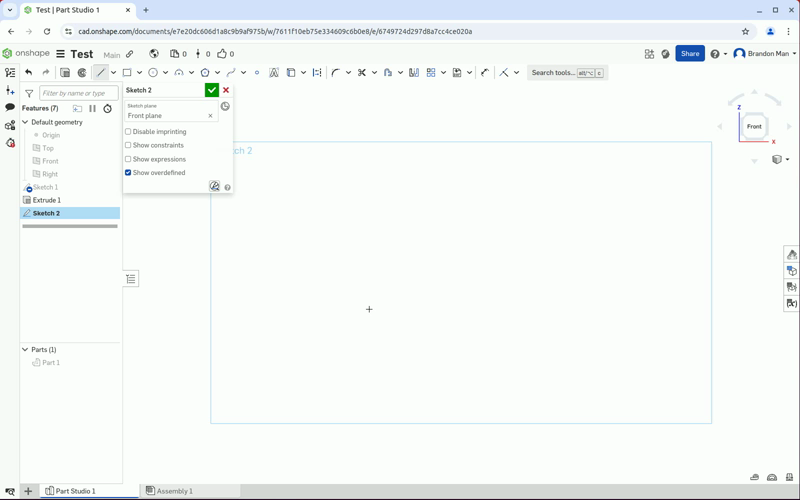
click(369, 308)
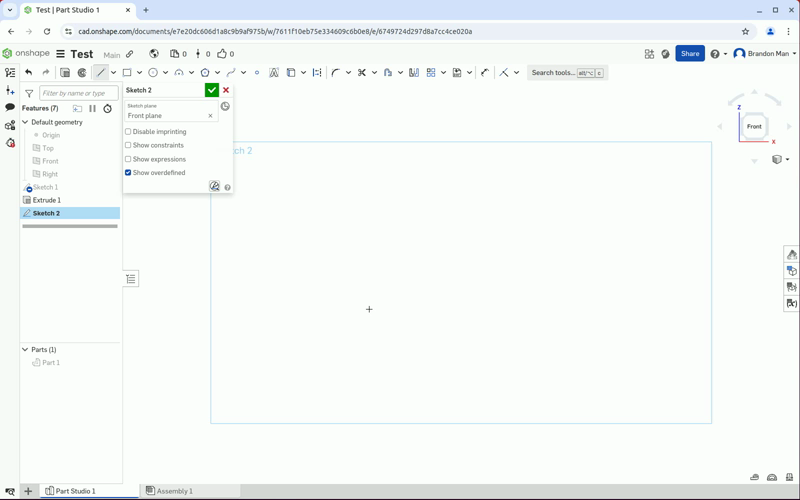
key_up(shift)
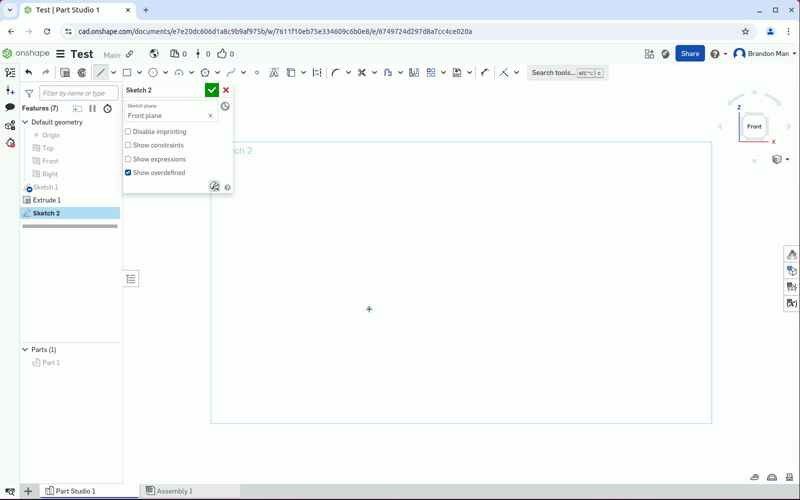
key_down(shift)
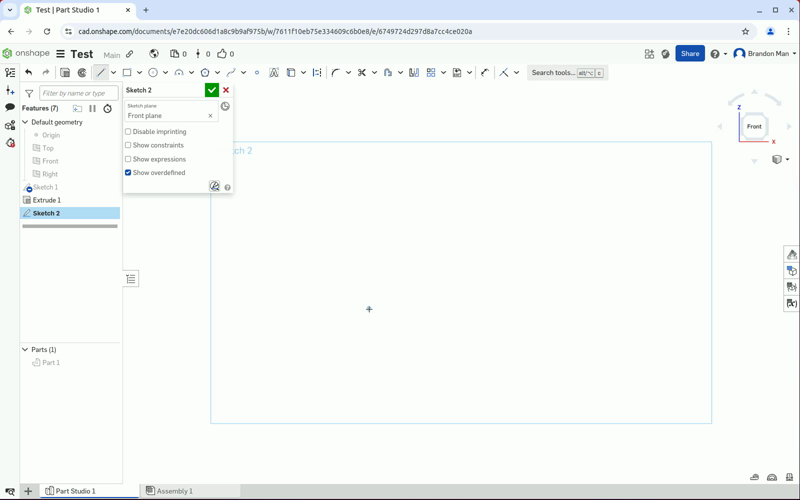
mouse_move(457, 308)
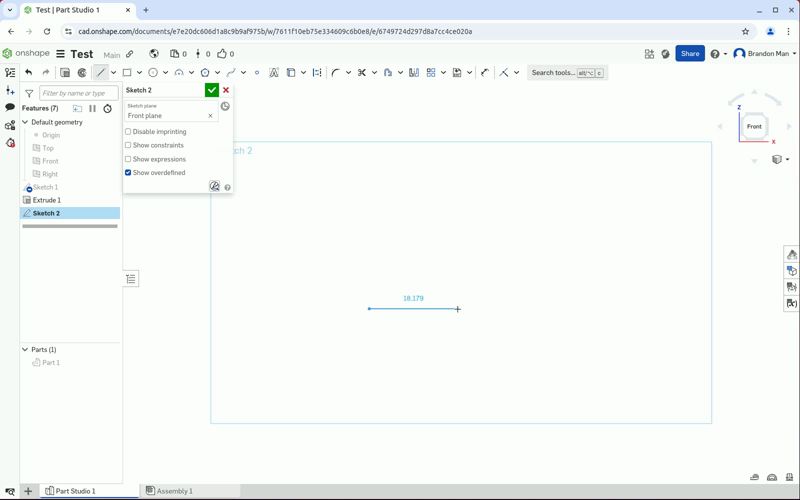
click(457, 308)
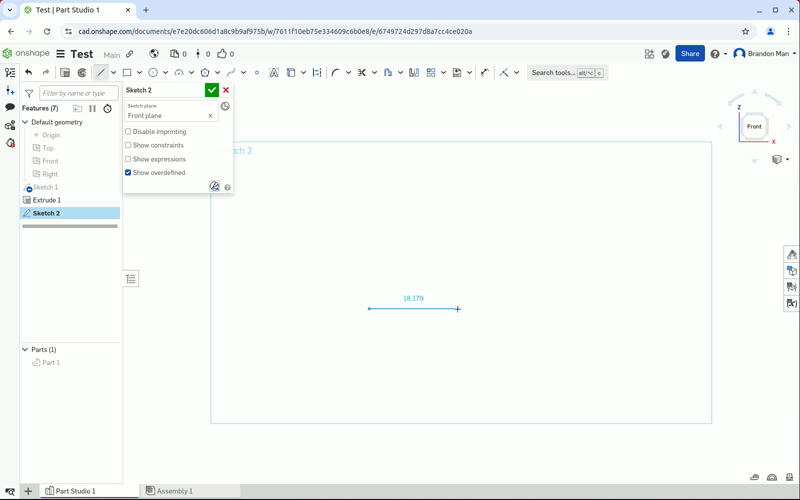
key_up(shift)
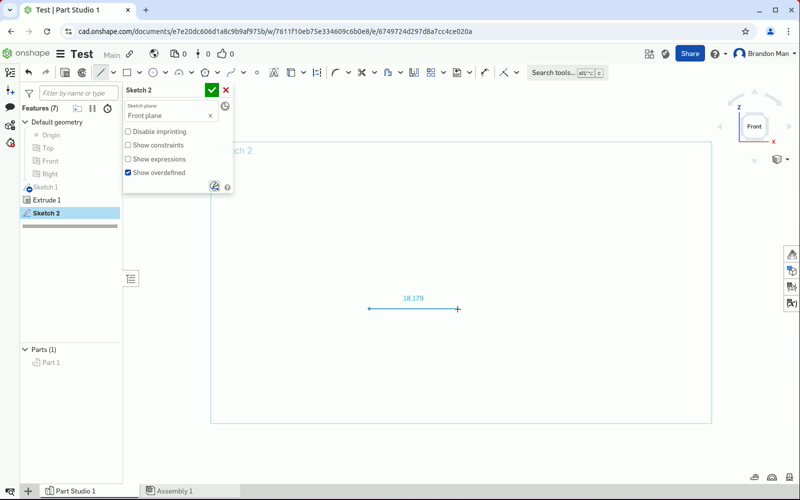
key_down(shift)
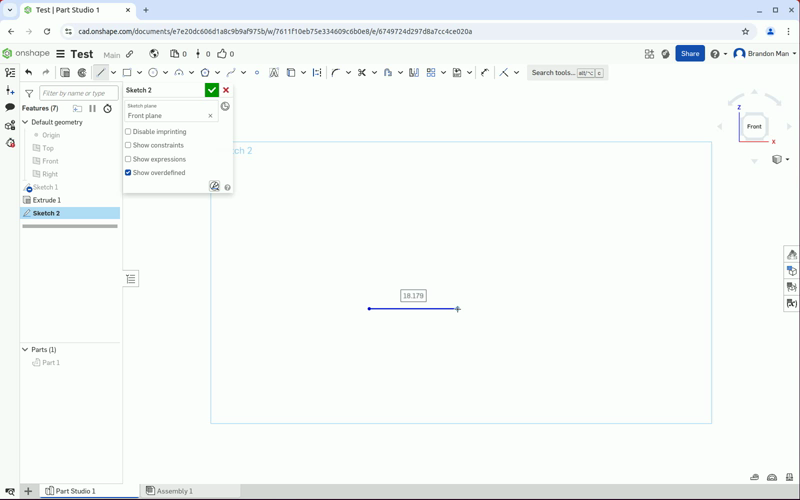
mouse_move(487, 308)
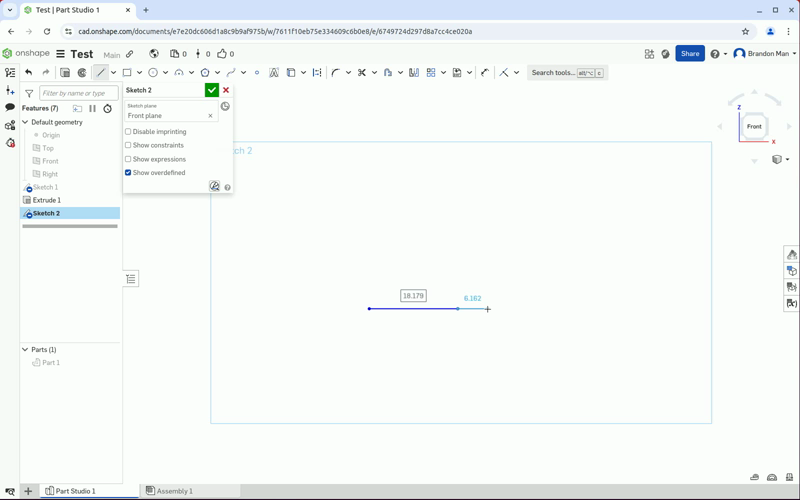
mouse_move(457, 282)
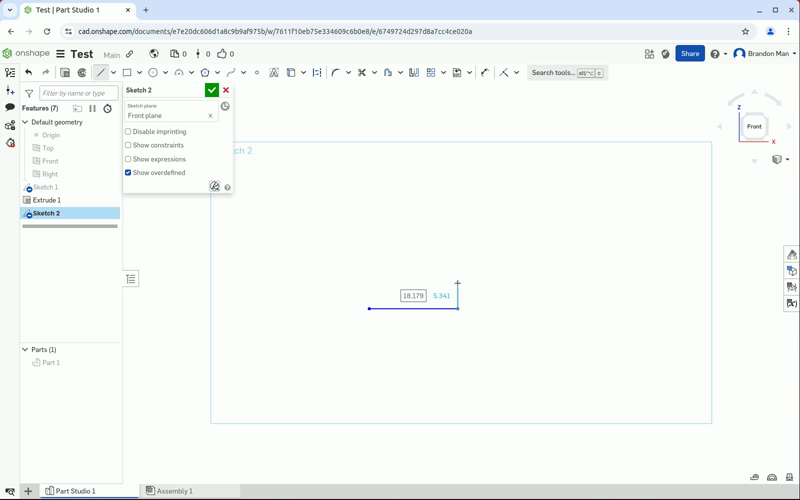
click(457, 282)
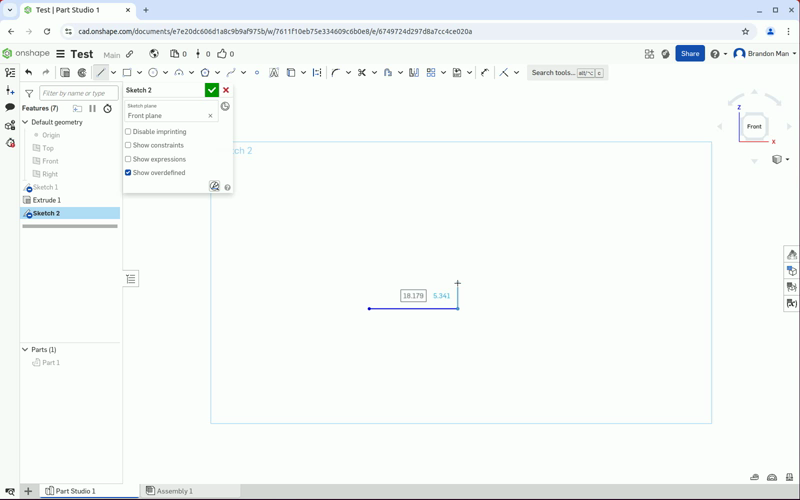
key_up(shift)
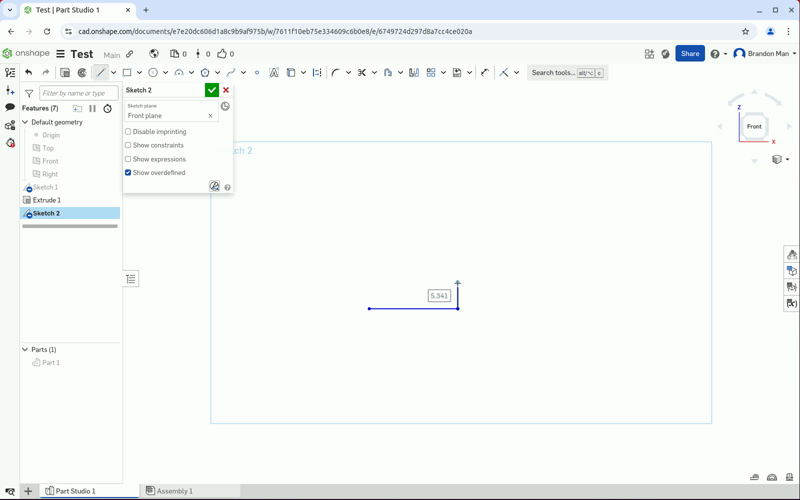
key_down(shift)
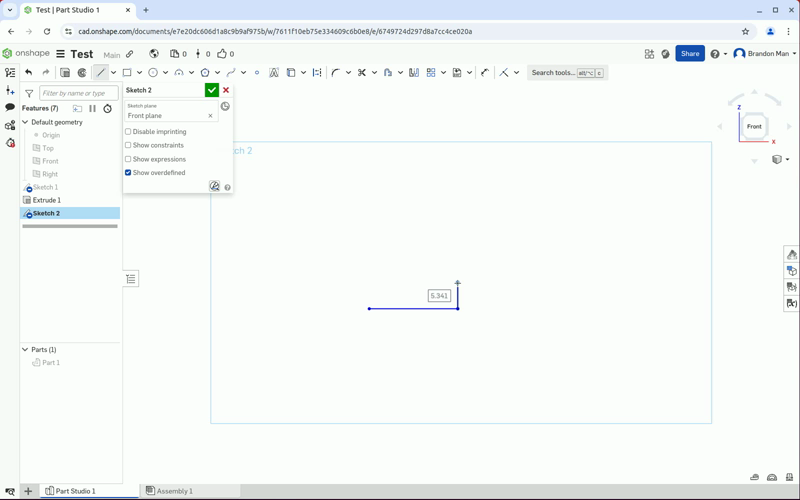
mouse_move(369, 282)
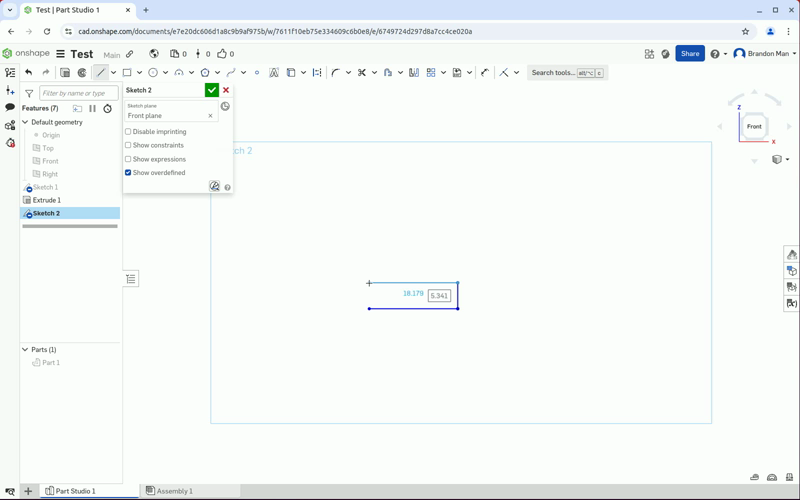
click(369, 282)
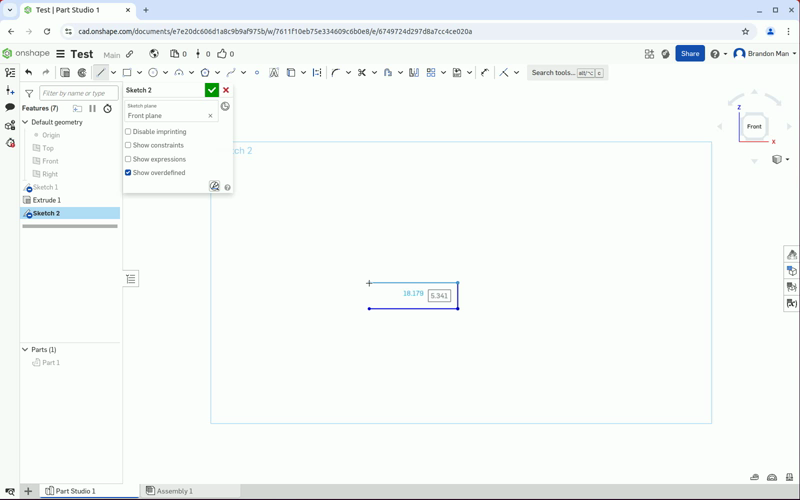
key_up(shift)
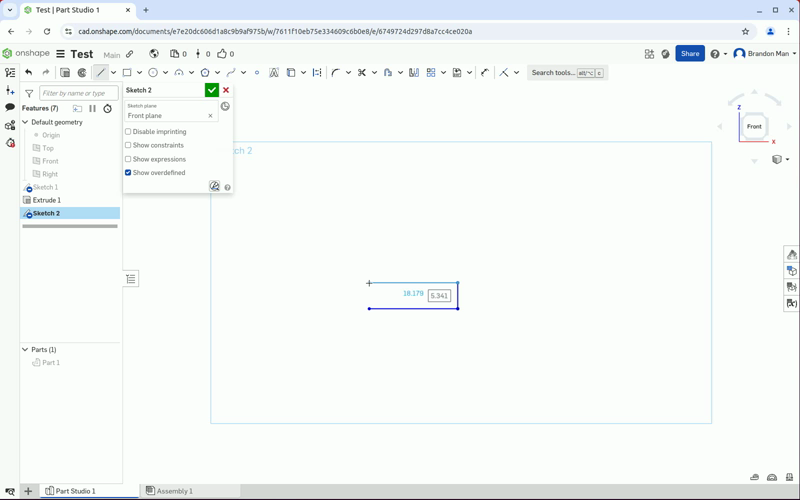
mouse_move(399, 282)
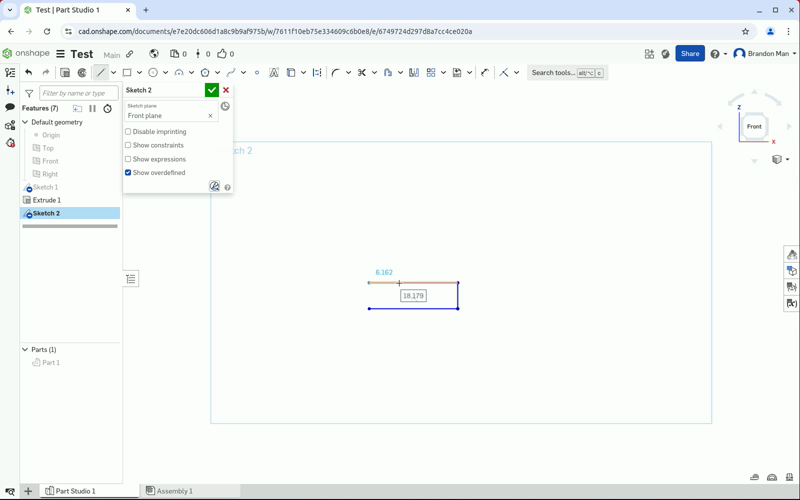
key_down(shift)
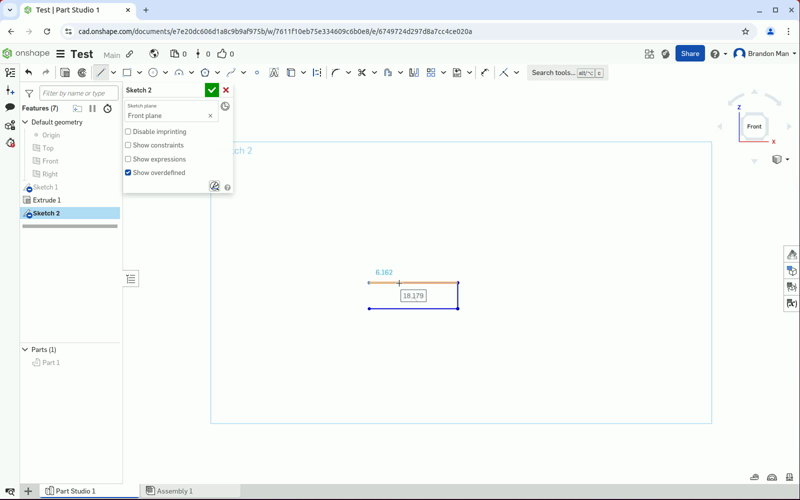
mouse_move(369, 308)
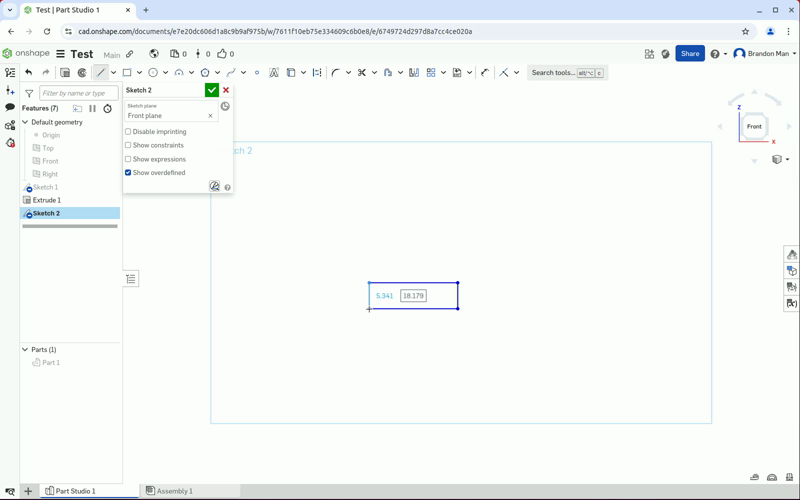
key_up(shift)
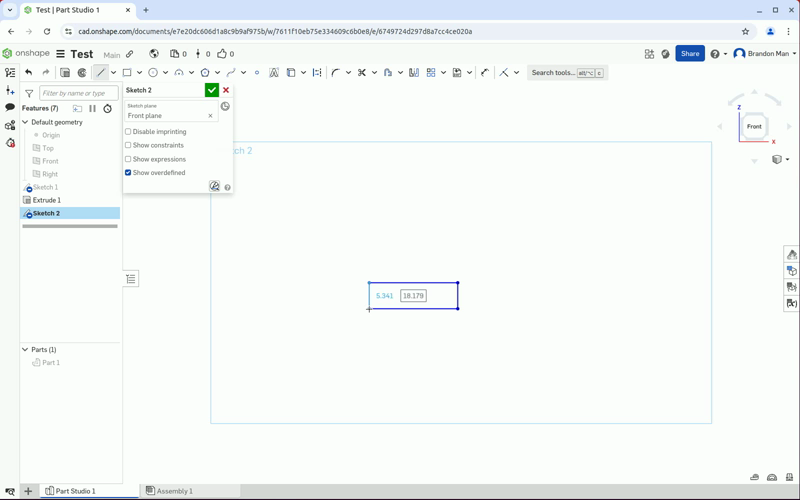
click(369, 308)
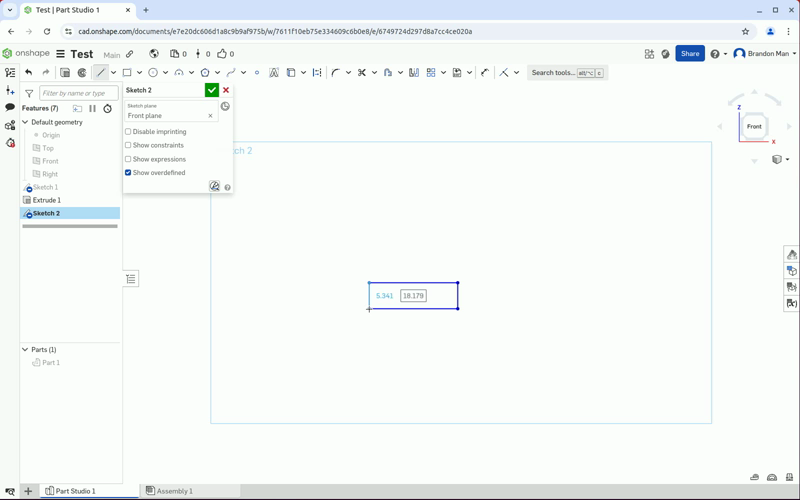
key(esc)
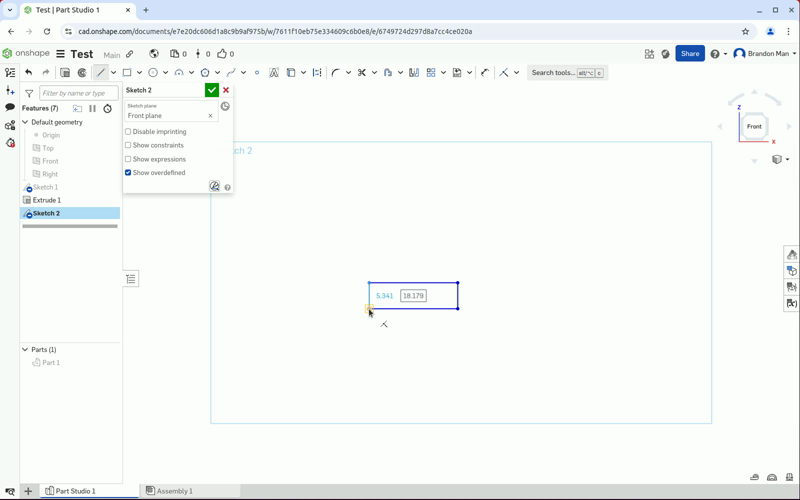
mouse_move(401, 302)
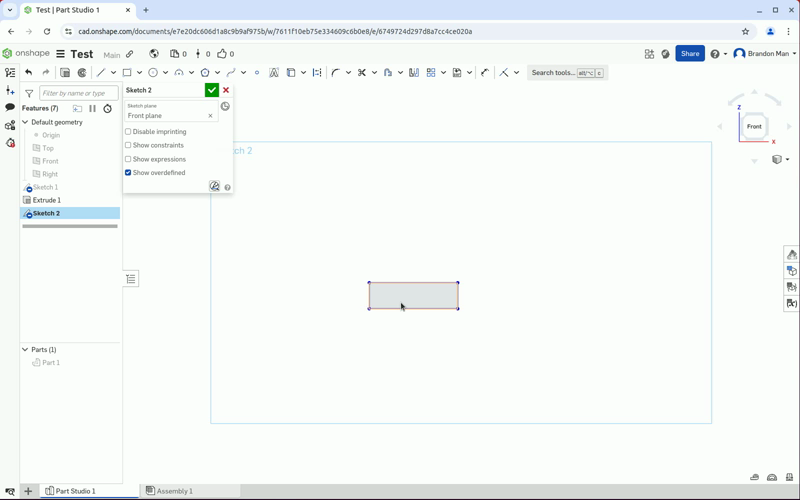
click(401, 302)
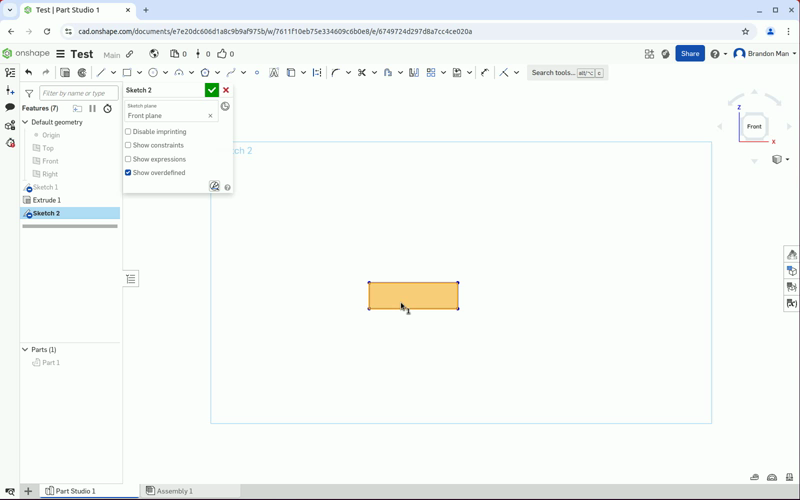
mouse_move(73, 352)
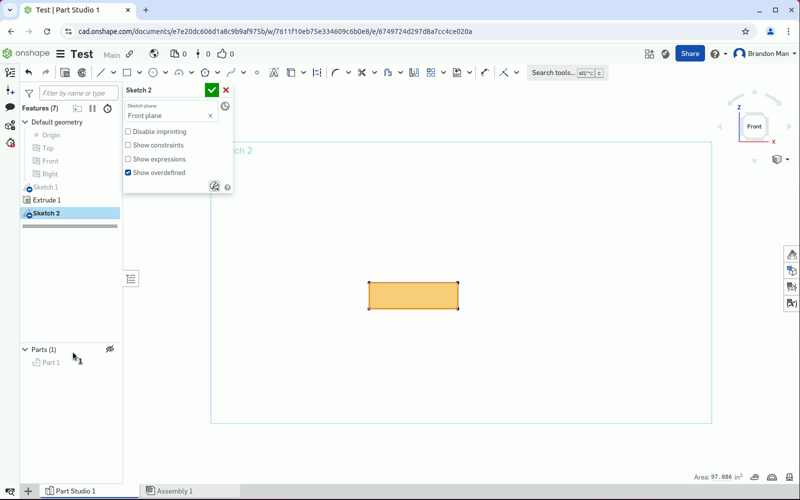
key(shift+y)
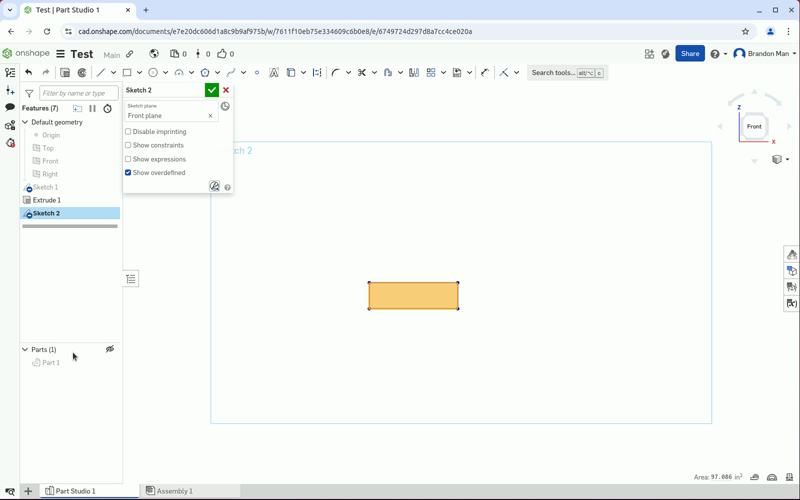
key(shift+e)
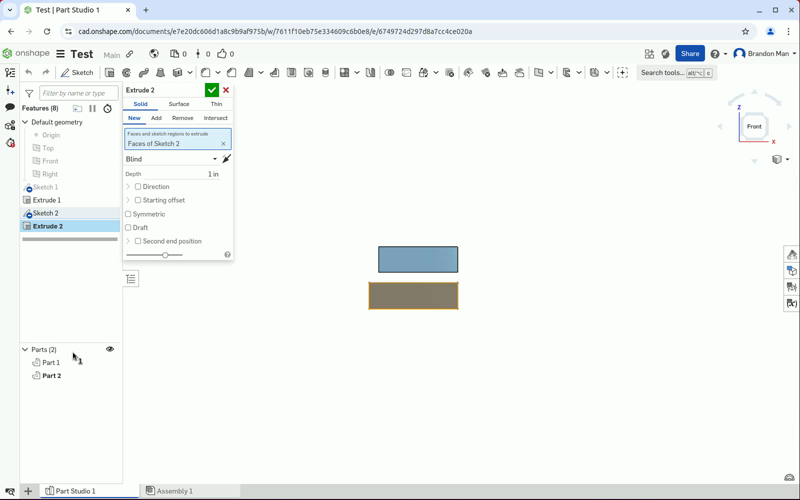
mouse_move(143, 106)
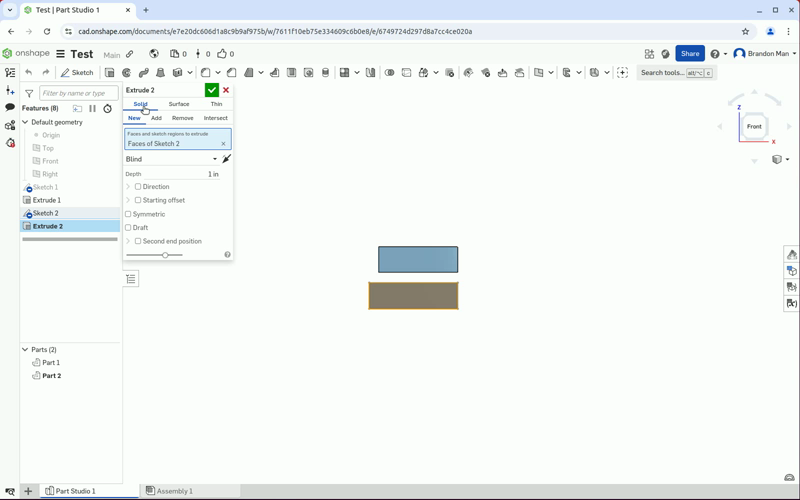
click(143, 106)
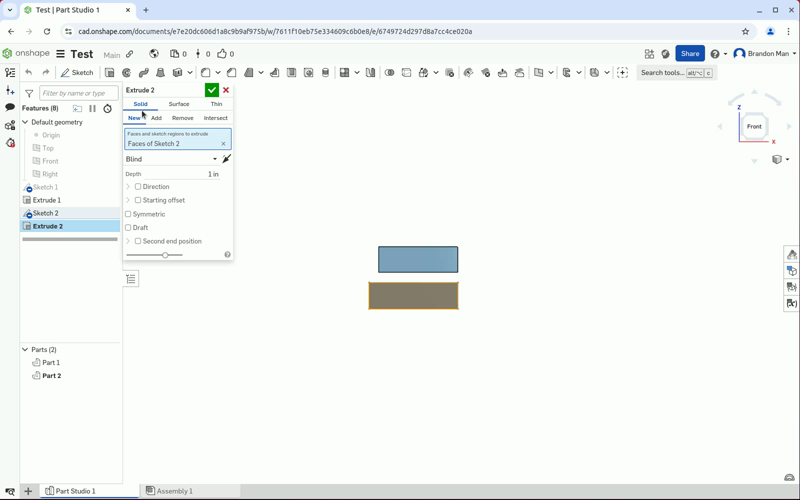
mouse_move(137, 120)
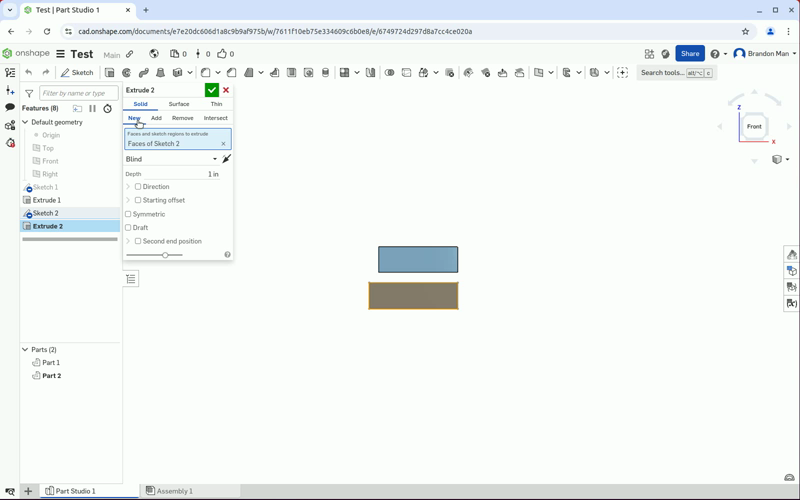
click(137, 120)
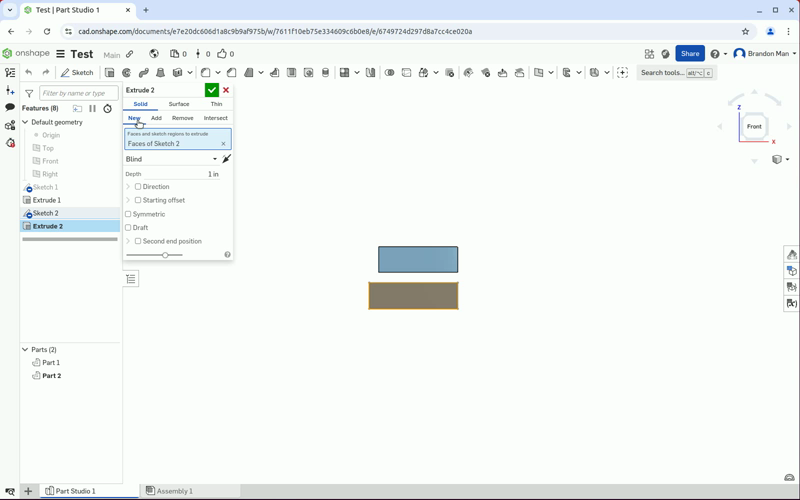
key(tab, 4)
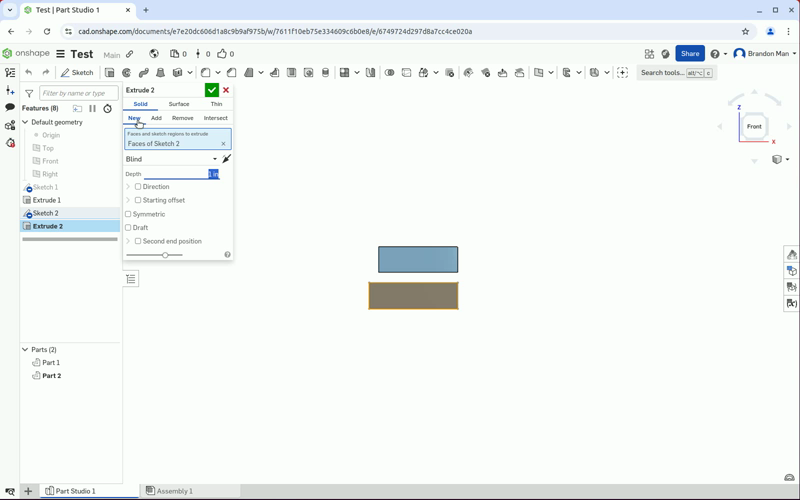
text(0.241)
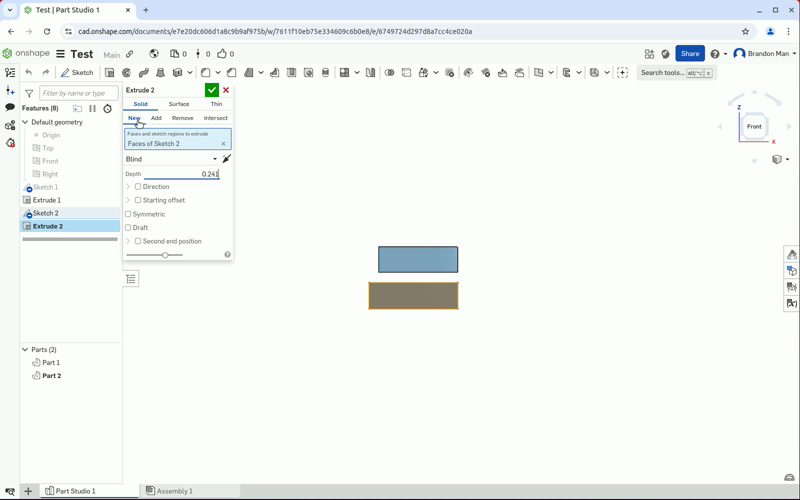
key(enter)
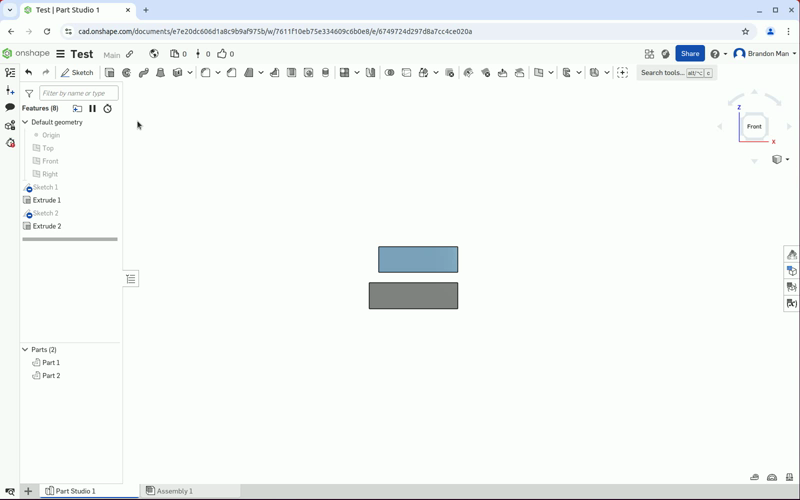
key(shift+h)
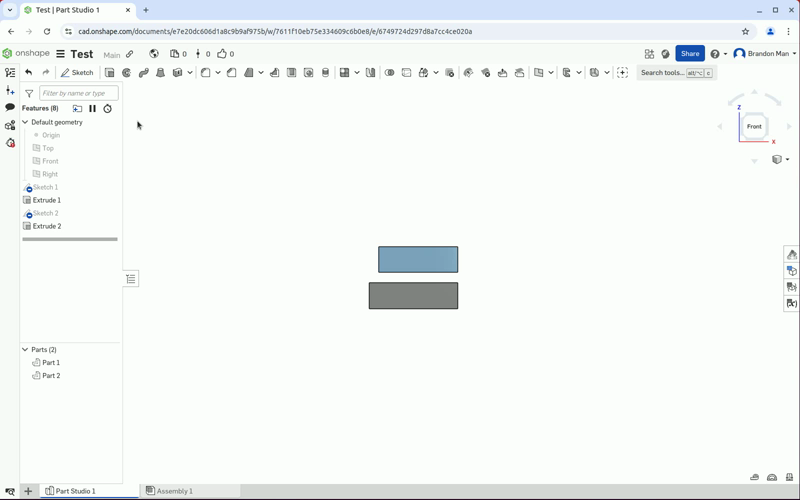
key(shift+h)
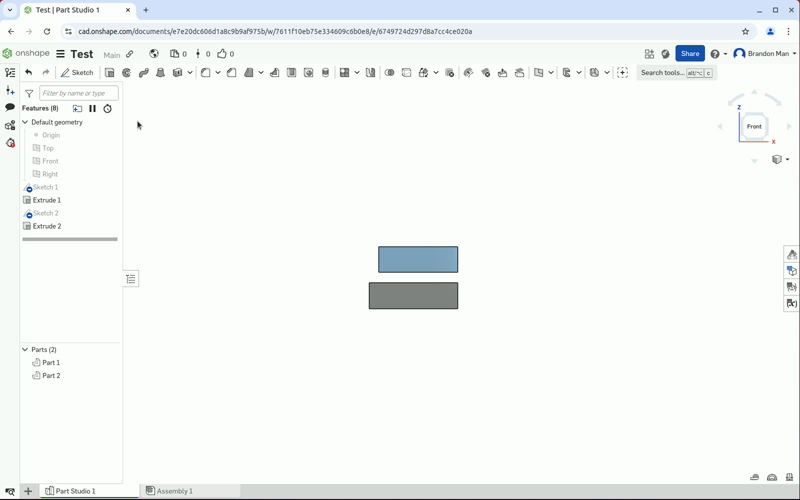
mouse_move(73, 189)
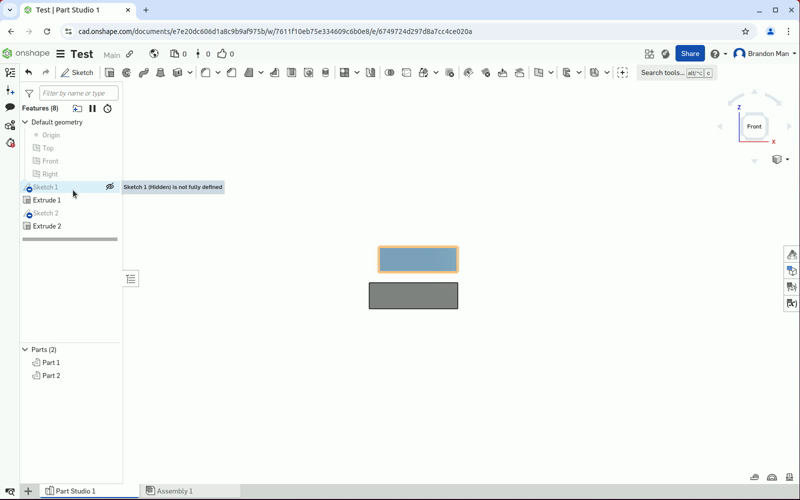
click(73, 189)
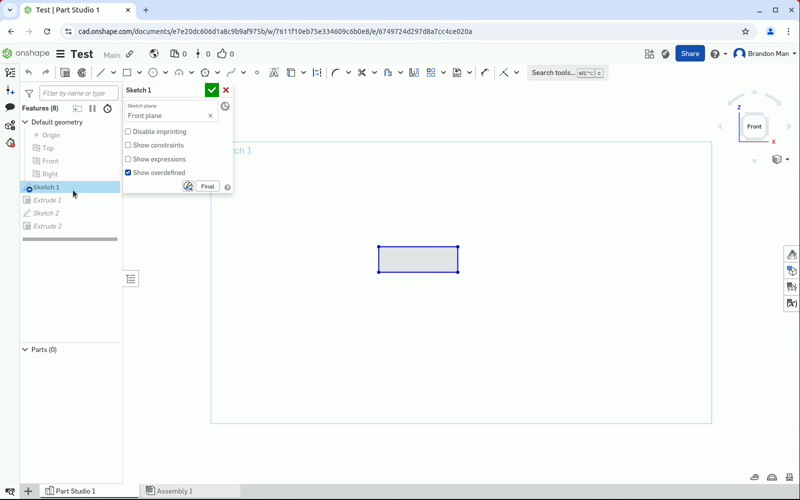
mouse_move(229, 92)
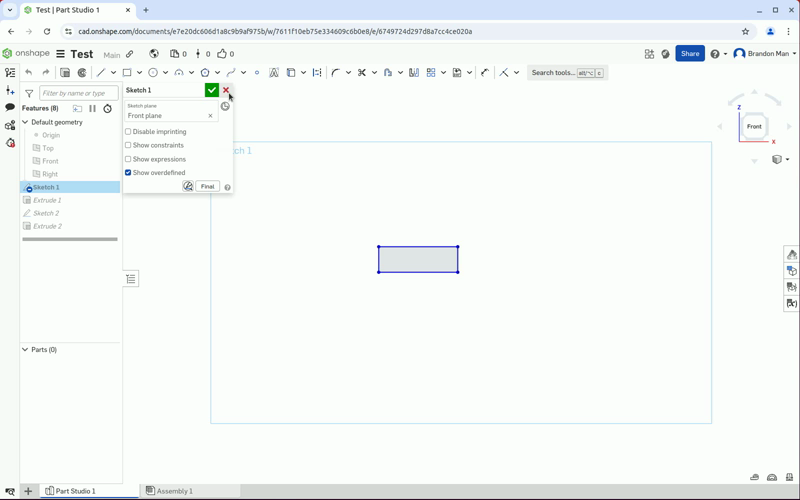
click(229, 92)
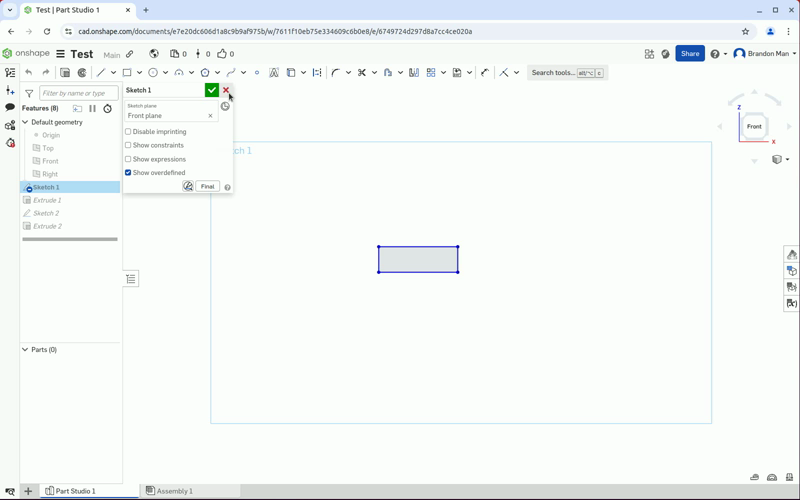
key(shift+s)
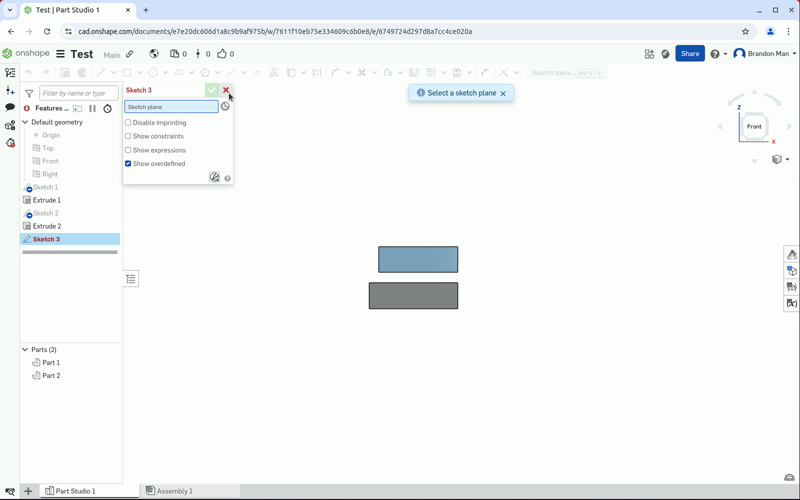
mouse_move(73, 163)
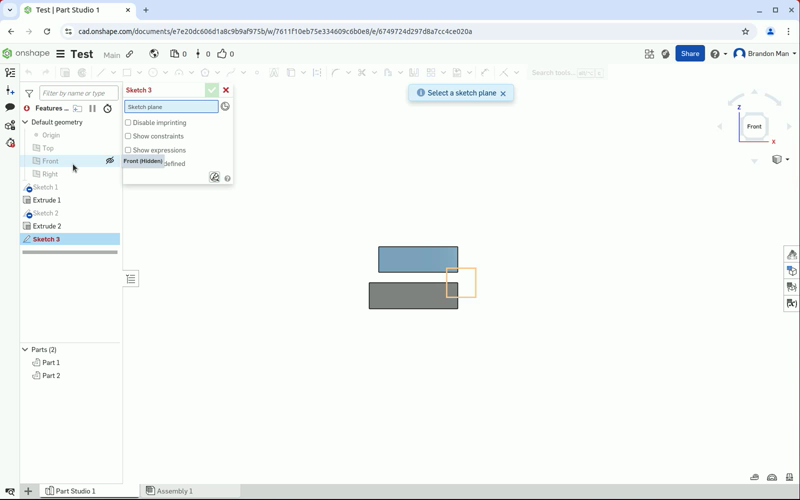
click(73, 163)
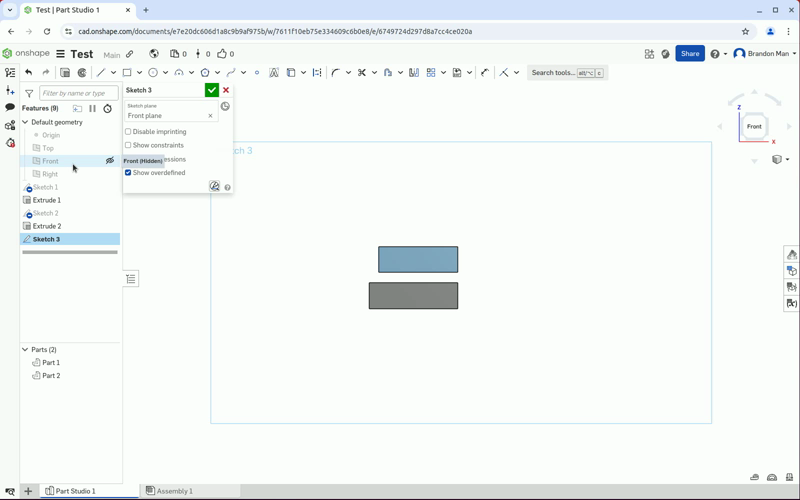
mouse_move(73, 352)
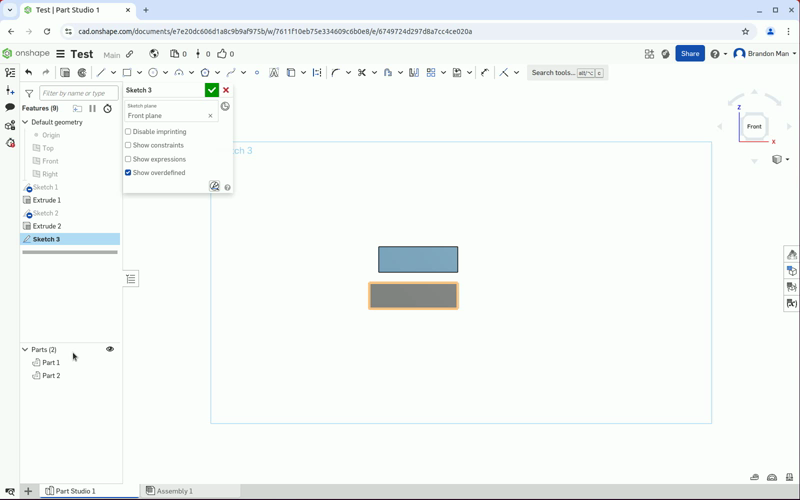
key(y)
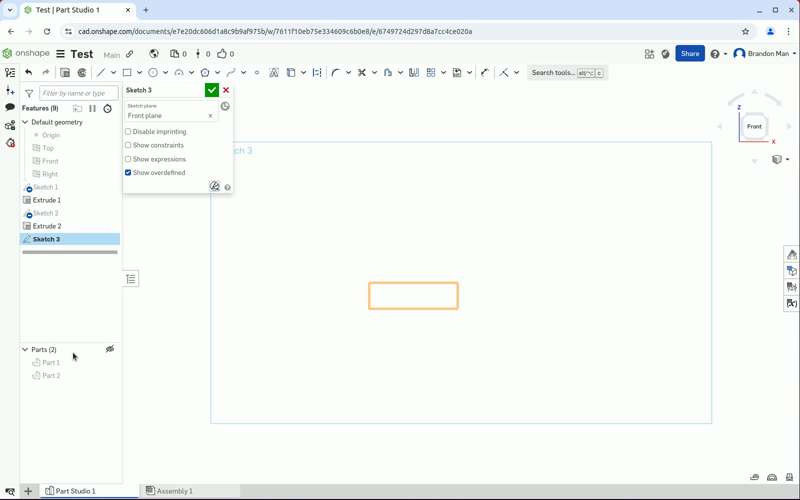
key(l)
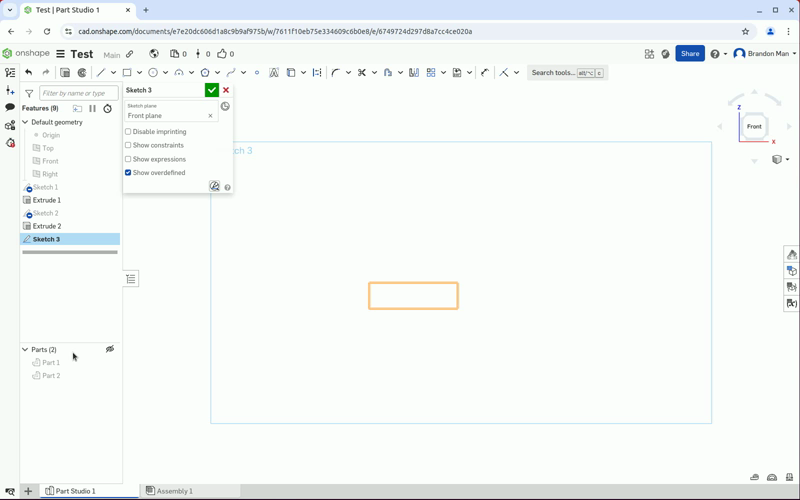
key_down(shift)
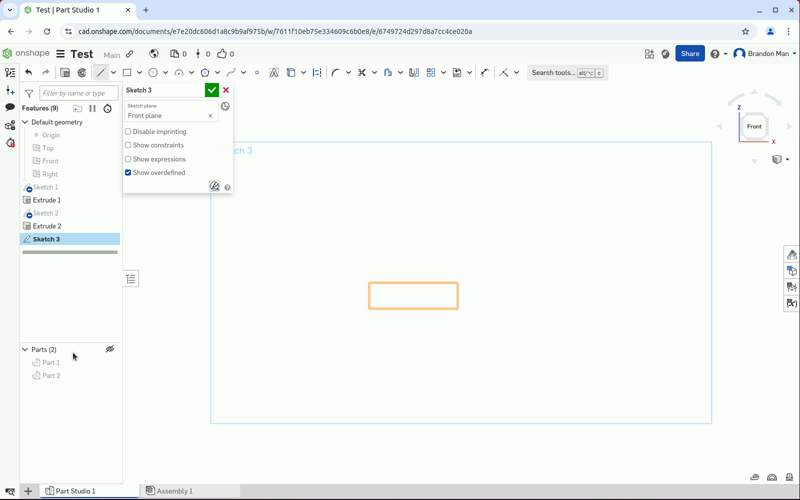
mouse_move(382, 349)
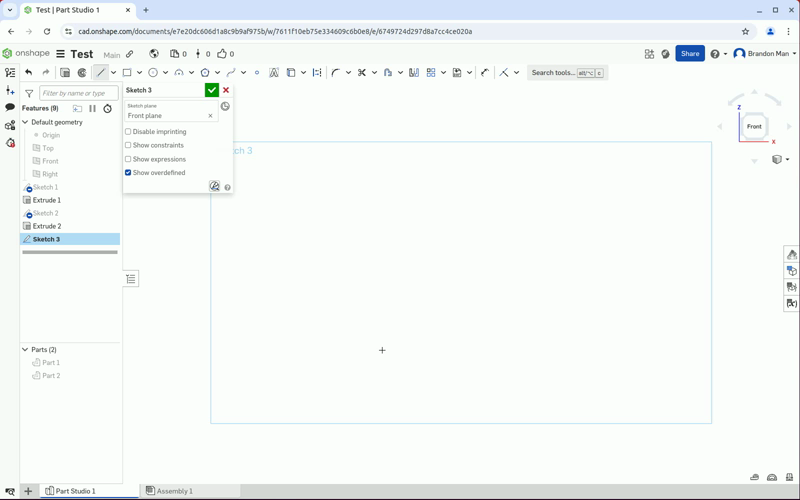
click(382, 349)
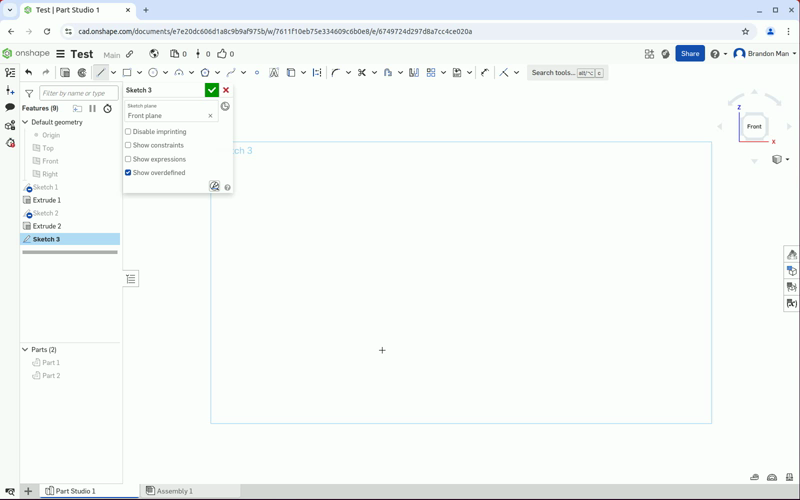
key_up(shift)
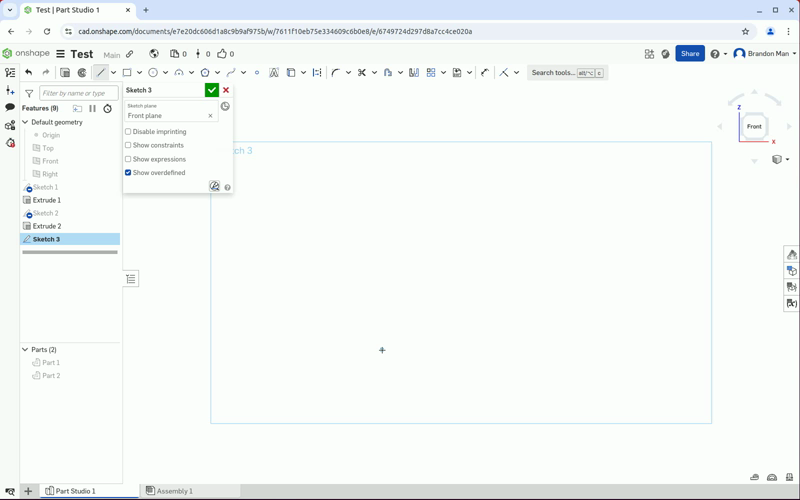
key_down(shift)
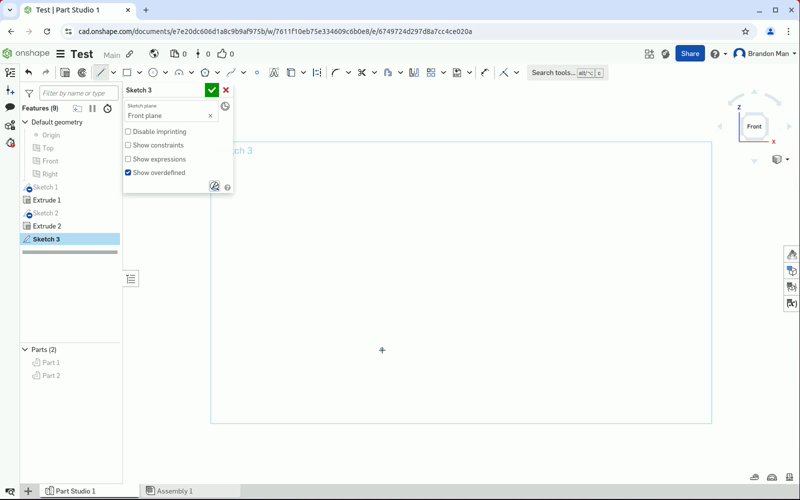
mouse_move(461, 349)
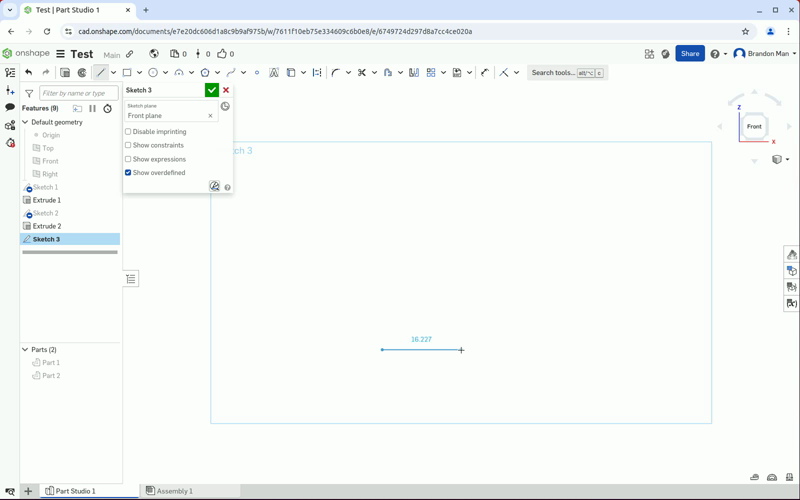
click(461, 349)
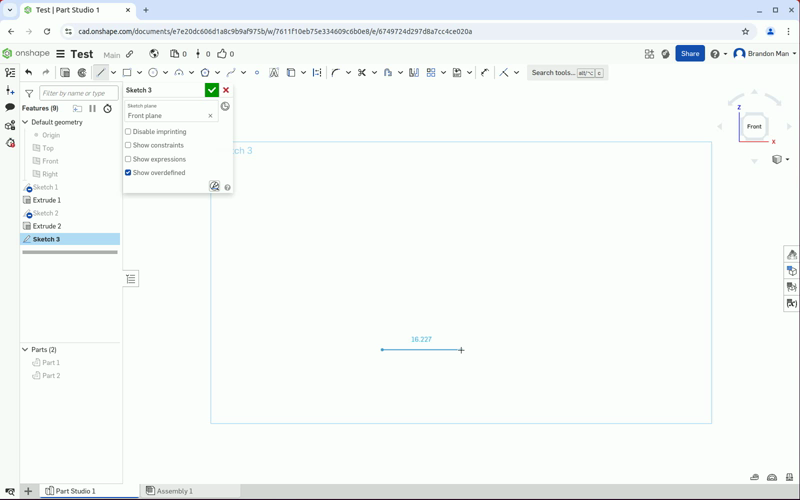
key_up(shift)
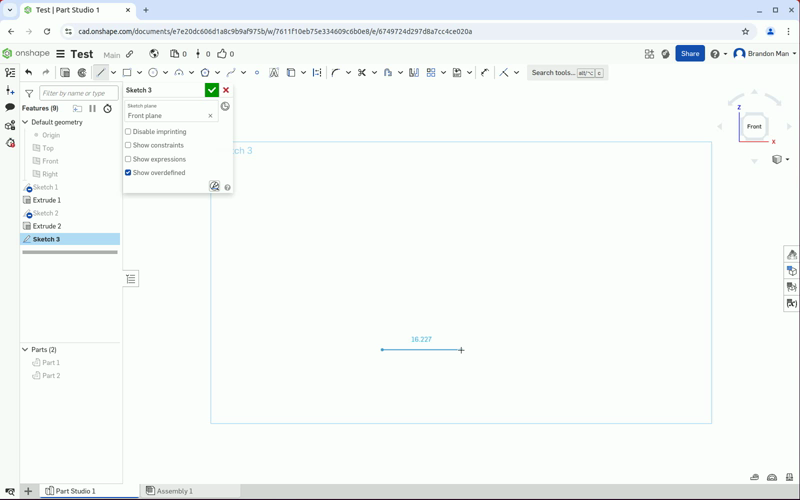
key_down(shift)
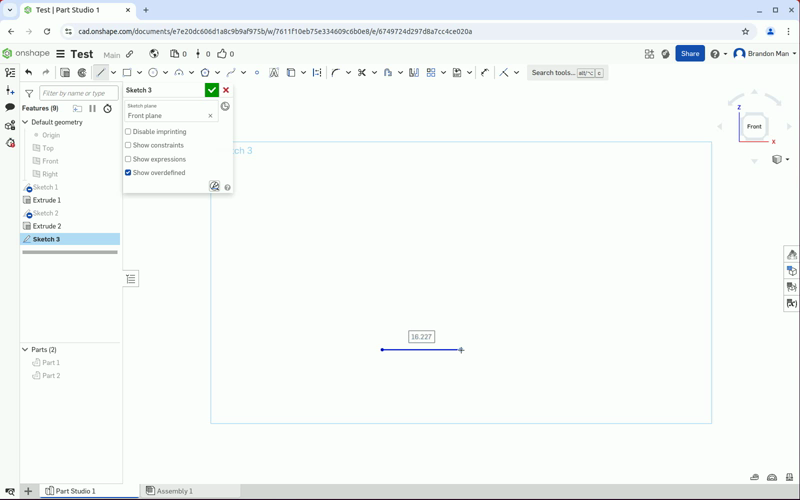
mouse_move(491, 349)
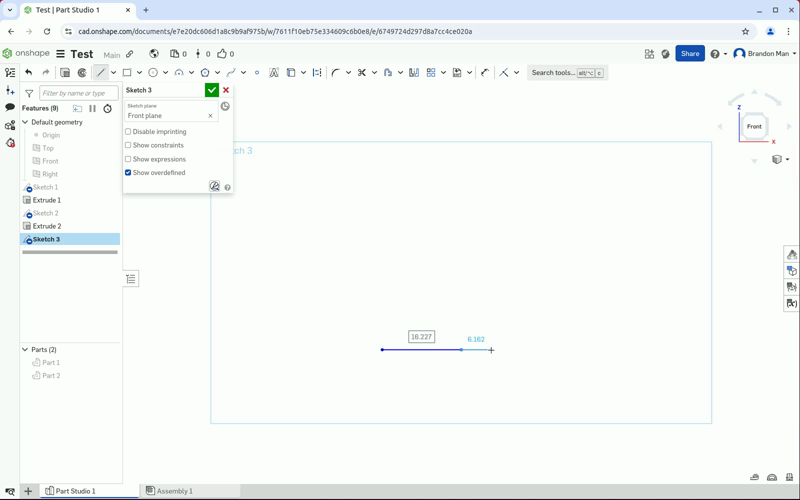
mouse_move(461, 324)
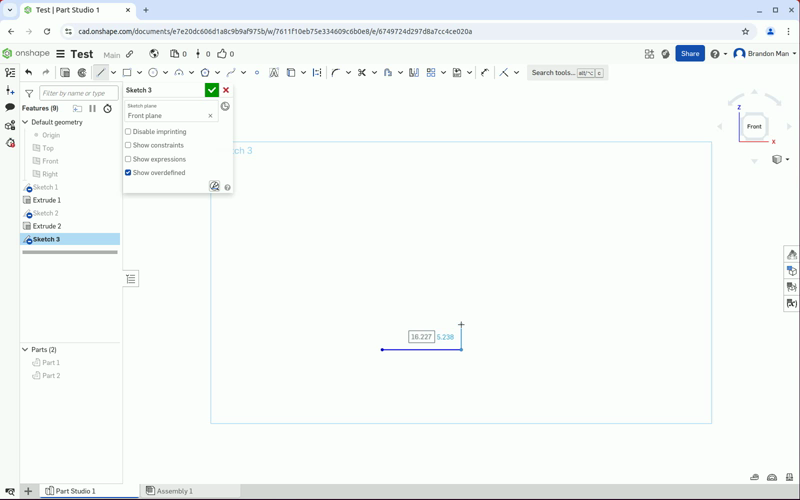
click(461, 324)
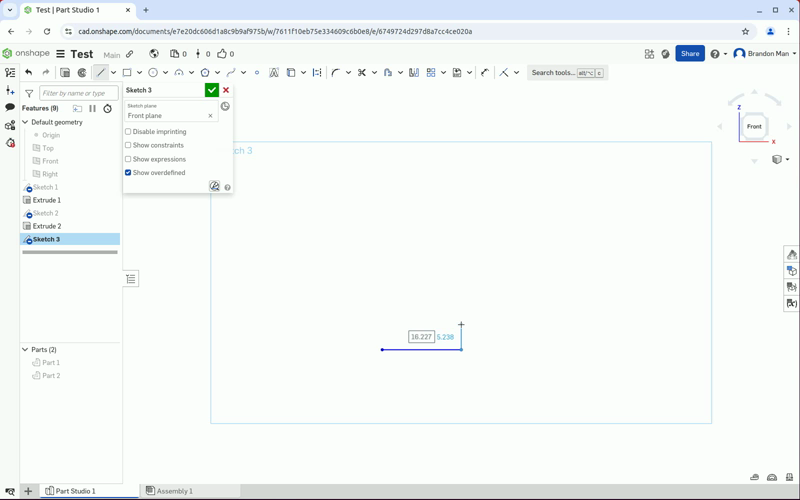
key_up(shift)
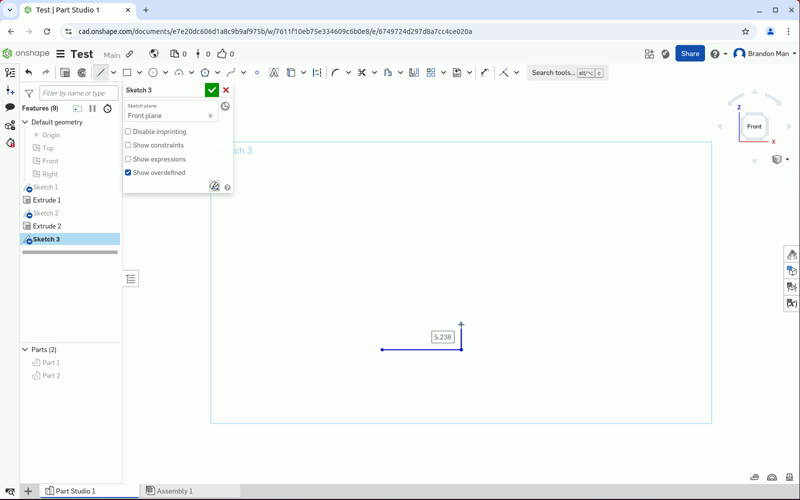
key_down(shift)
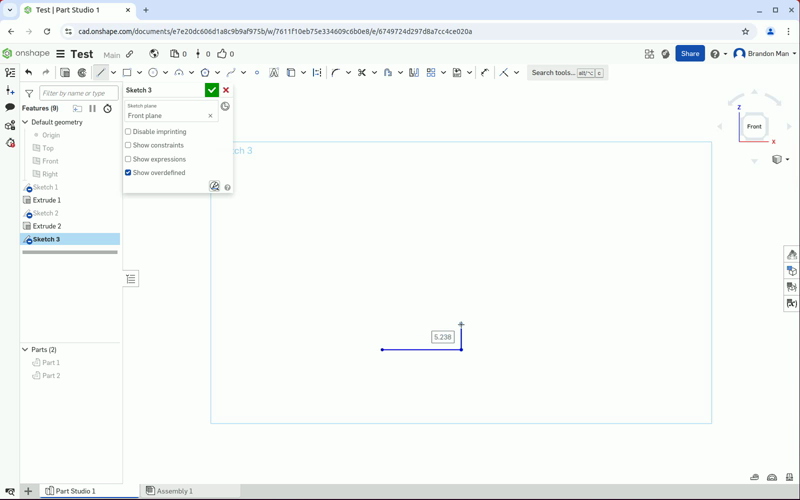
mouse_move(382, 324)
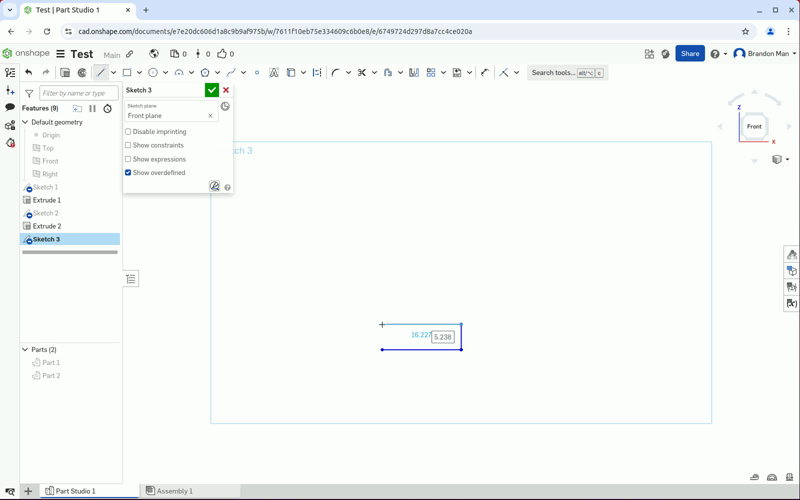
click(382, 324)
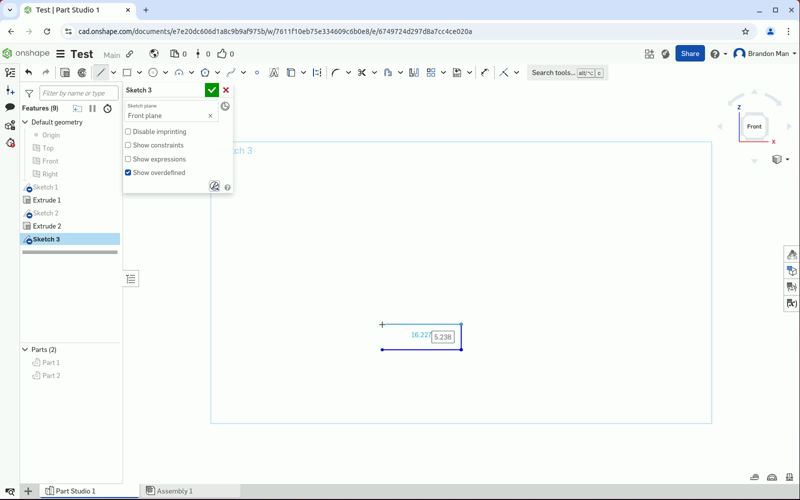
key_up(shift)
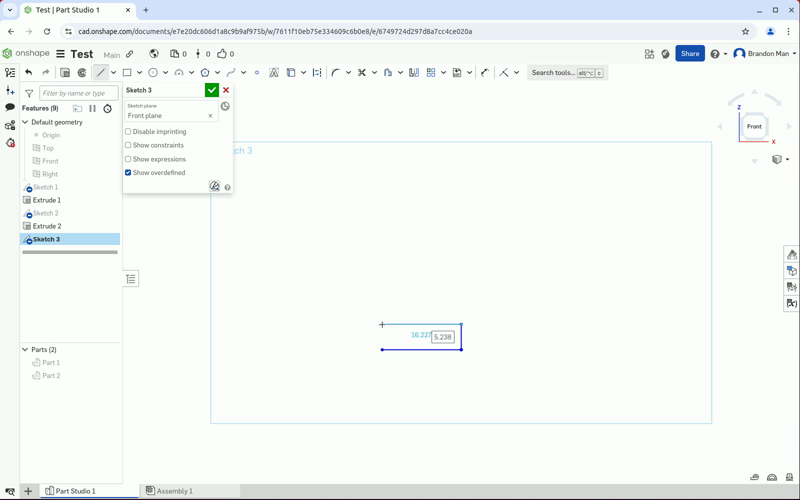
mouse_move(412, 324)
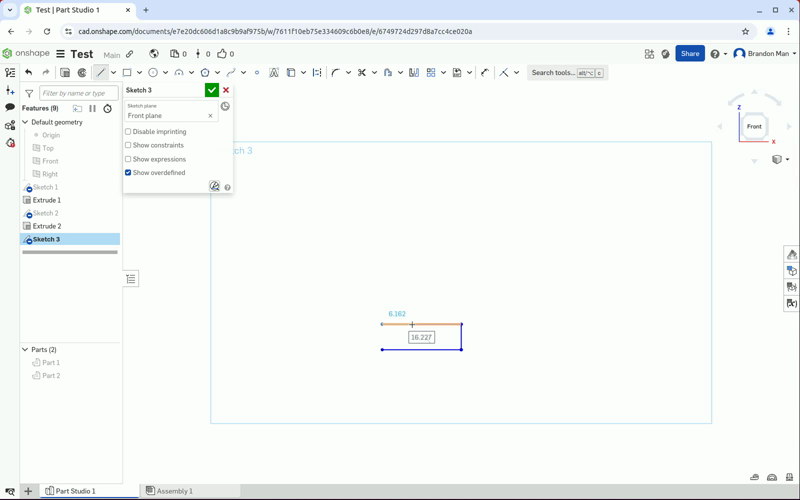
key_down(shift)
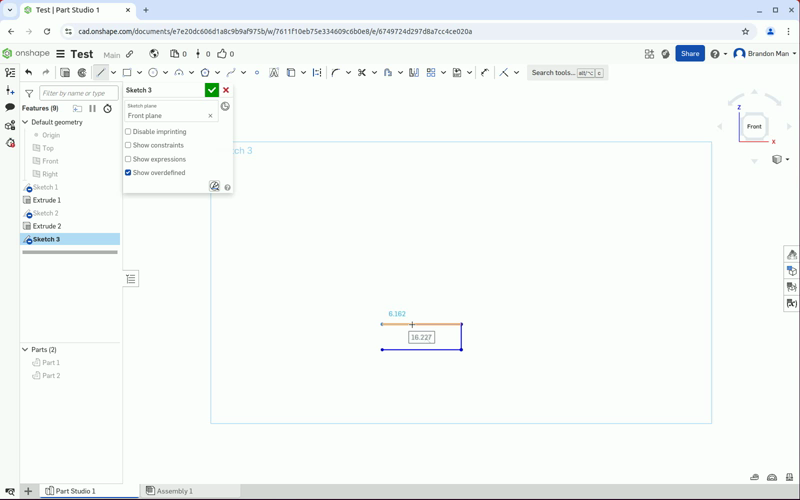
mouse_move(382, 349)
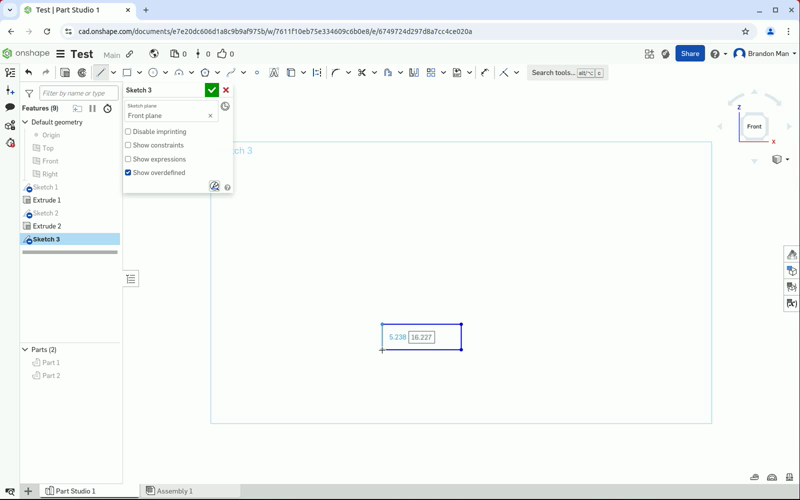
key_up(shift)
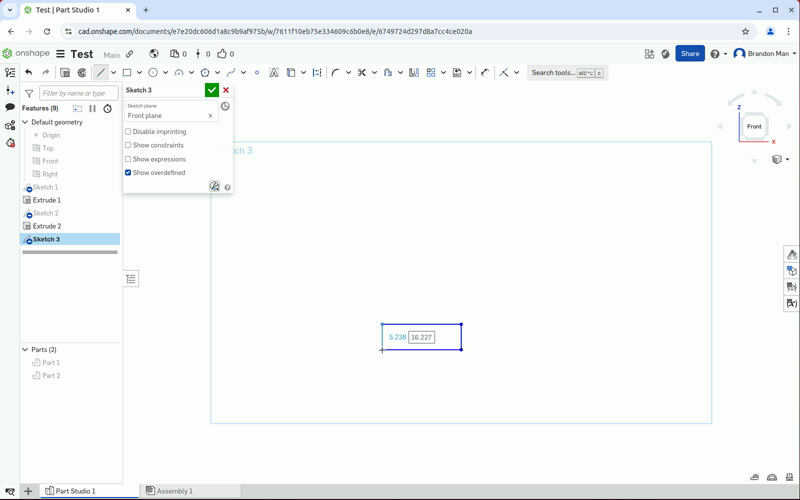
click(382, 349)
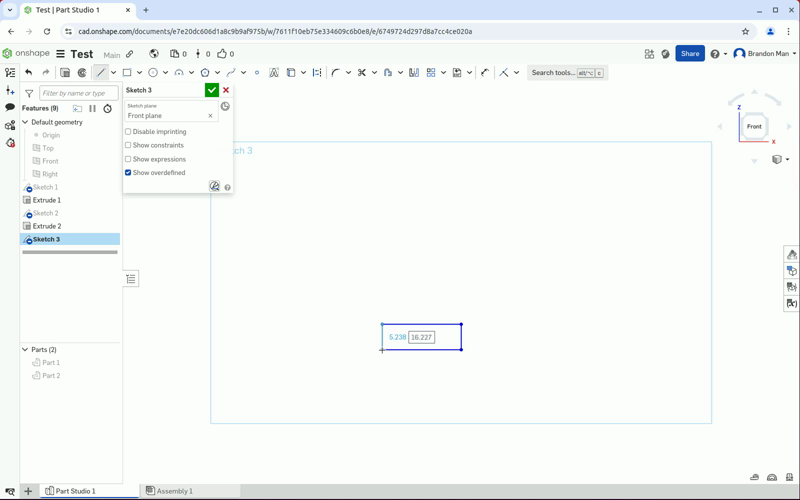
key(esc)
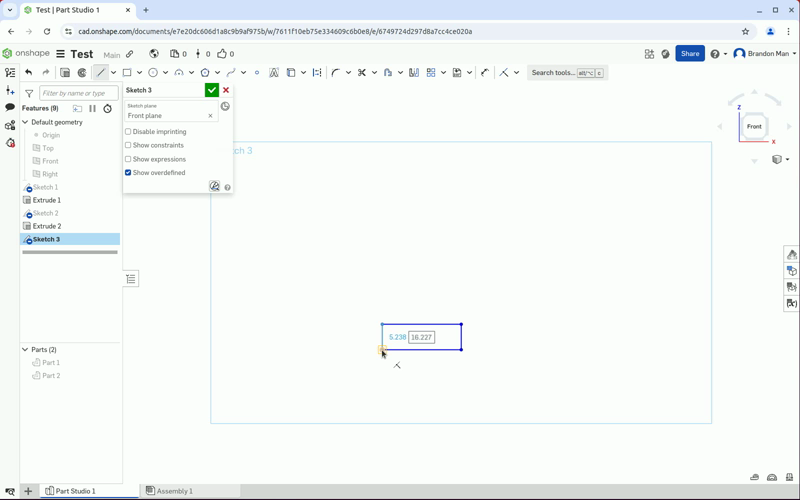
mouse_move(442, 333)
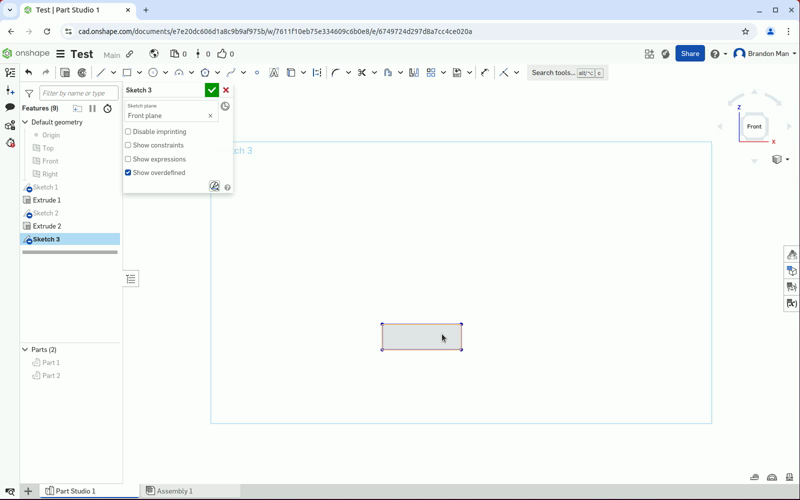
click(442, 333)
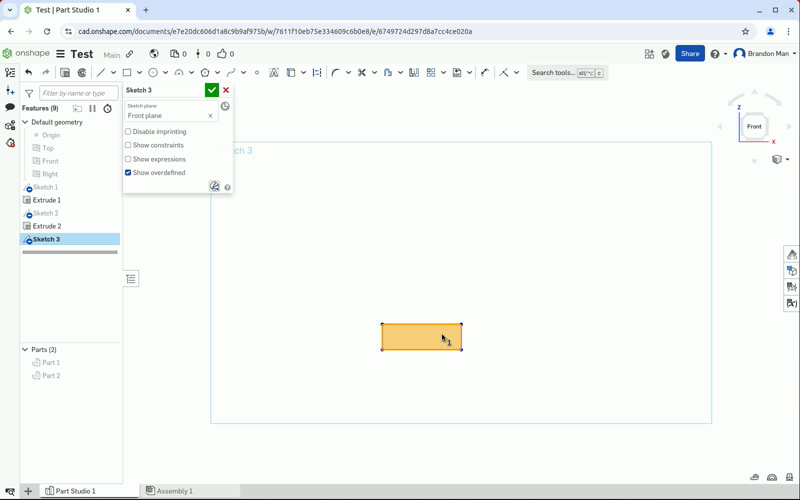
mouse_move(73, 352)
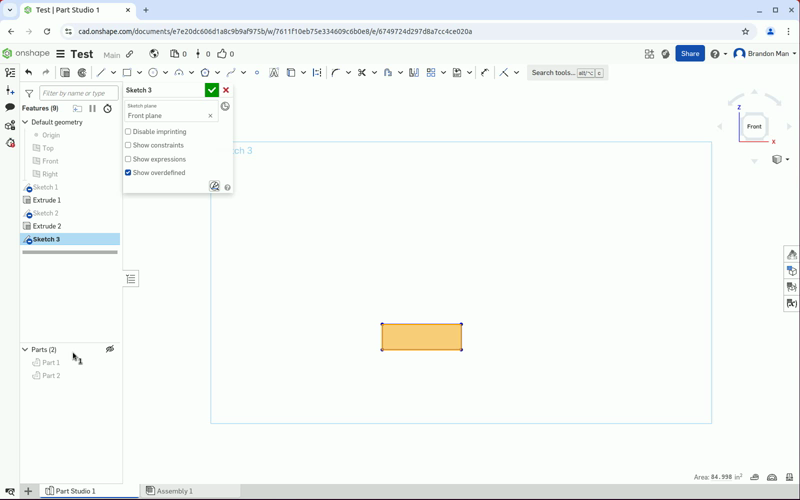
key(shift+y)
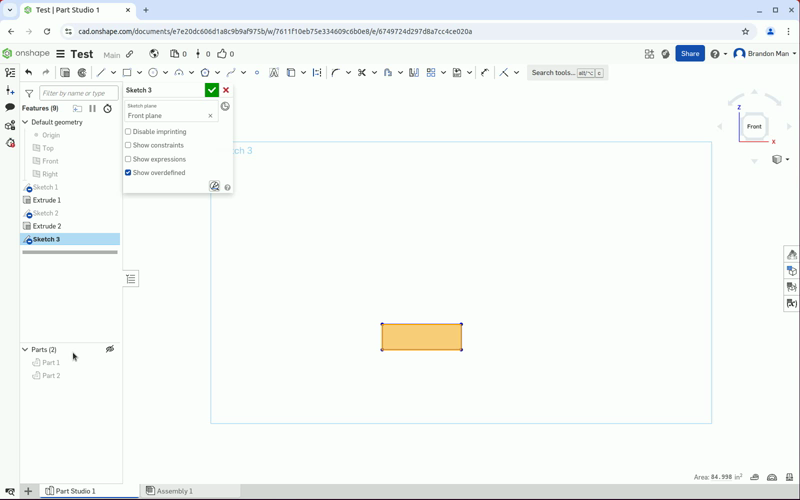
key(shift+e)
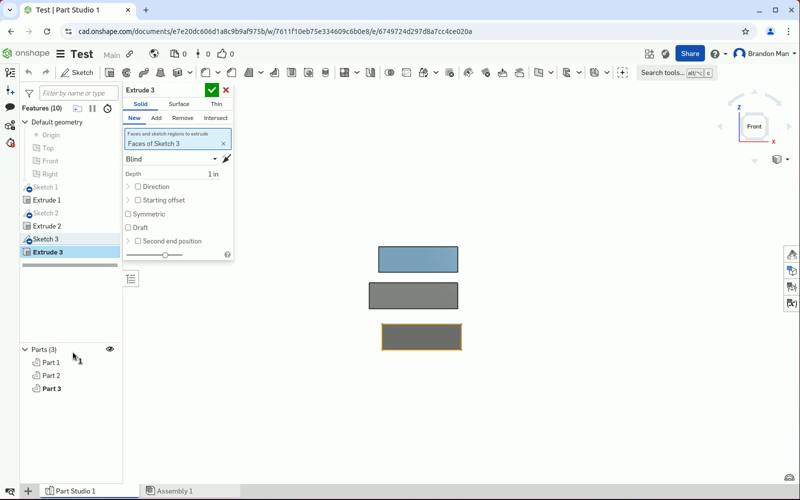
mouse_move(143, 106)
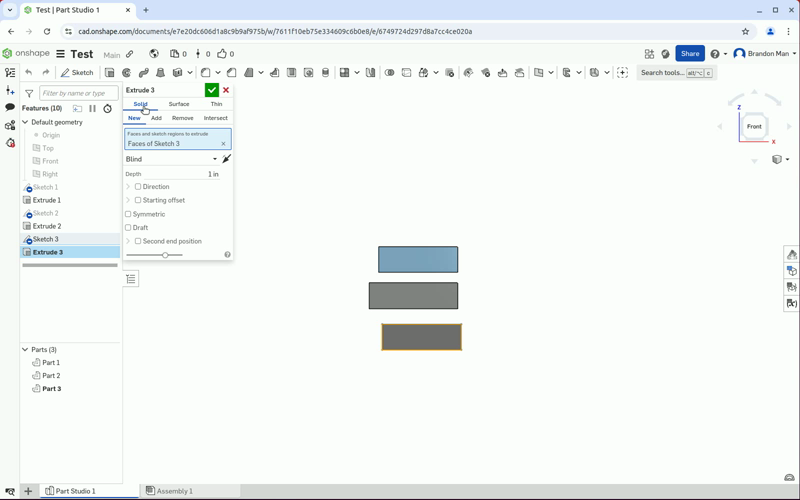
click(143, 106)
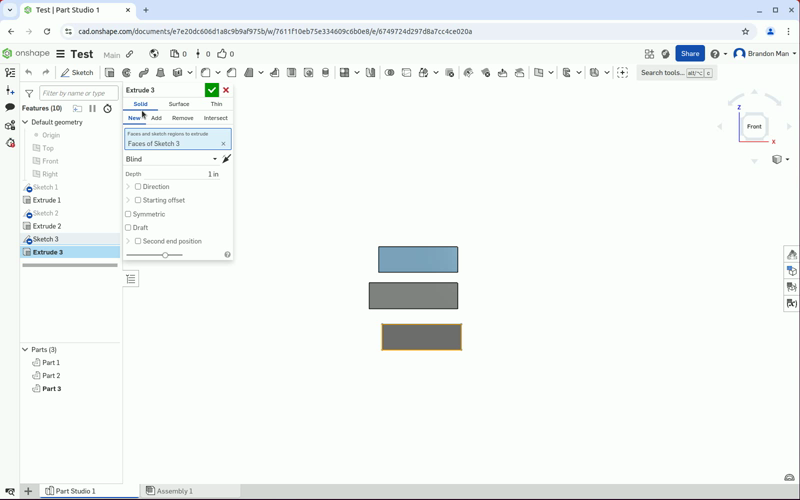
mouse_move(137, 120)
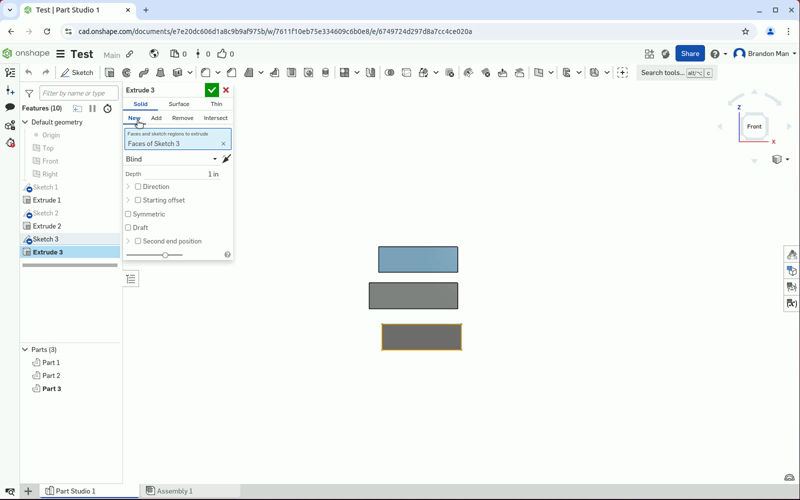
click(137, 120)
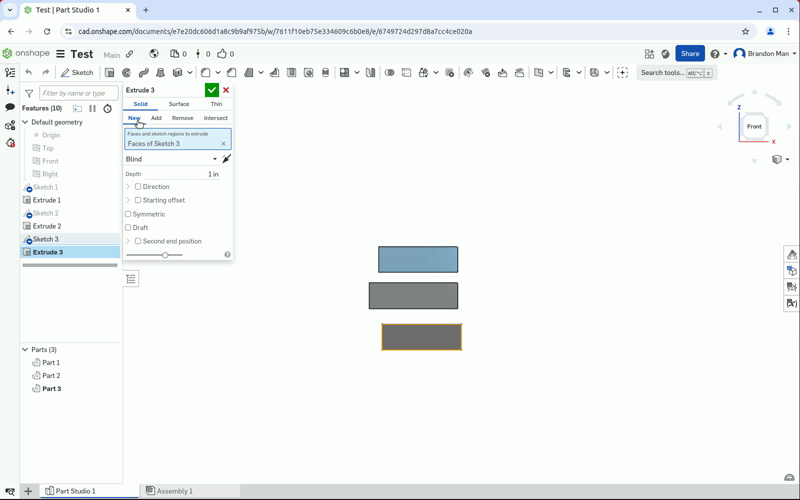
key(tab, 4)
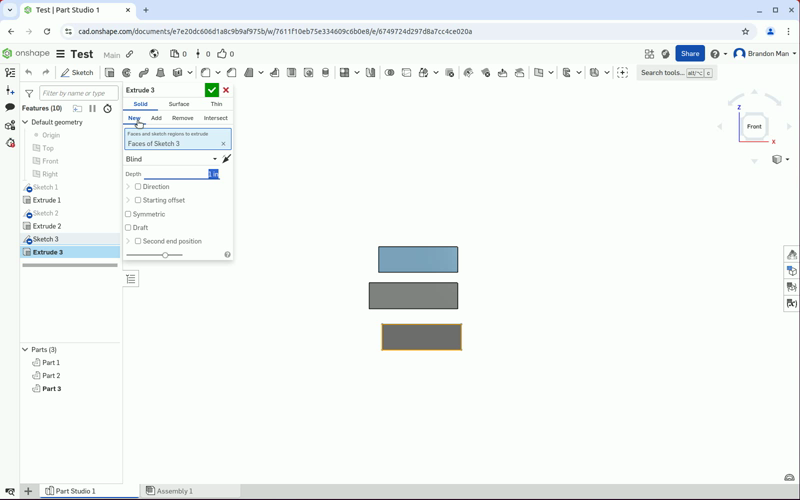
text(0.241)
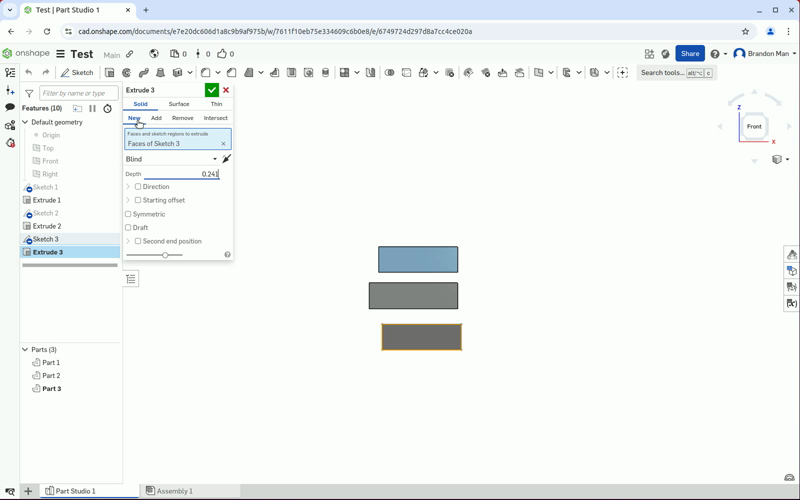
key(enter)
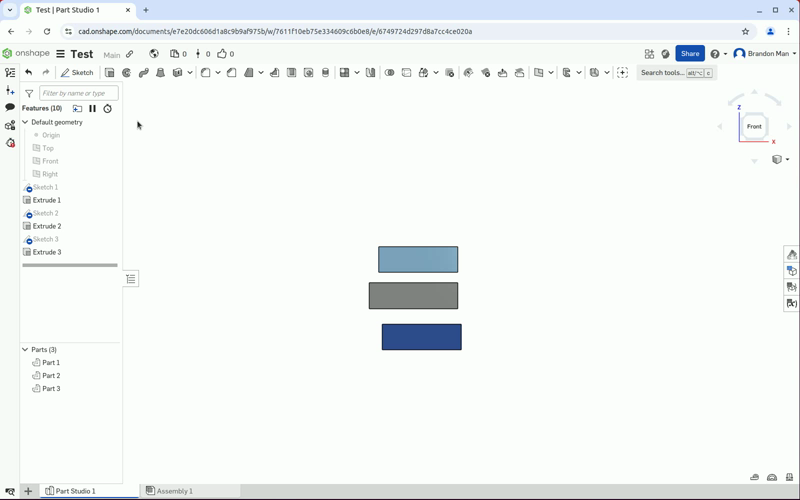
key(shift+h)
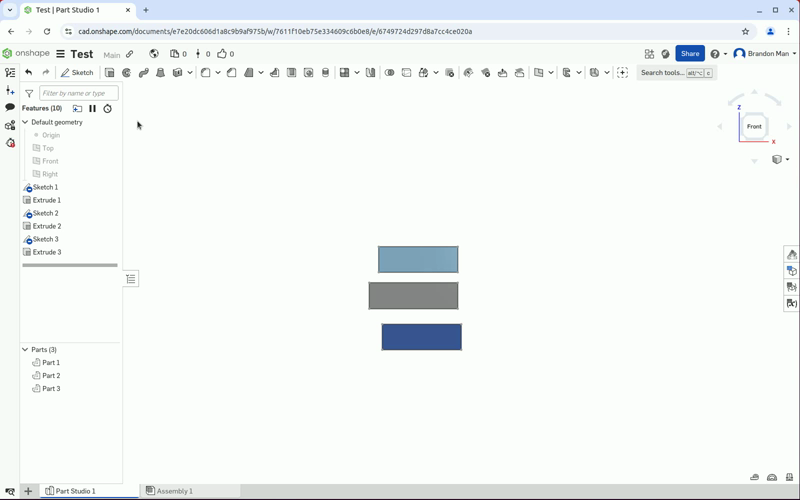
key(shift+h)
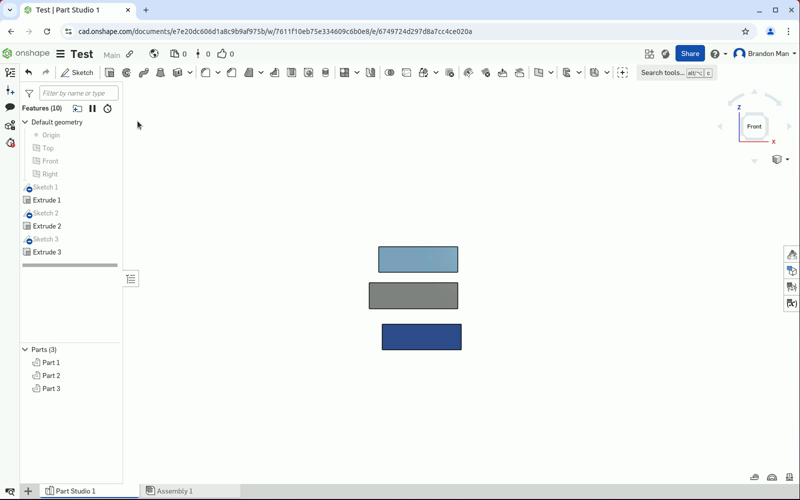
mouse_move(73, 189)
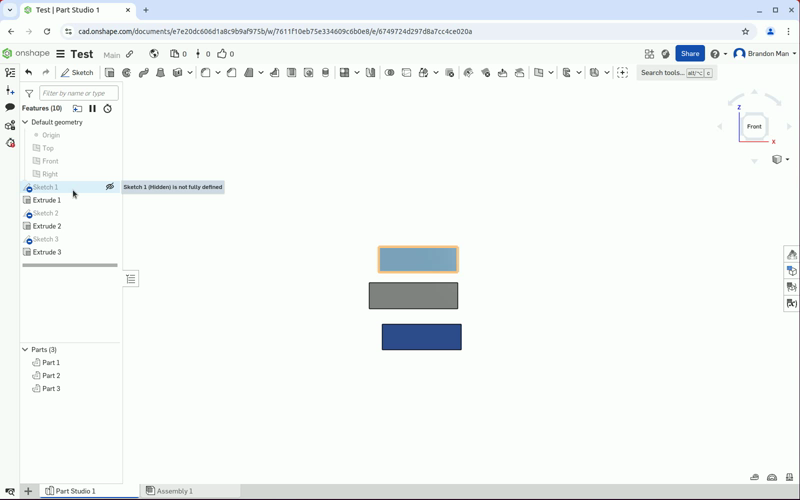
click(73, 189)
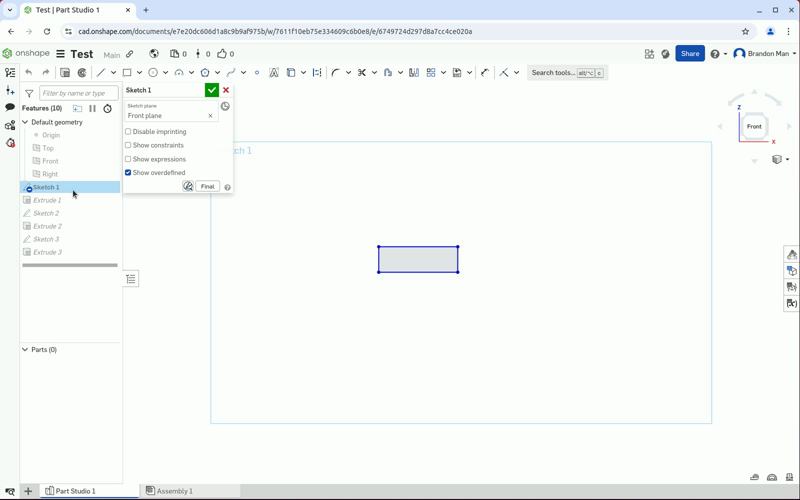
mouse_move(229, 92)
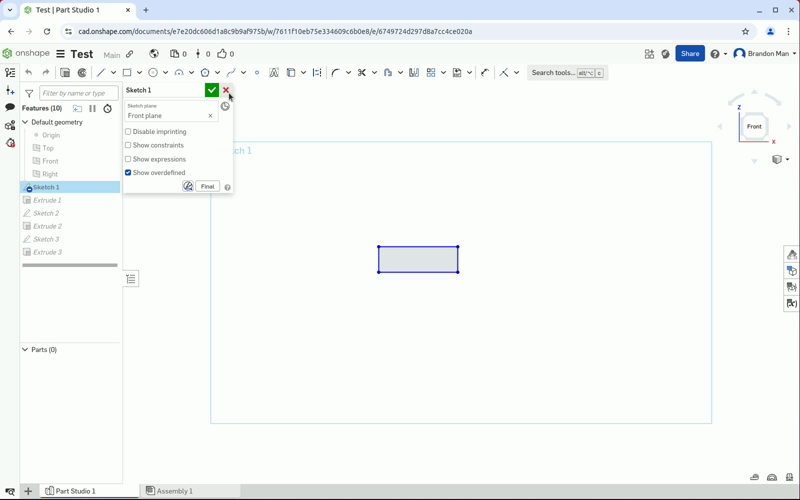
click(229, 92)
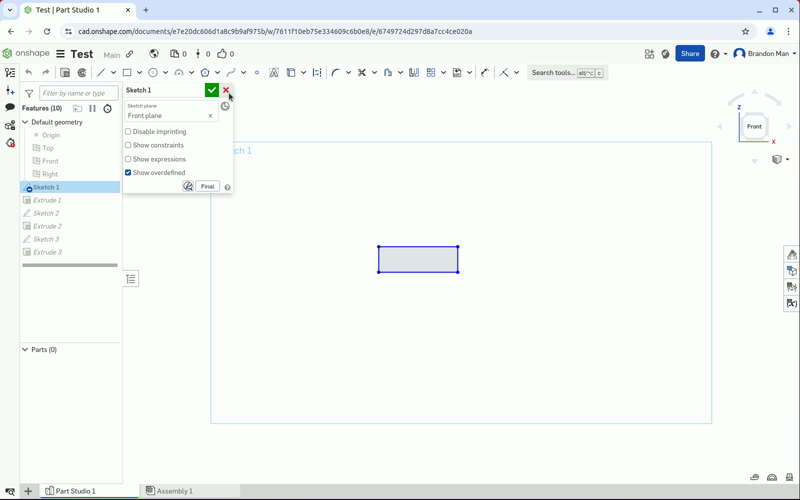
key(shift+s)
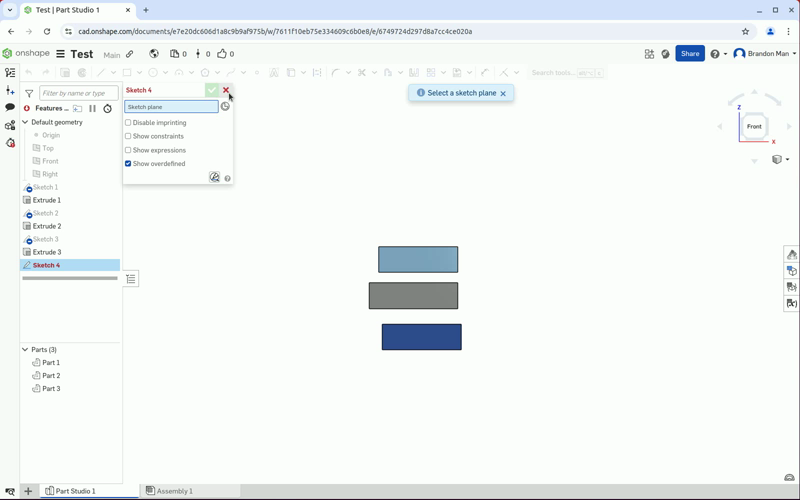
mouse_move(73, 163)
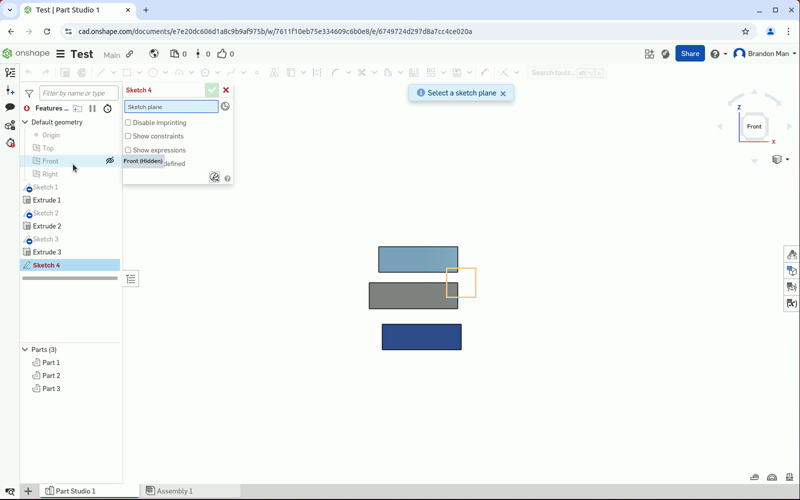
click(73, 163)
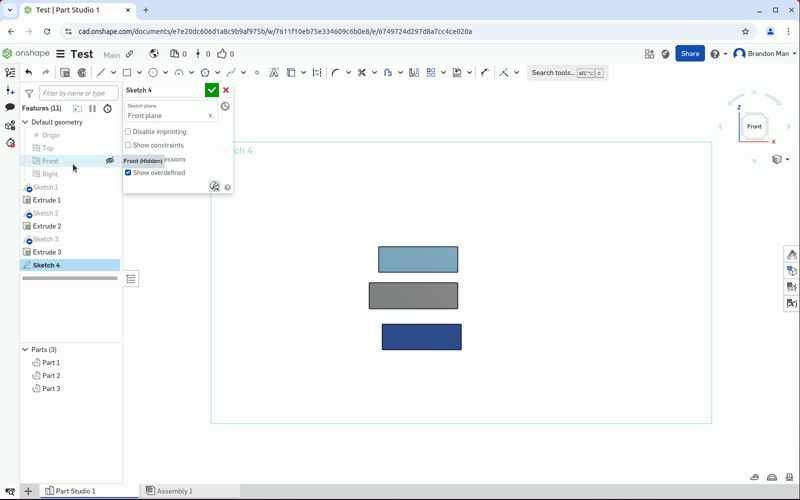
mouse_move(73, 352)
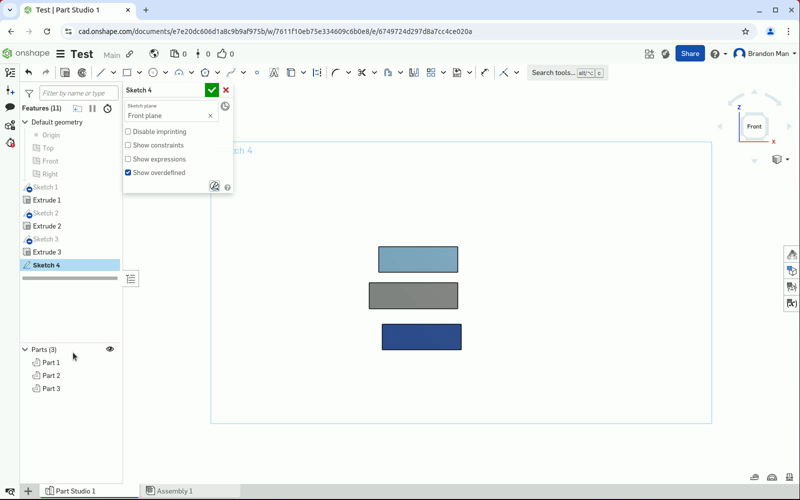
key(y)
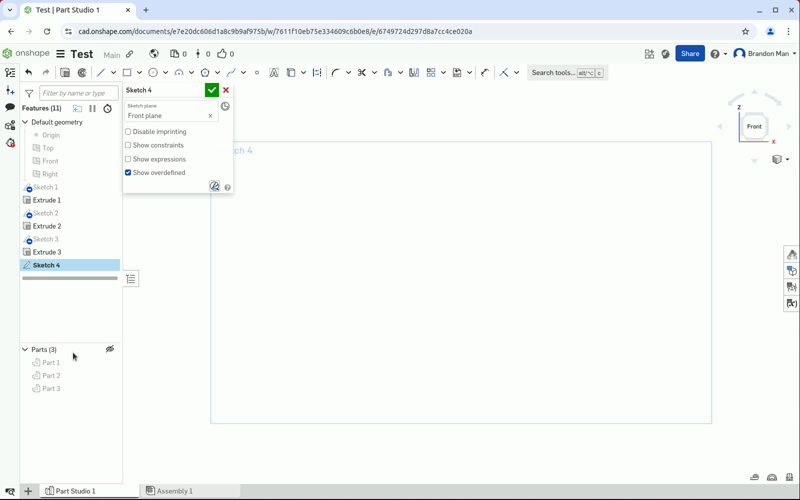
key(l)
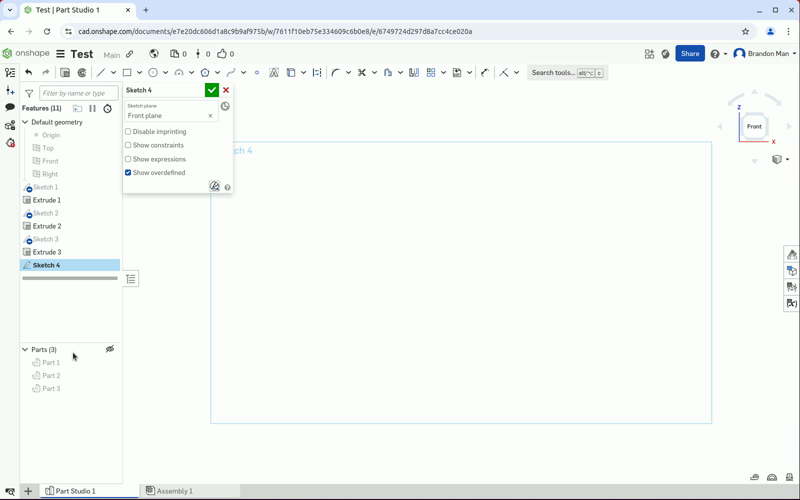
key_down(shift)
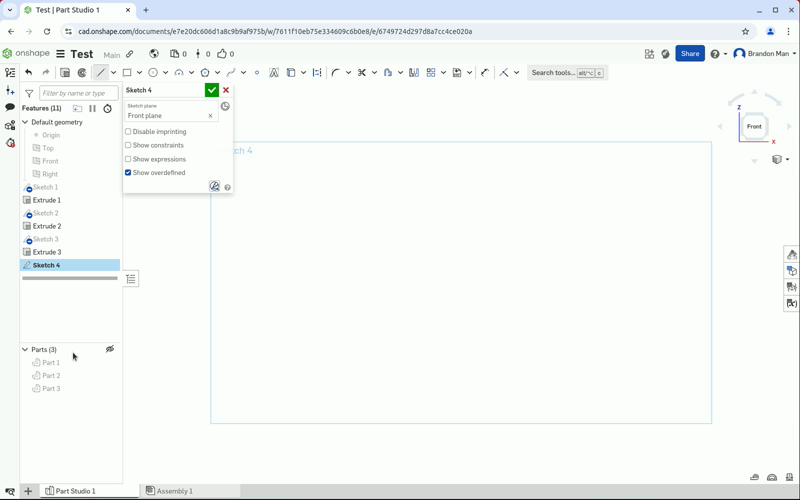
mouse_move(420, 395)
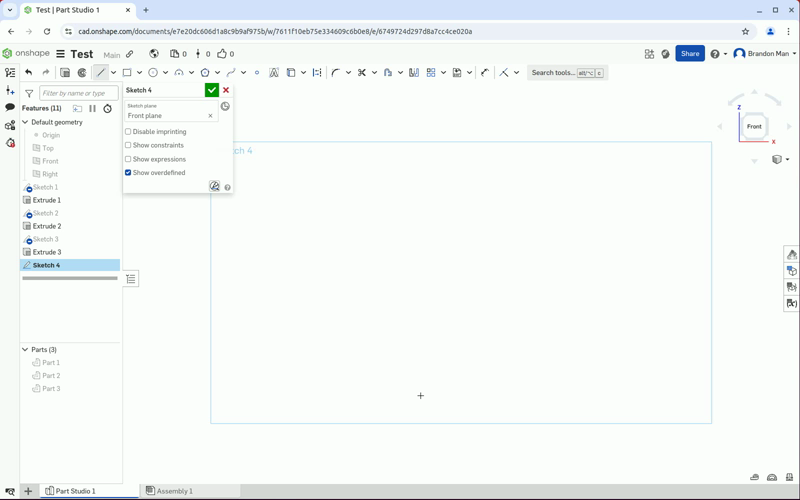
click(420, 395)
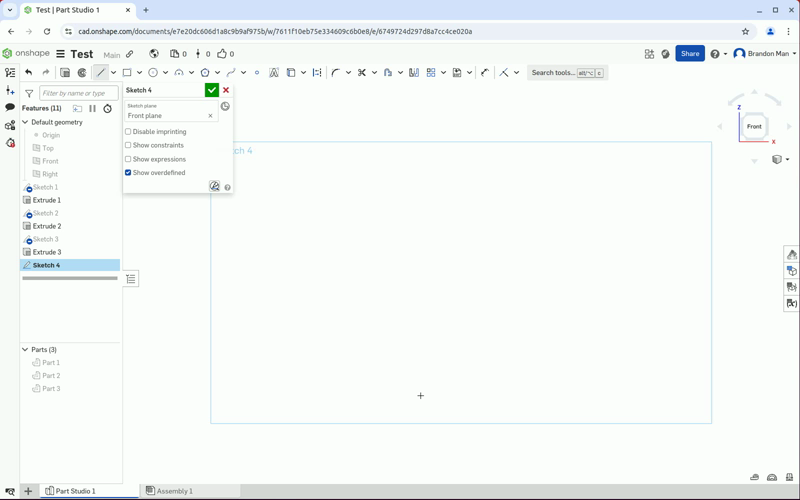
key_up(shift)
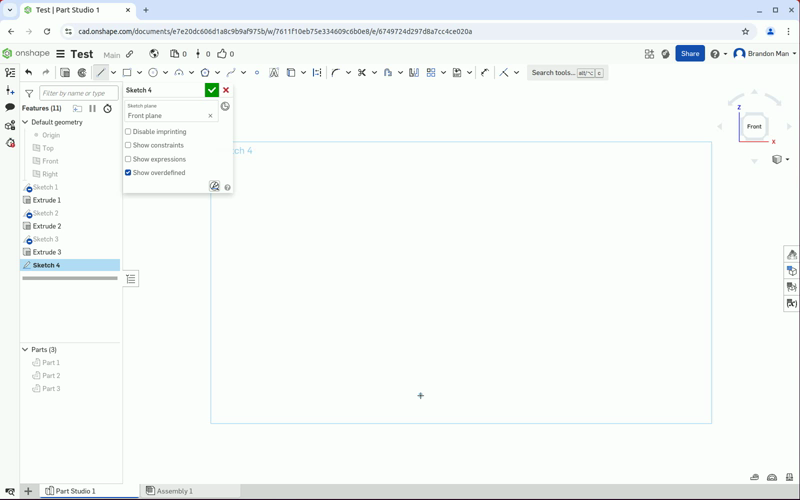
key_down(shift)
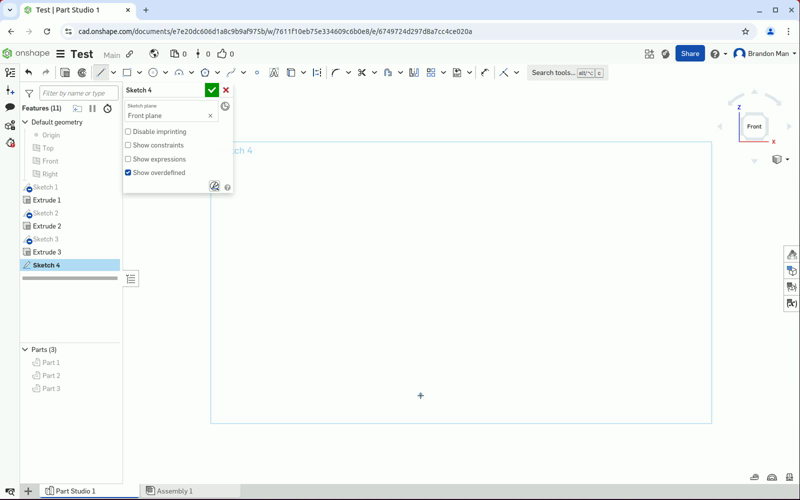
mouse_move(450, 395)
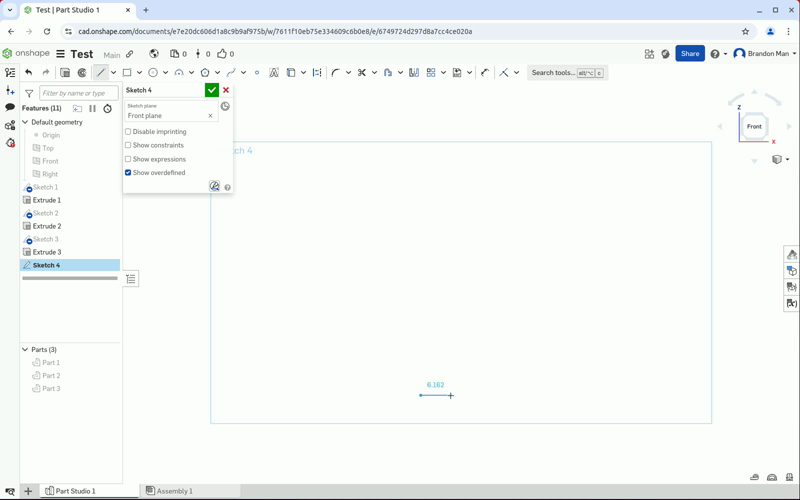
mouse_move(461, 395)
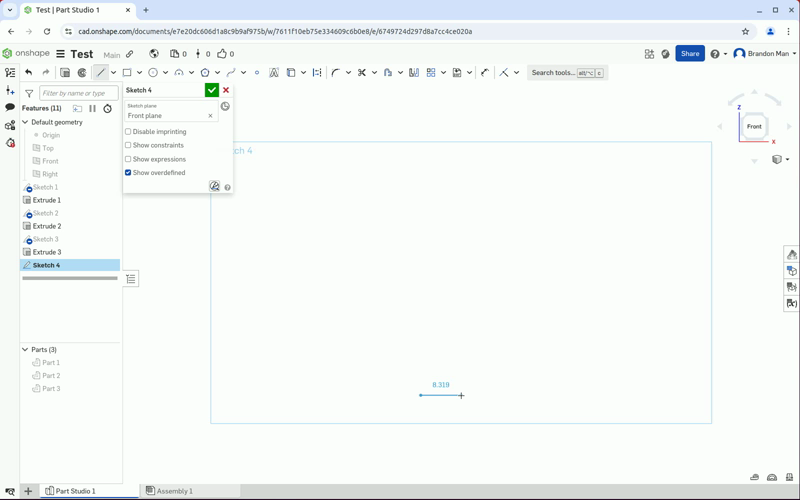
click(461, 395)
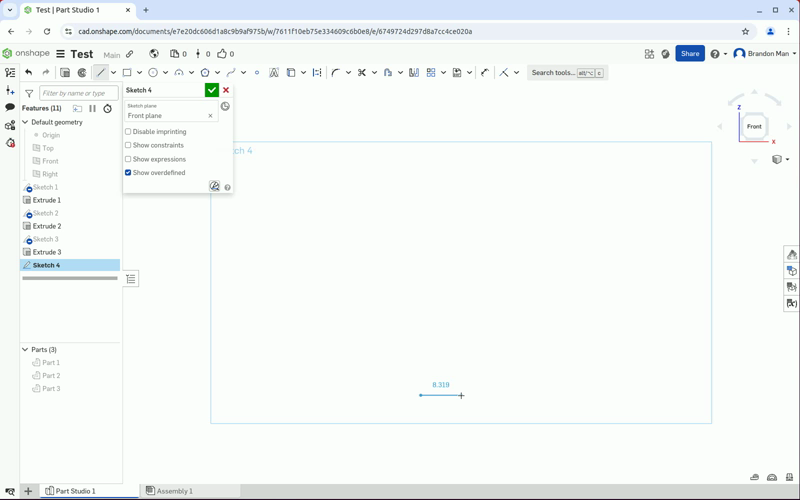
key_up(shift)
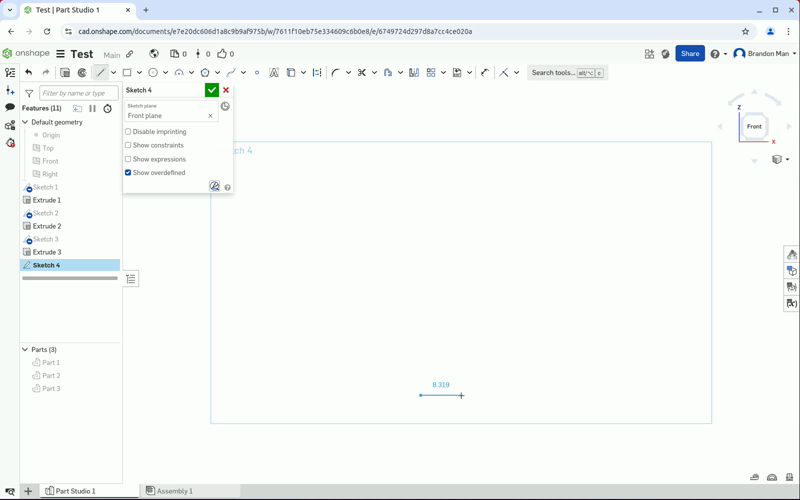
key_down(shift)
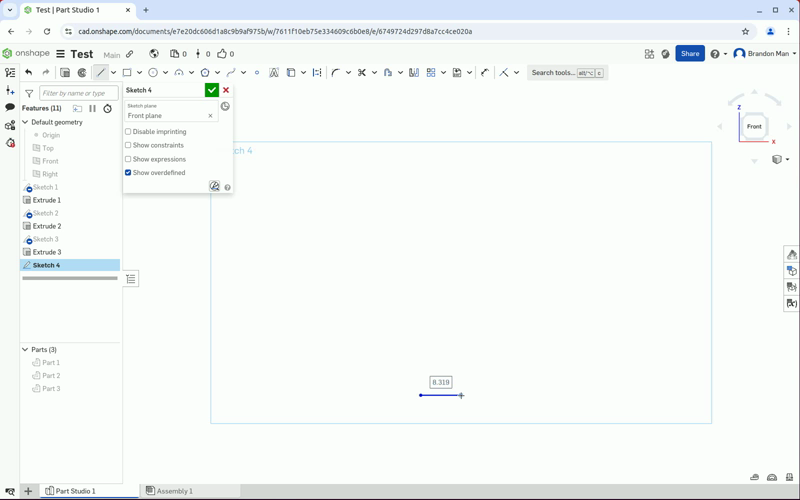
mouse_move(491, 395)
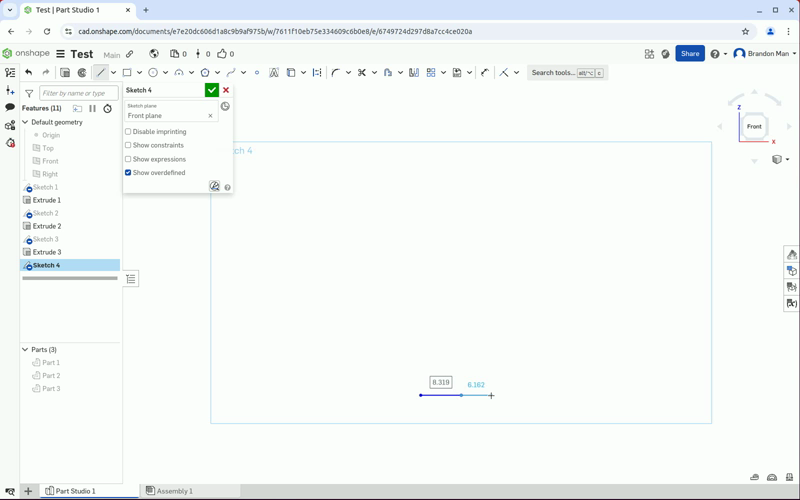
mouse_move(461, 369)
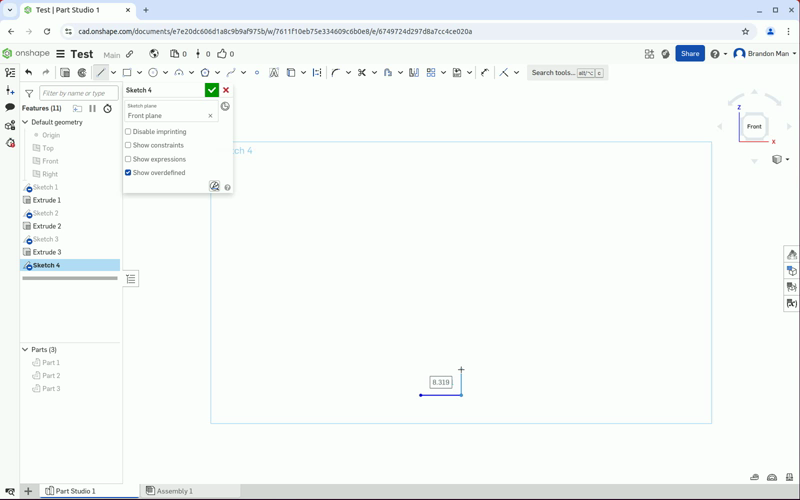
click(461, 369)
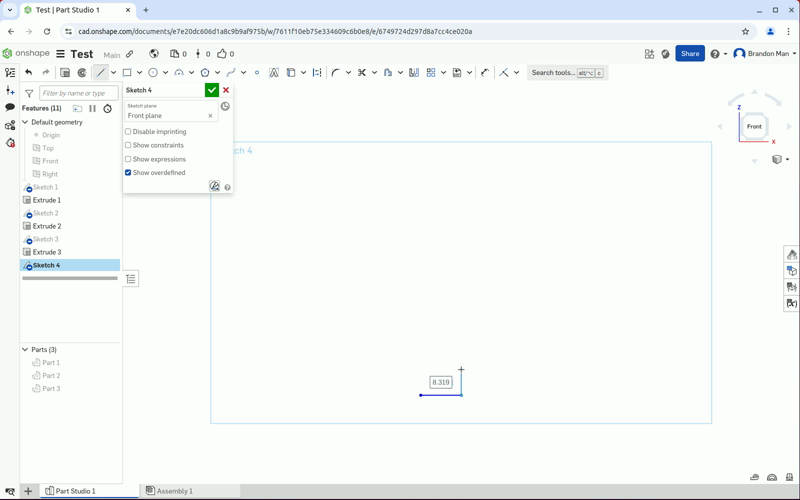
key_up(shift)
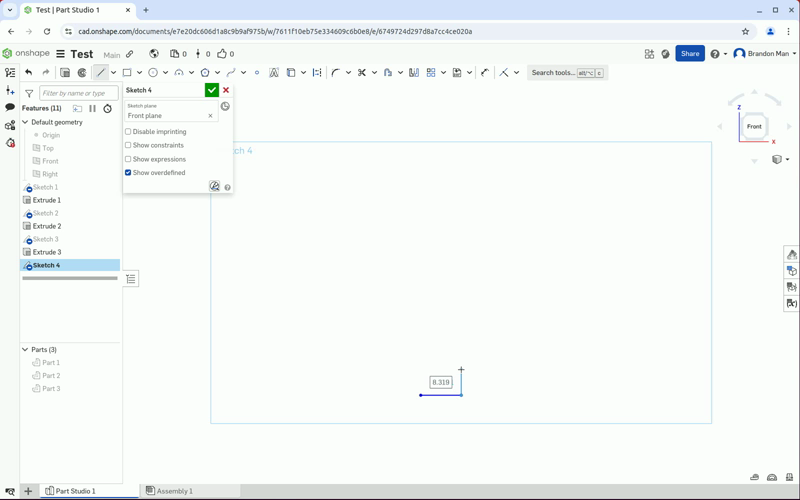
key_down(shift)
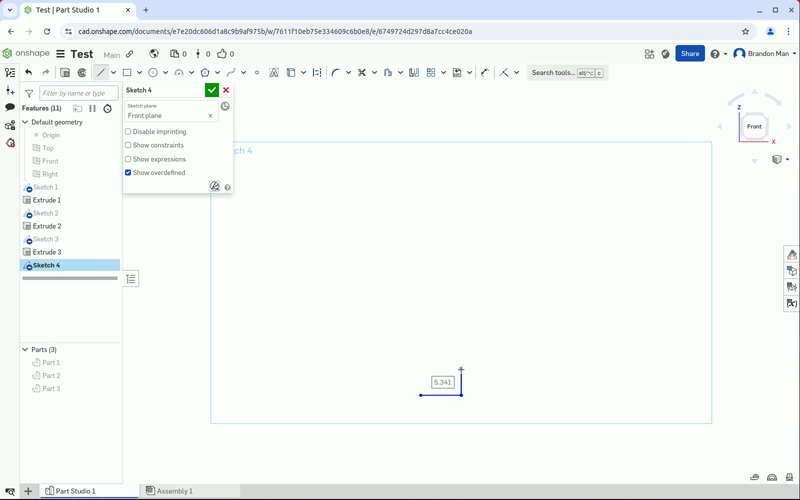
mouse_move(491, 369)
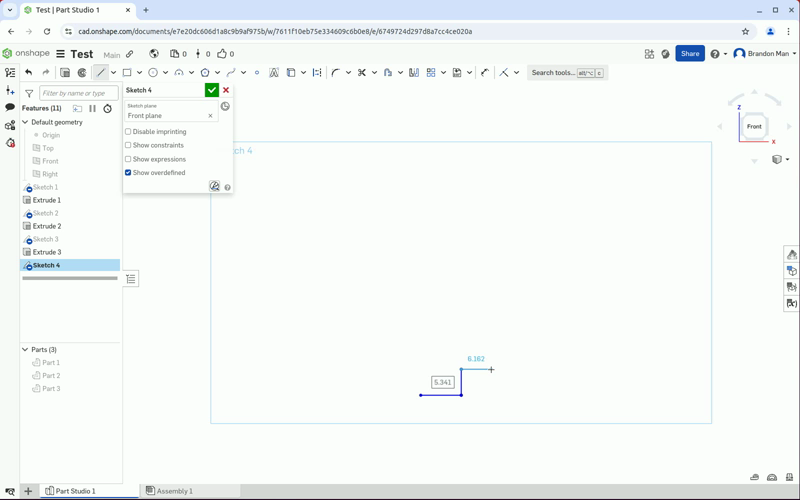
mouse_move(420, 369)
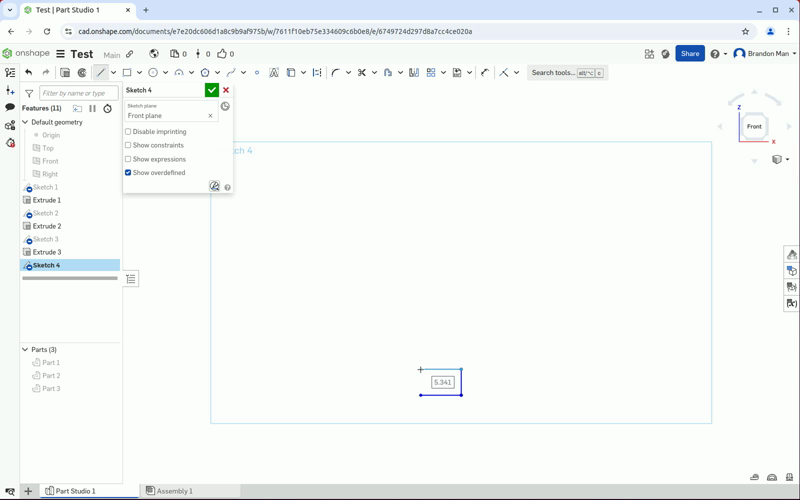
click(420, 369)
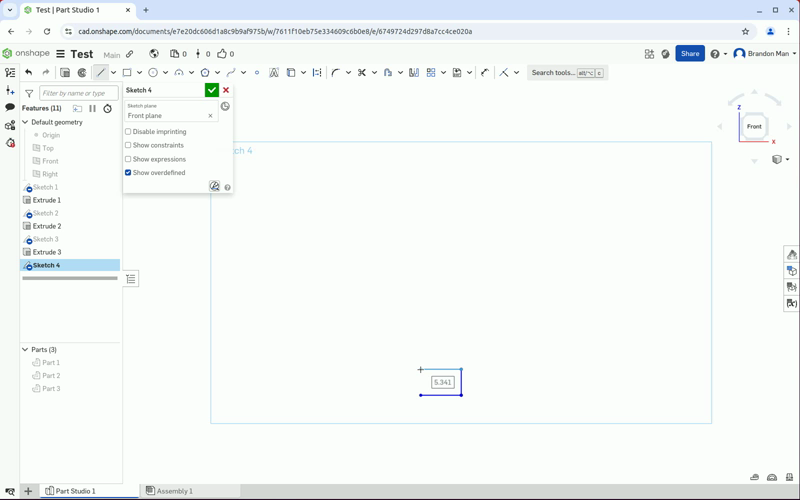
key_up(shift)
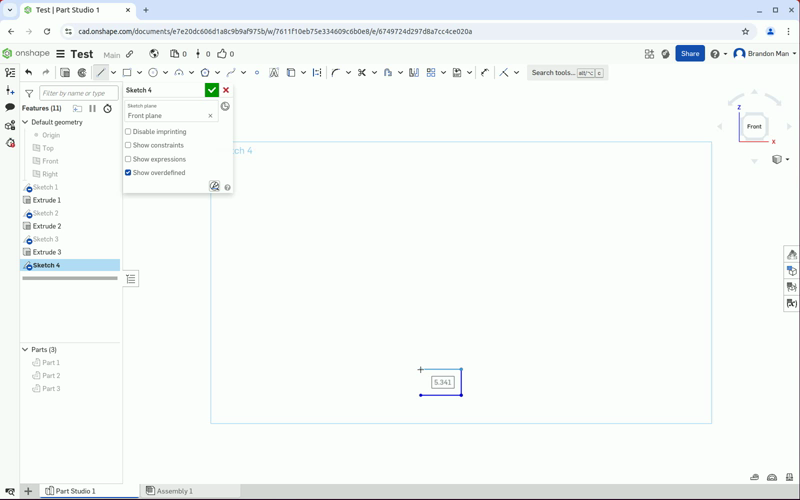
mouse_move(450, 369)
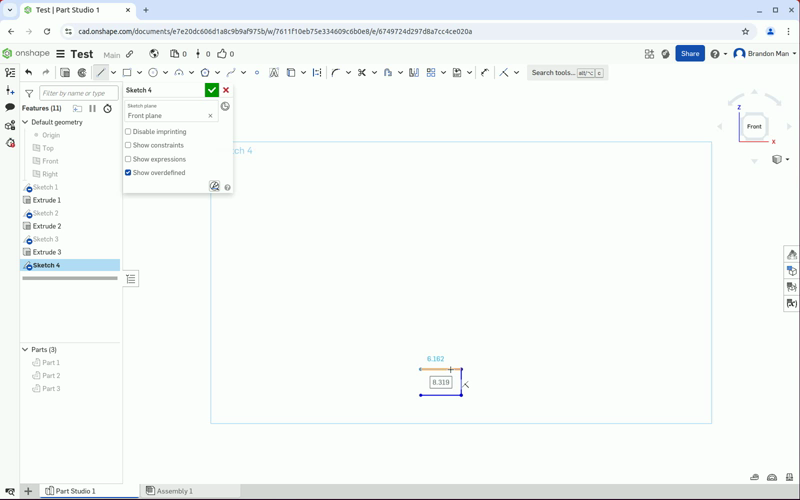
key_down(shift)
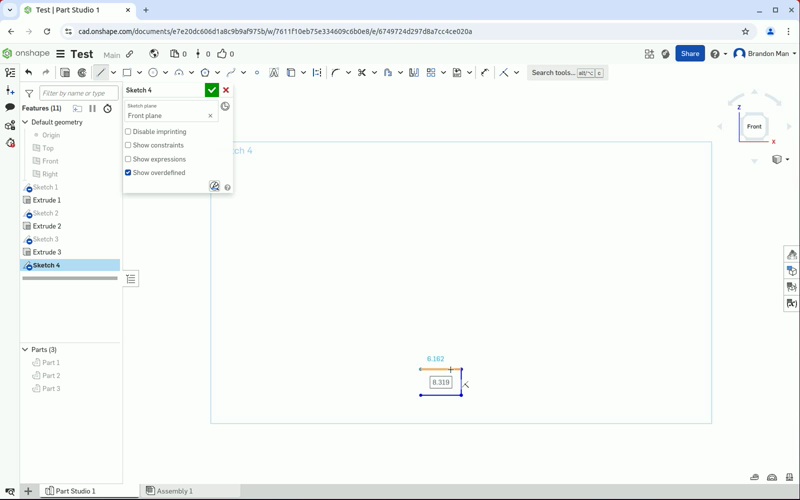
mouse_move(420, 395)
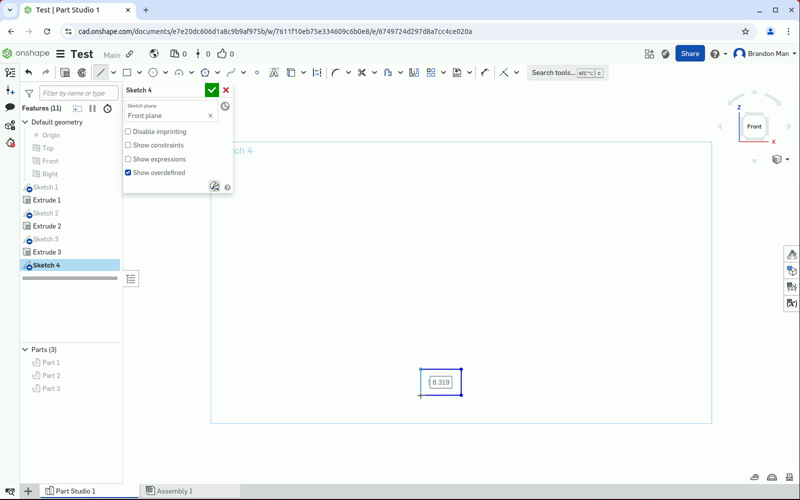
key_up(shift)
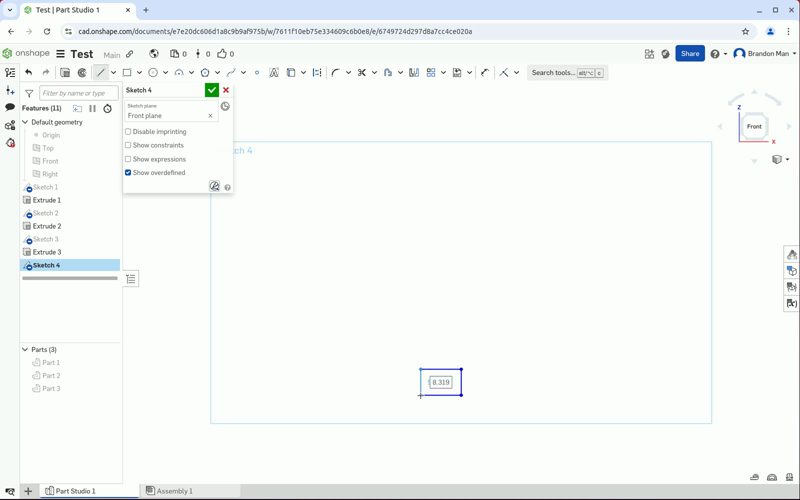
click(420, 395)
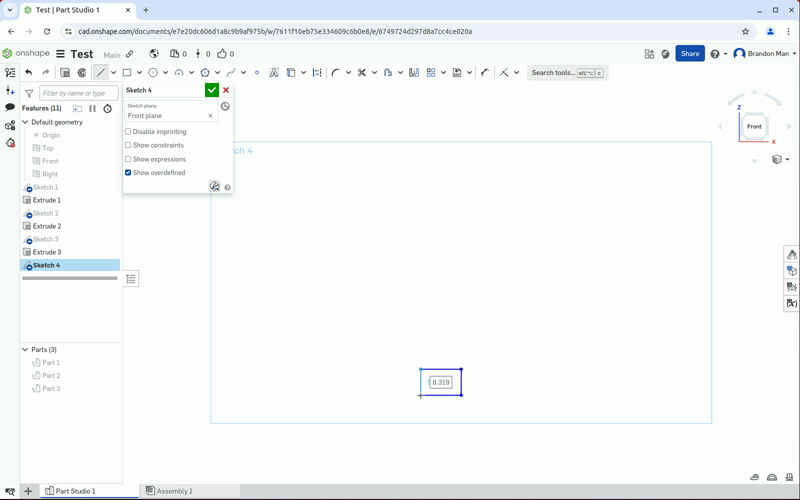
key(esc)
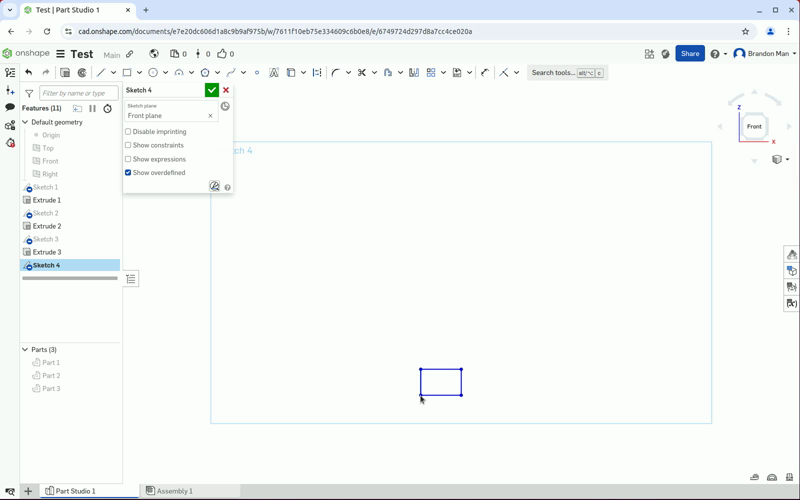
mouse_move(460, 383)
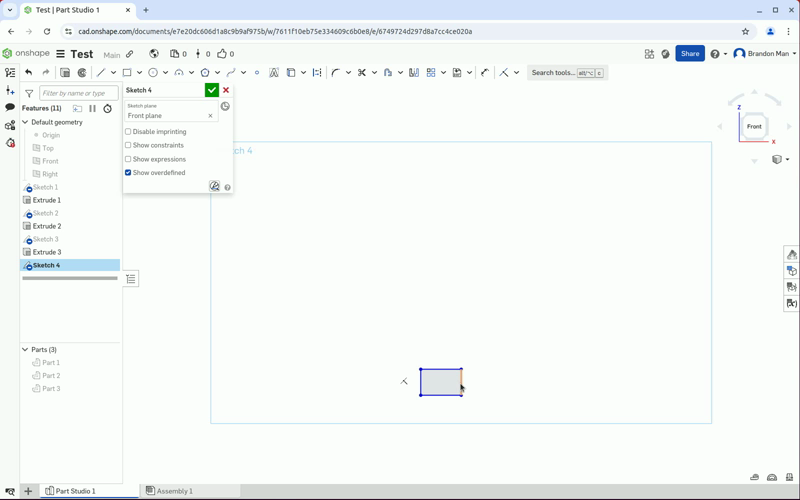
scroll(6)
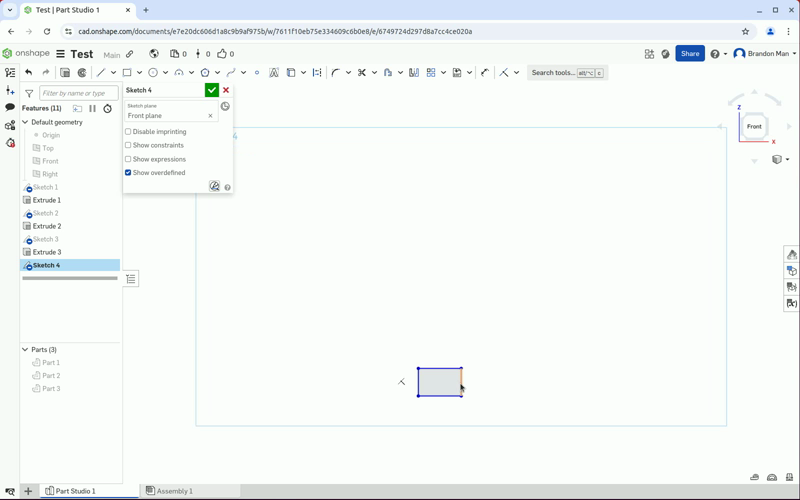
scroll(6)
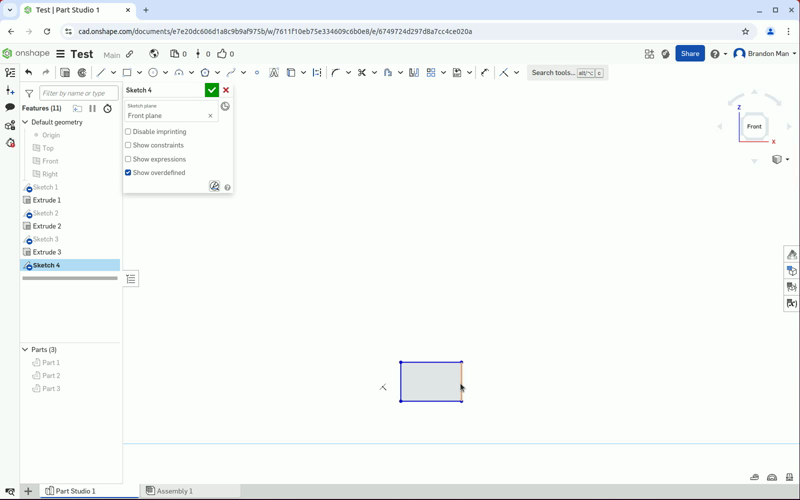
scroll(6)
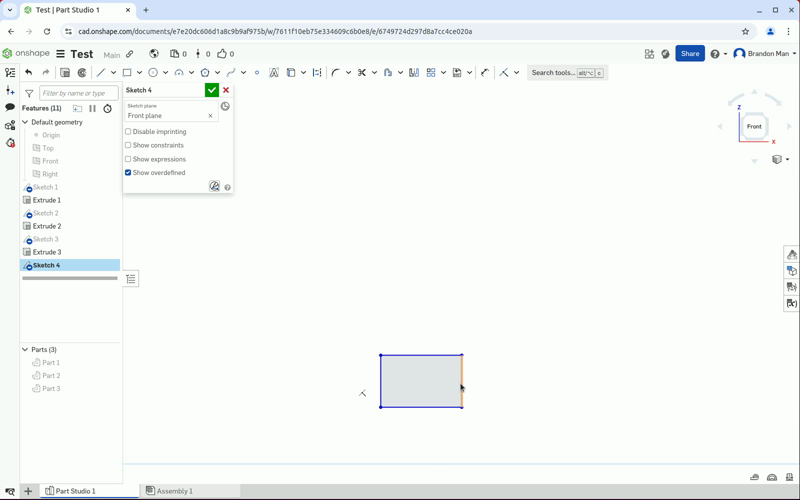
scroll(6)
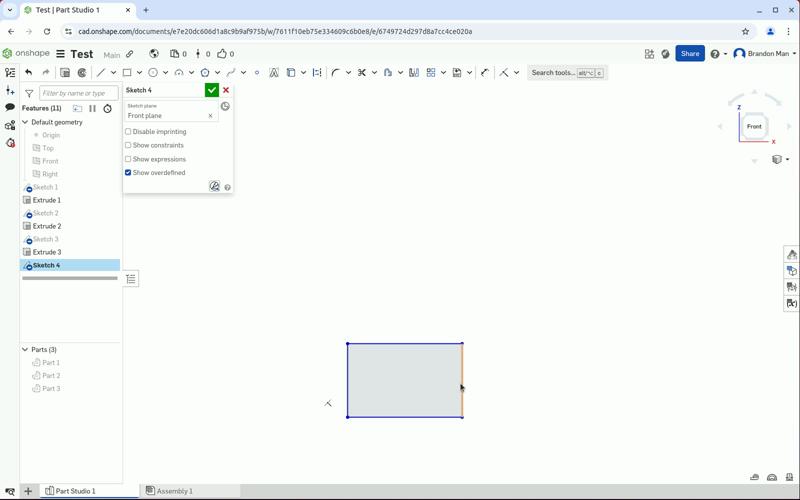
scroll(6)
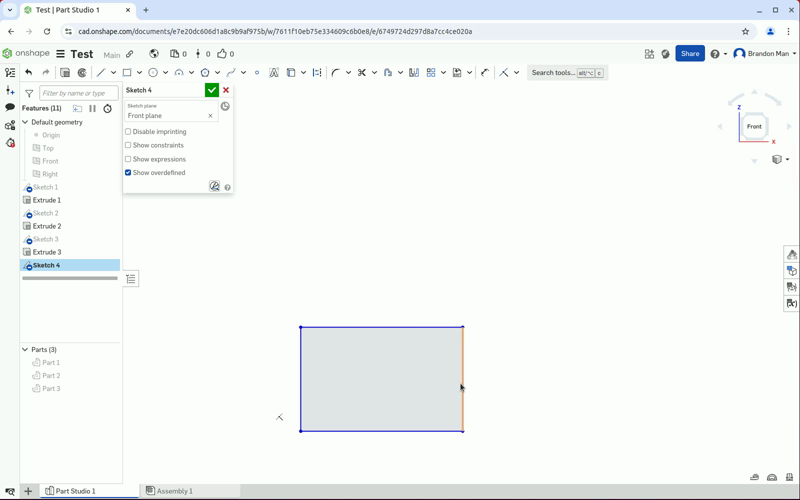
scroll(6)
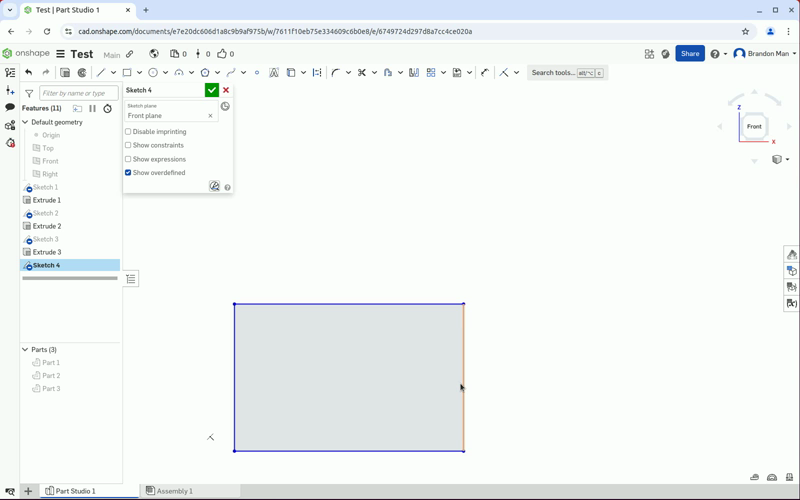
scroll(6)
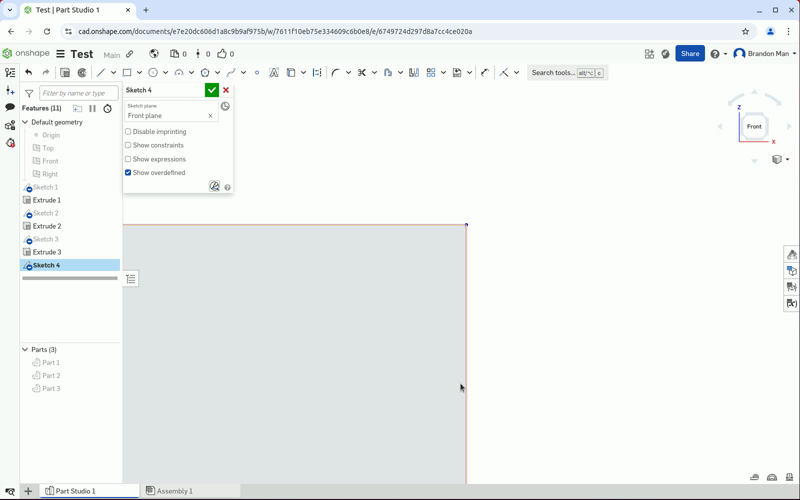
click(460, 383)
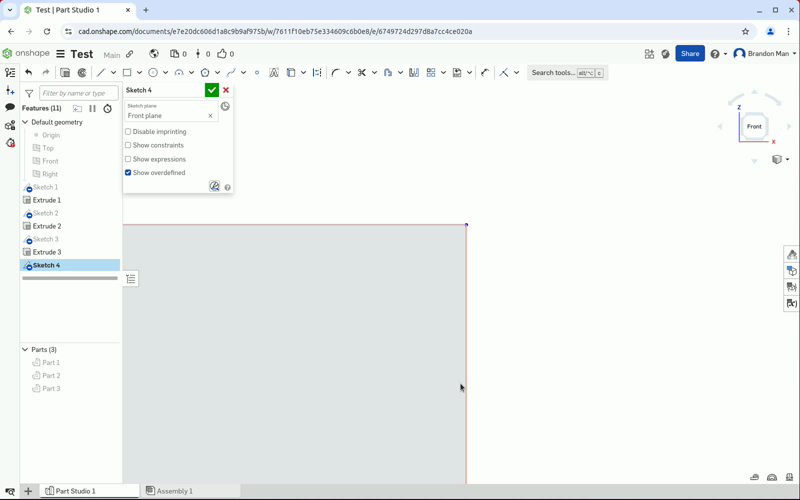
scroll(-6)
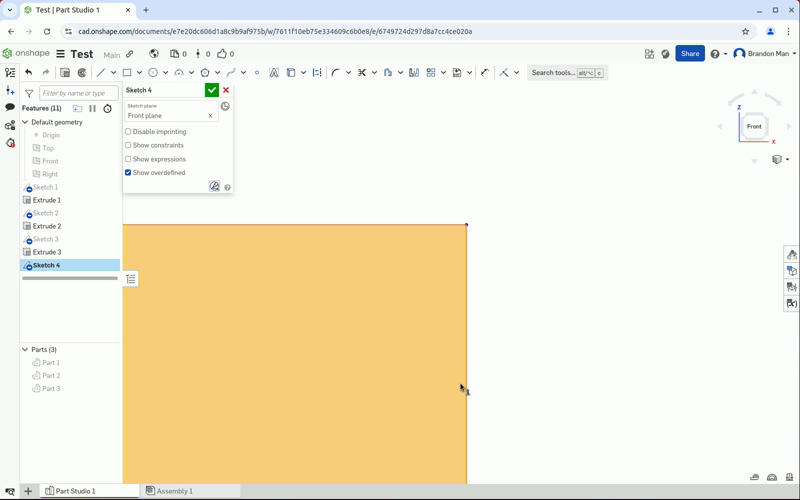
scroll(-6)
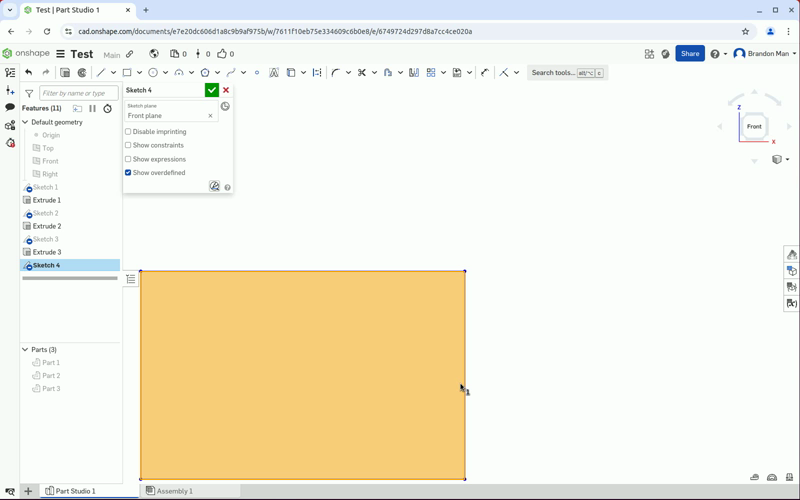
scroll(-6)
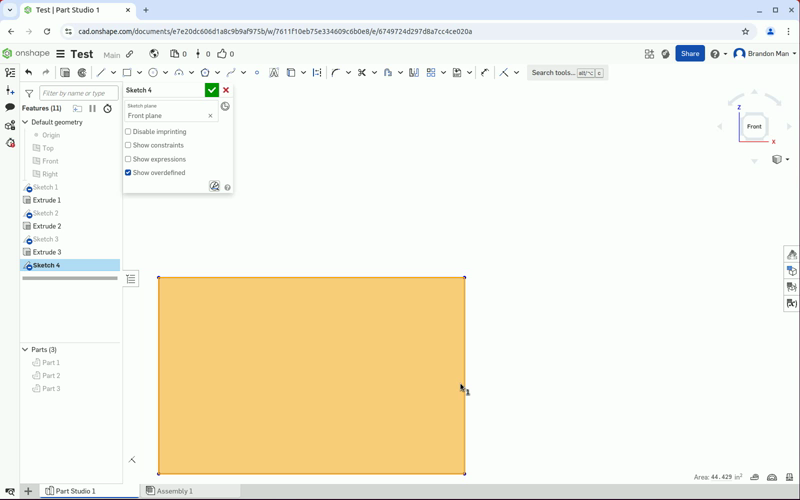
scroll(-6)
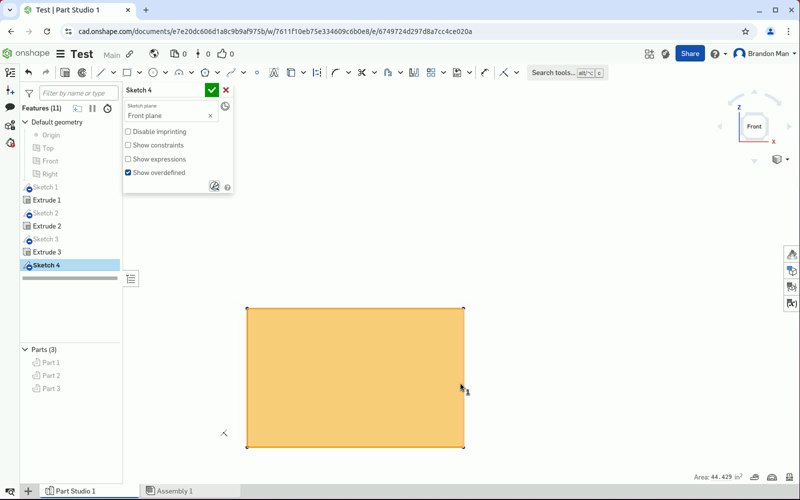
scroll(-6)
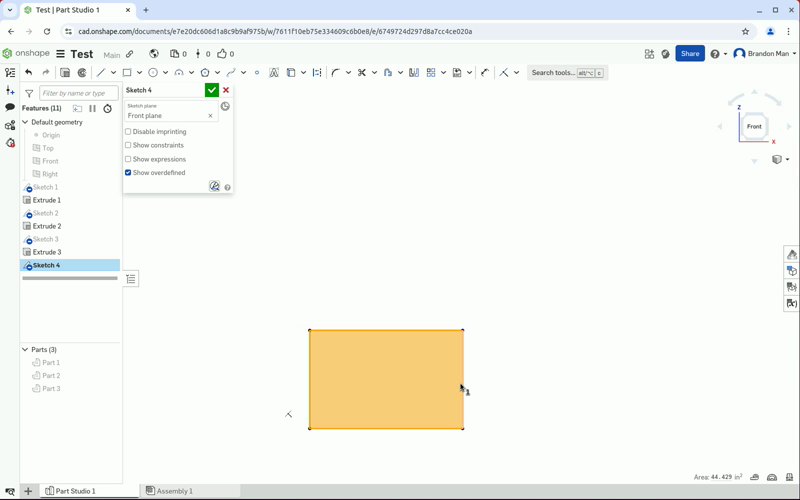
scroll(-6)
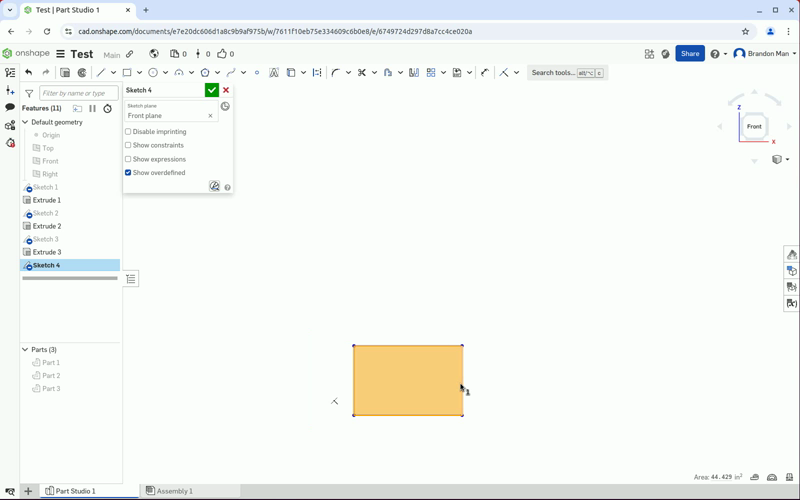
scroll(-6)
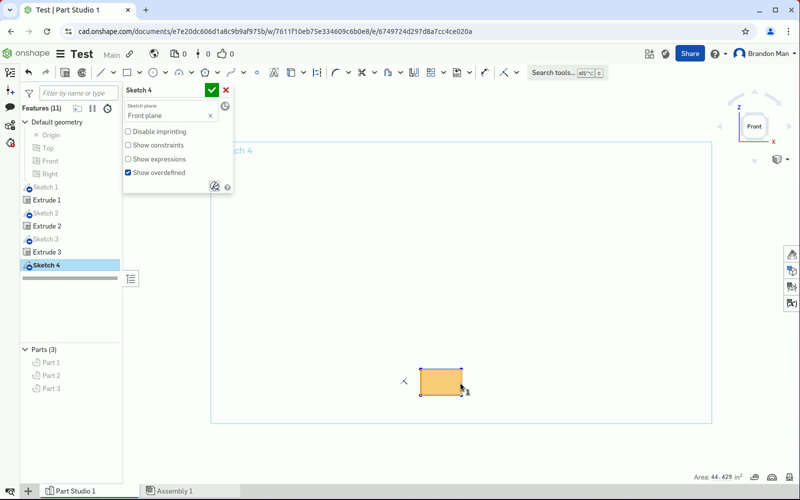
mouse_move(73, 352)
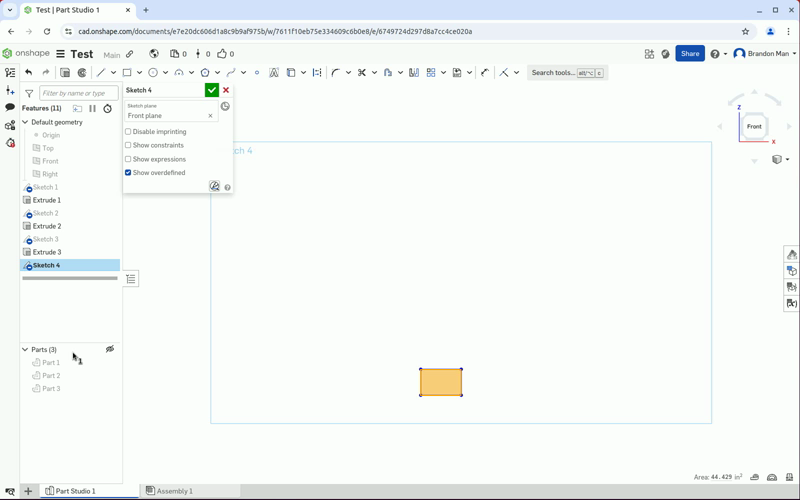
key(shift+y)
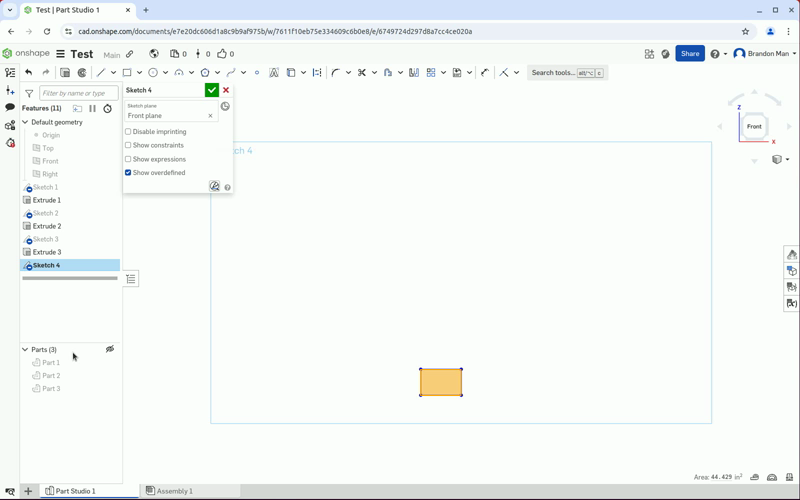
key(shift+e)
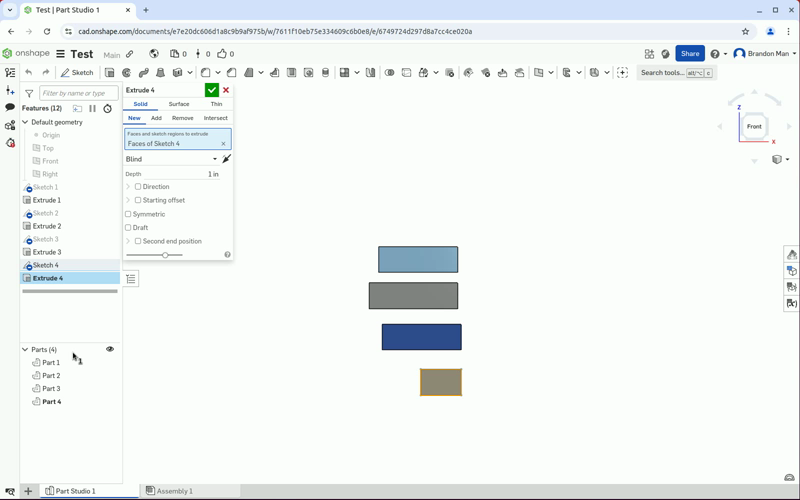
mouse_move(143, 106)
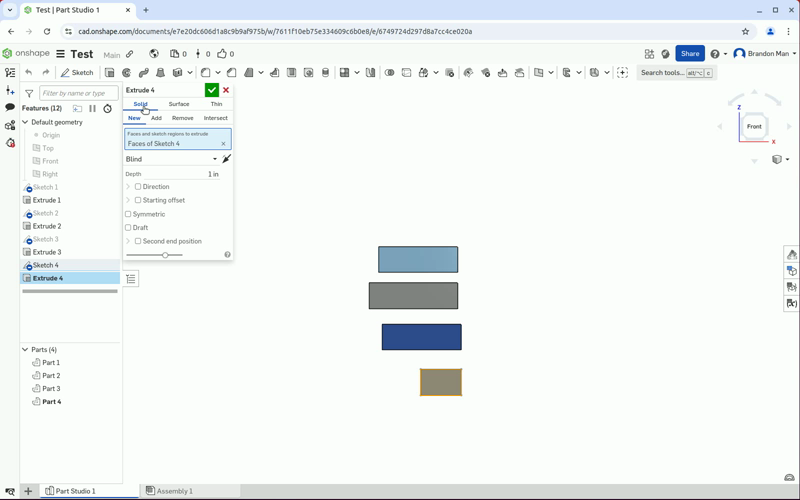
click(143, 106)
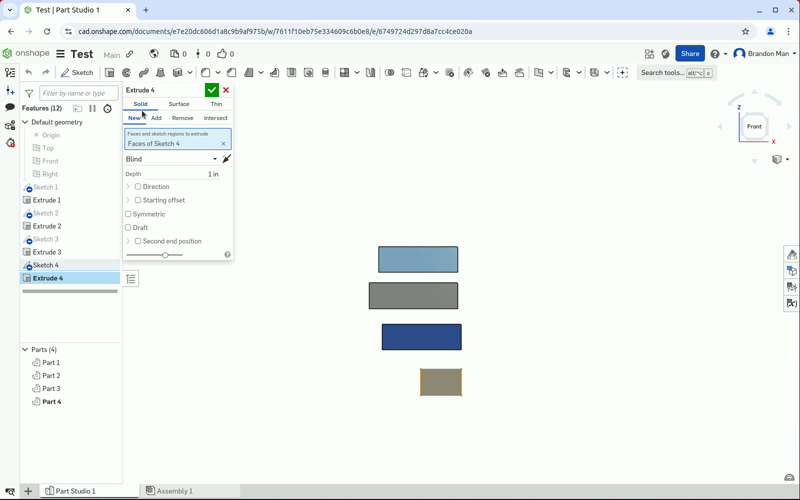
mouse_move(137, 120)
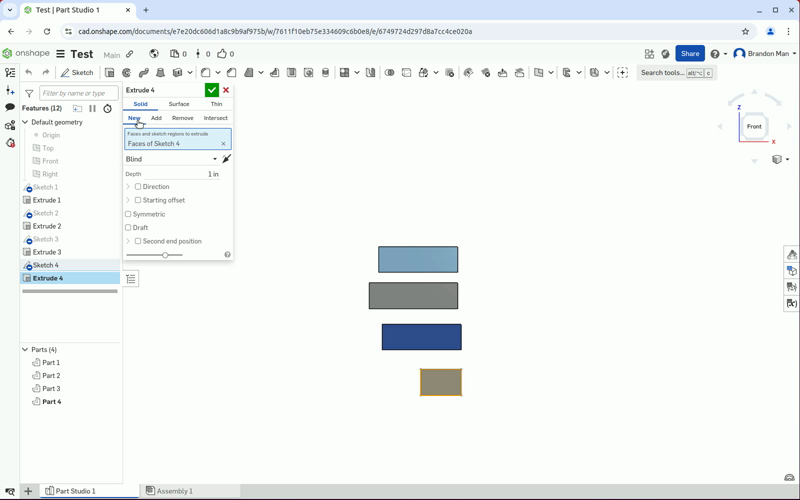
click(137, 120)
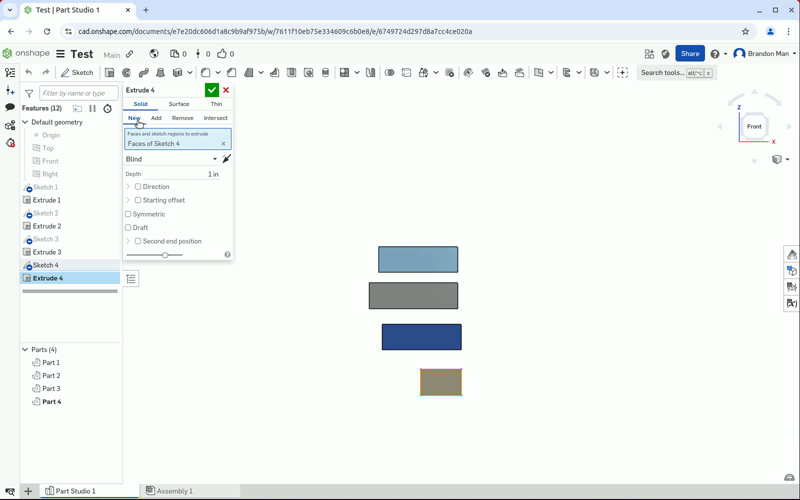
key(tab, 4)
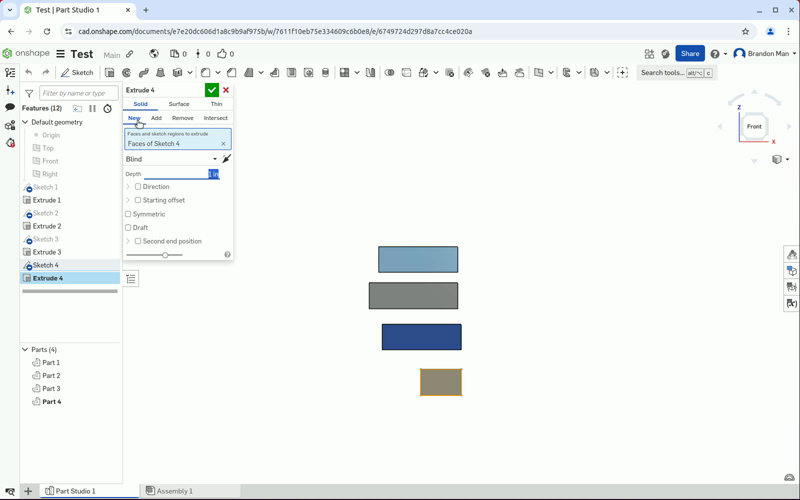
text(0.241)
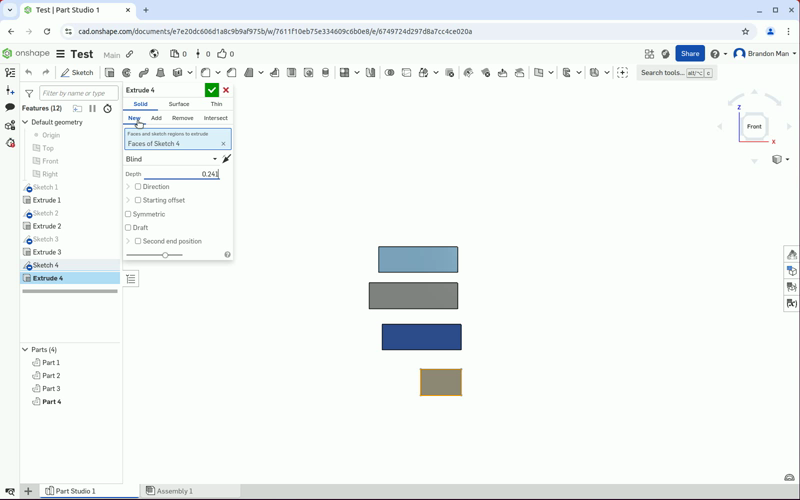
key(enter)
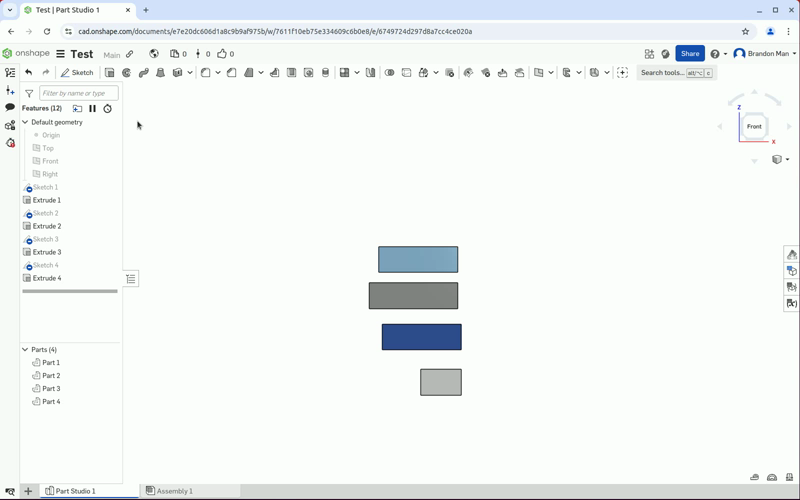
key(shift+h)
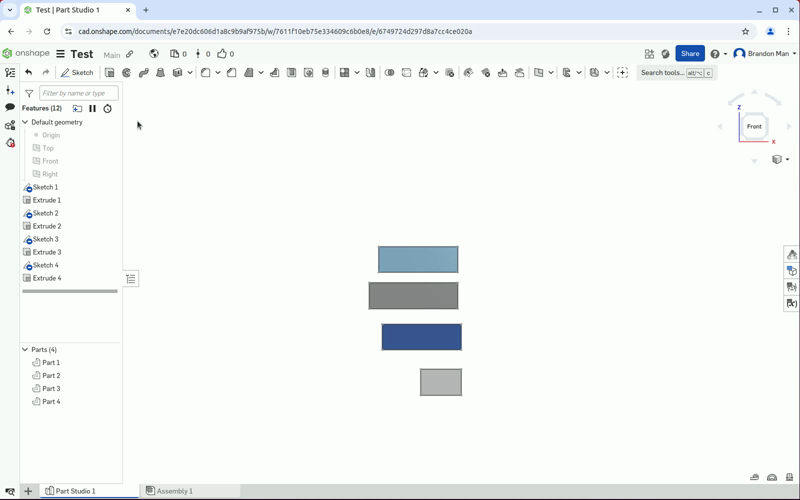
key(shift+h)
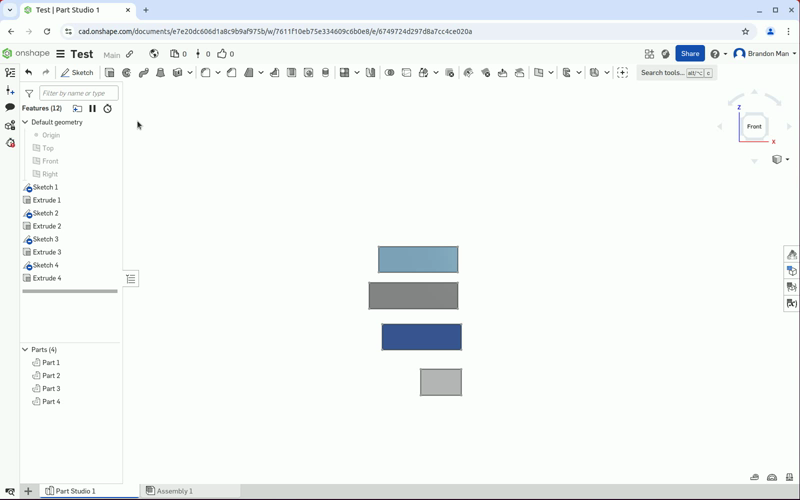
key(shift+7)
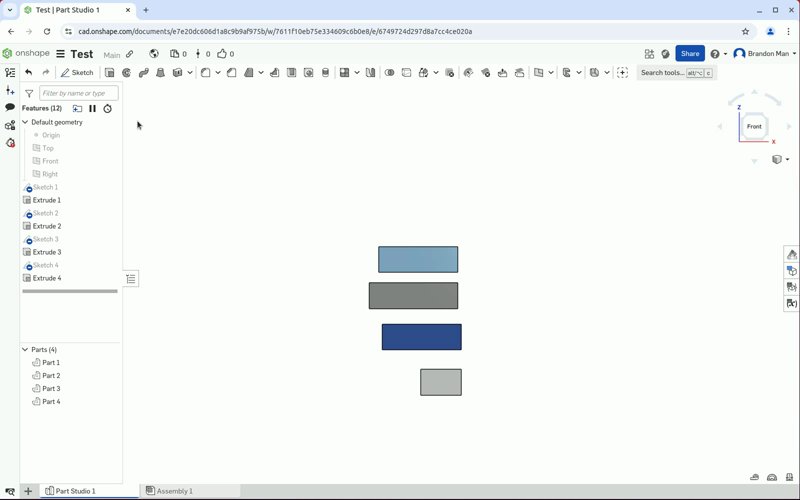
key(left, 2)
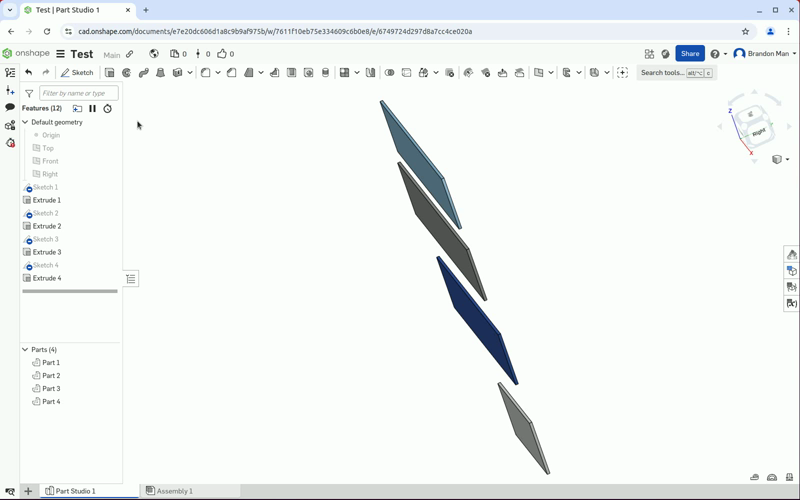
key(down, 2)
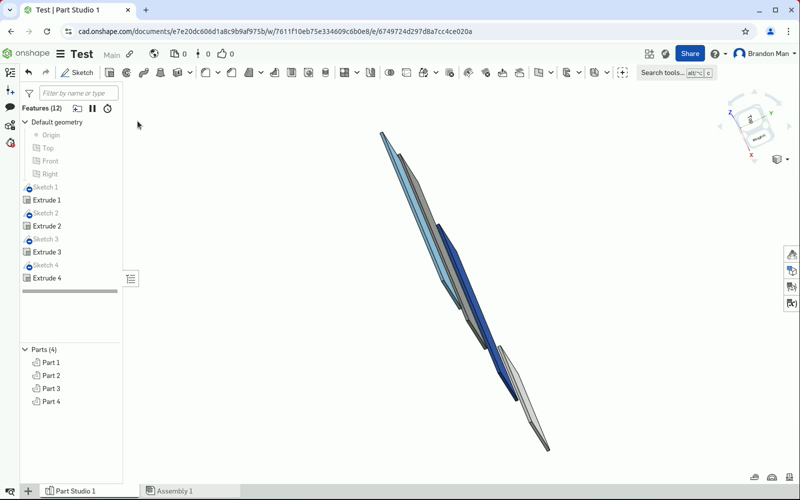
key(up, 2)
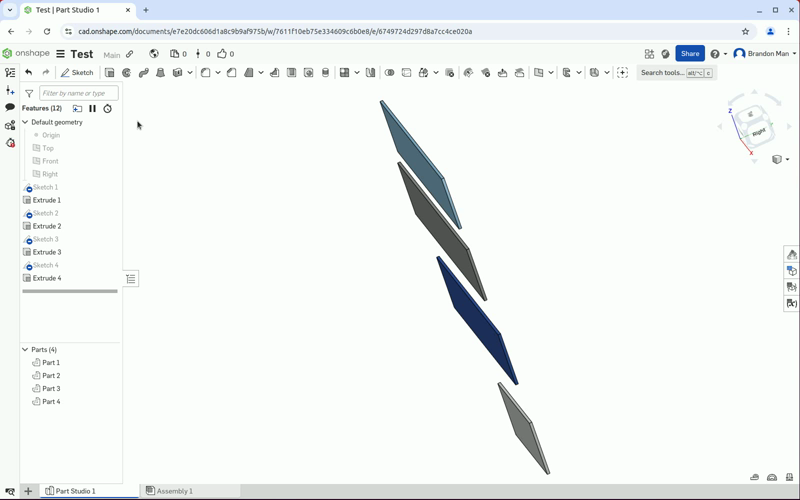
key(right, 2)
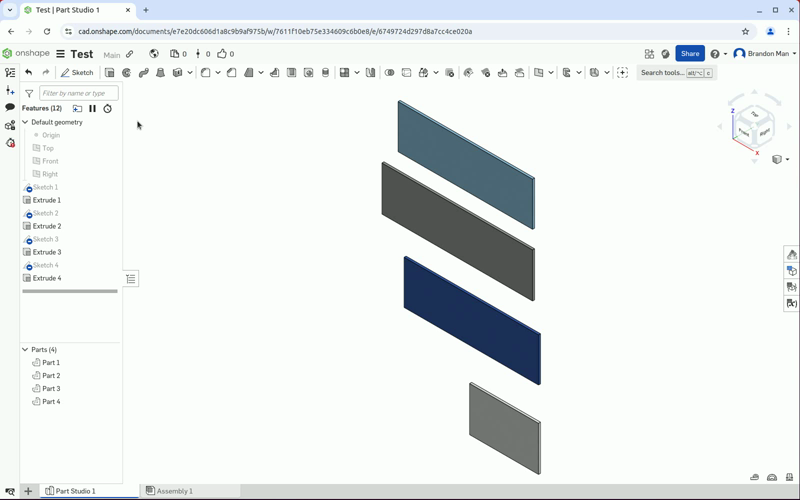
mouse_move(73, 189)
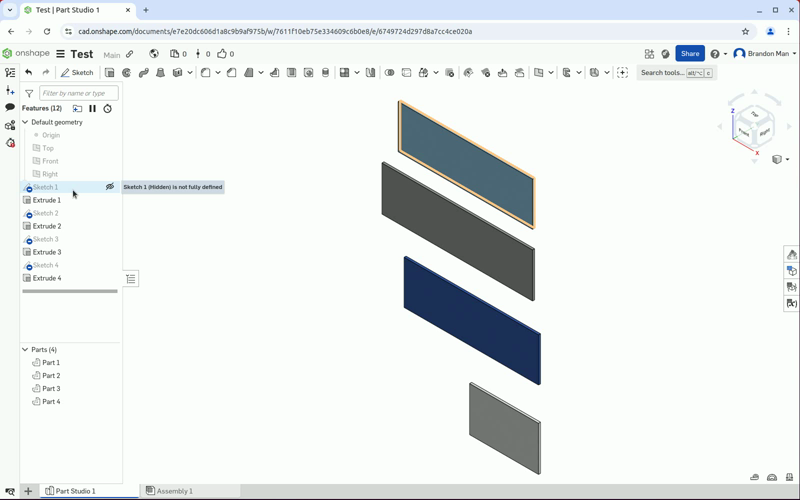
click(73, 189)